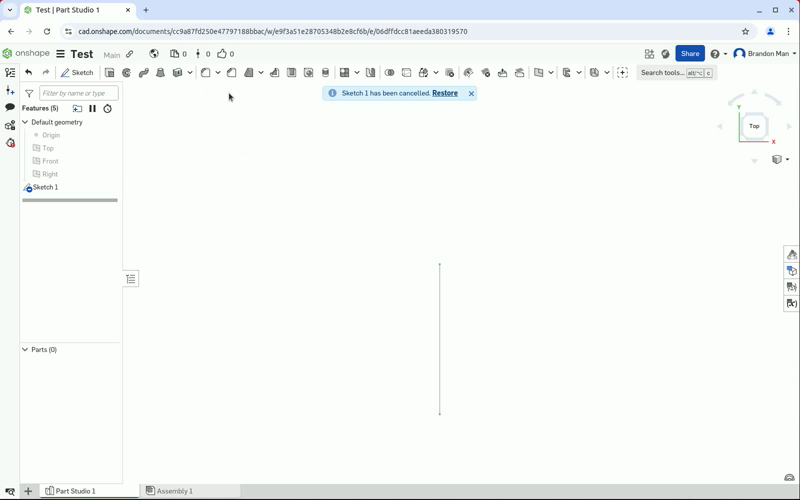
key(shift+h)
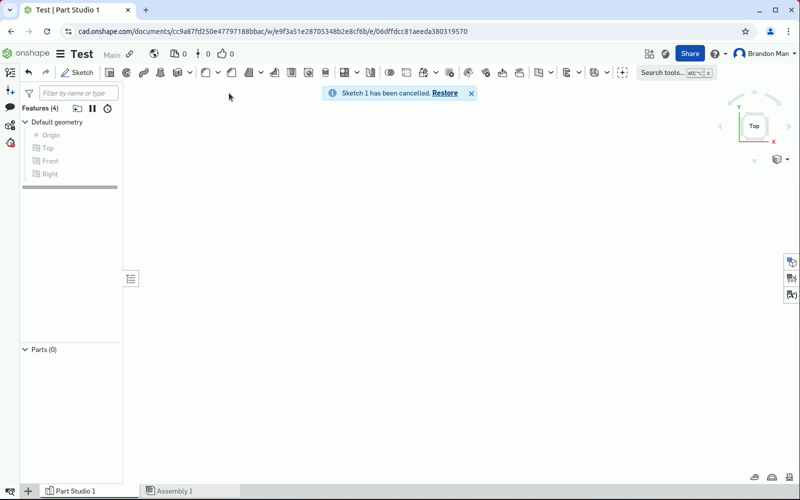
mouse_move(73, 352)
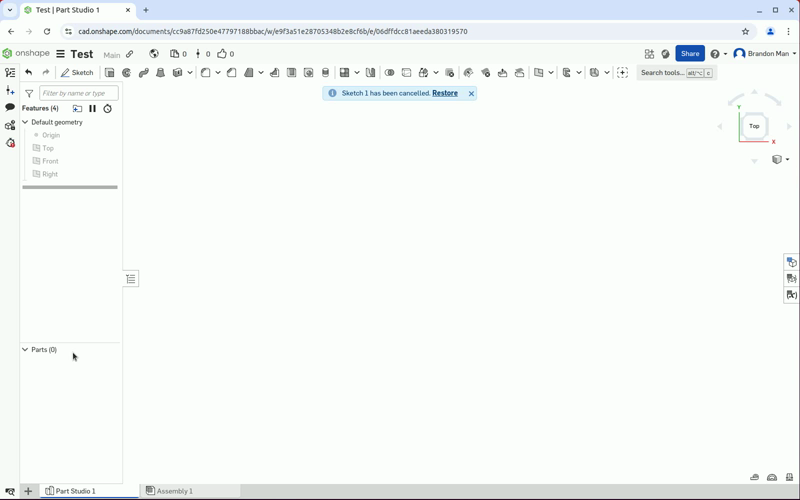
key(y)
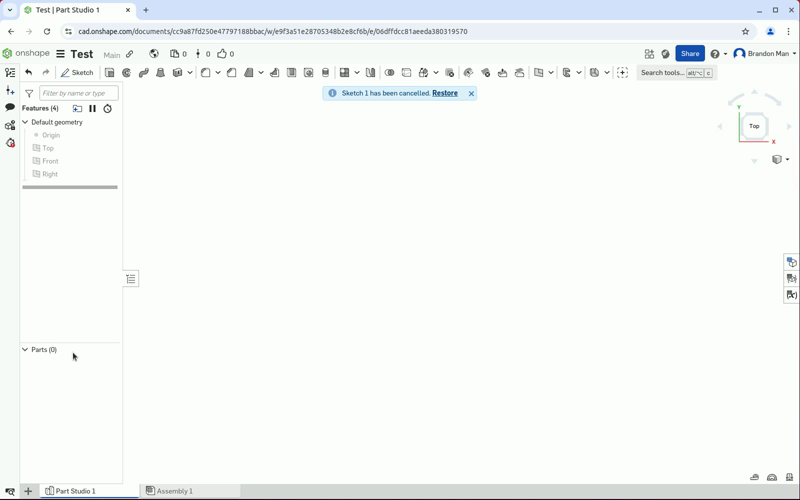
key(shift+p)
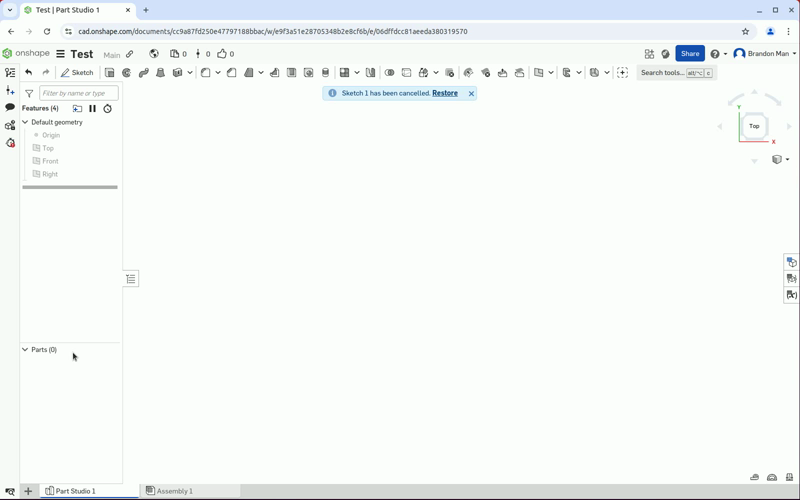
key(space)
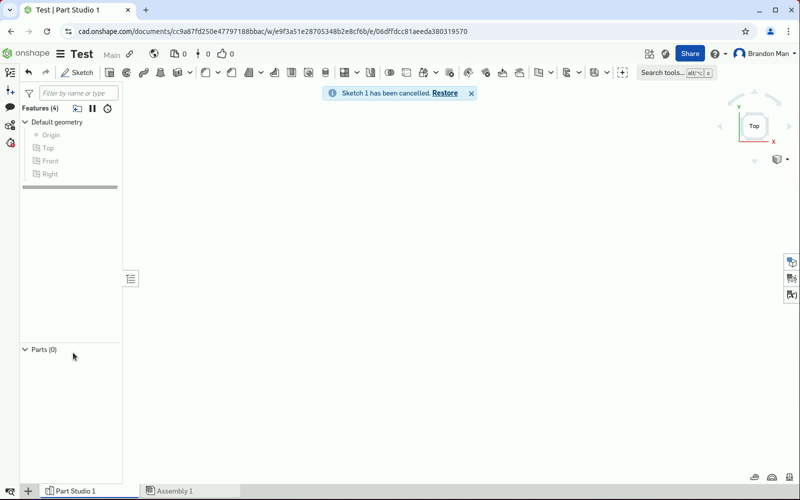
key_down(shift)
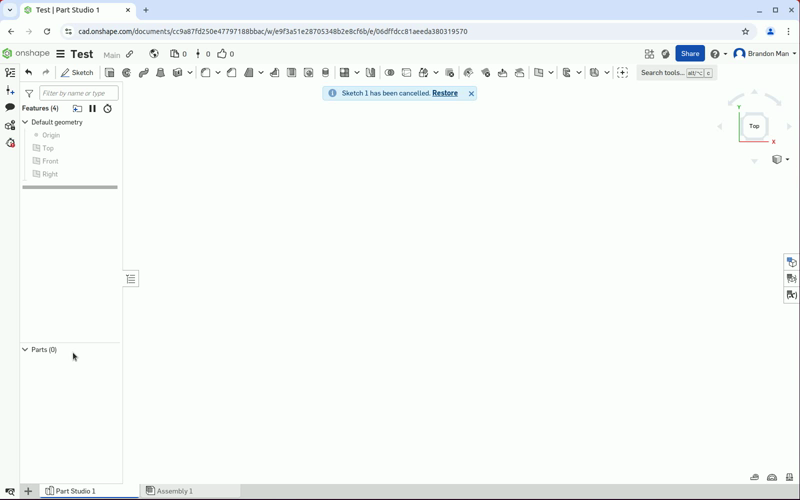
key(up)
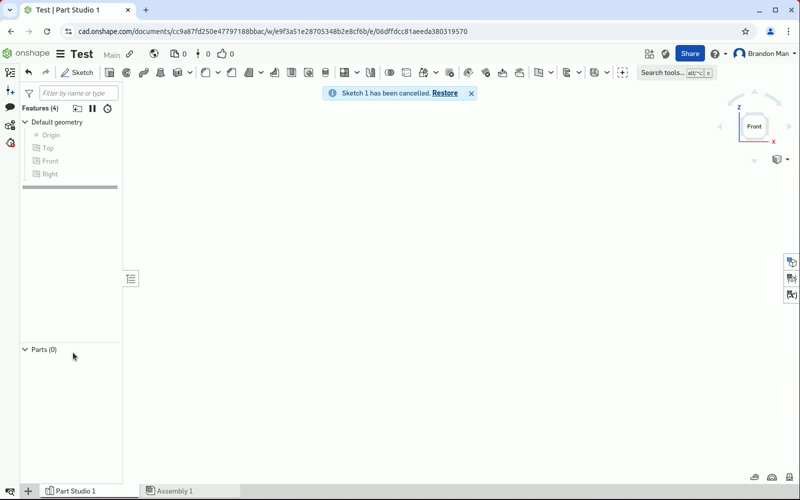
key_up(shift)
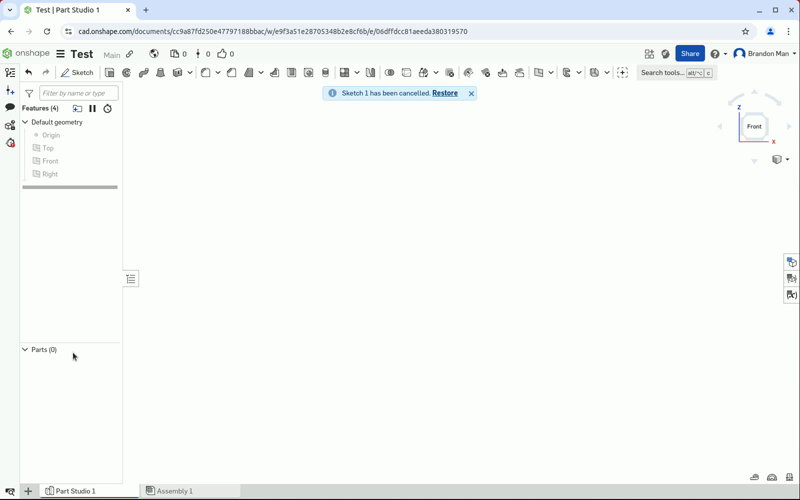
mouse_move(73, 352)
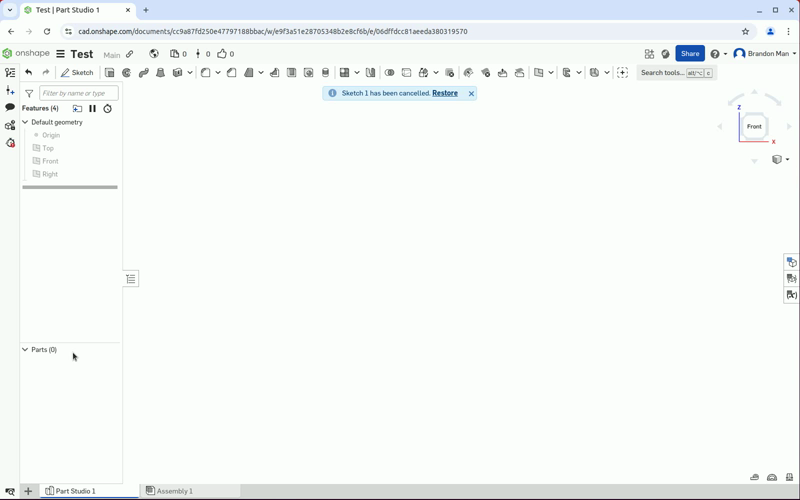
key(shift+y)
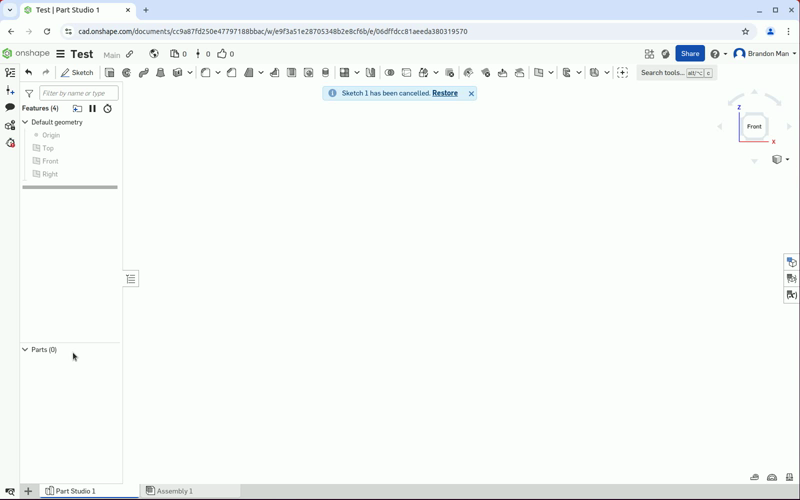
key(shift+s)
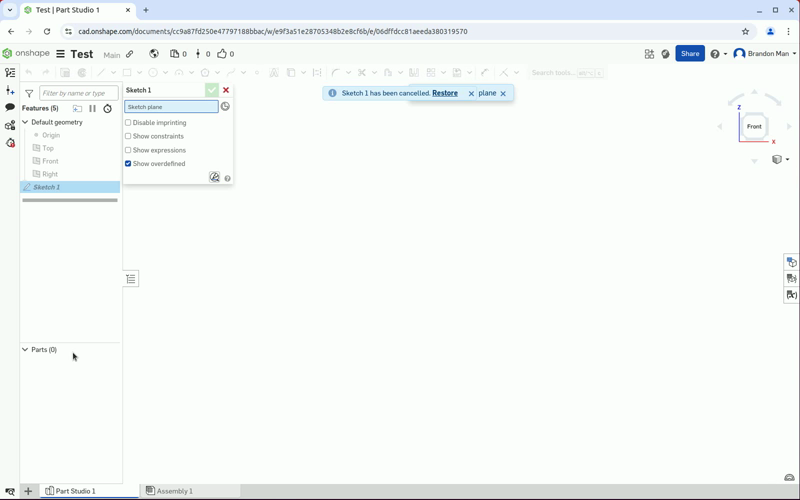
mouse_move(73, 163)
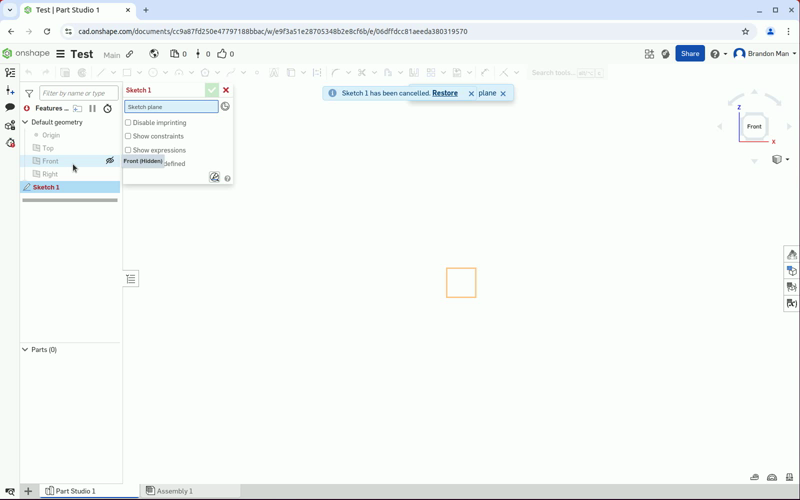
click(73, 163)
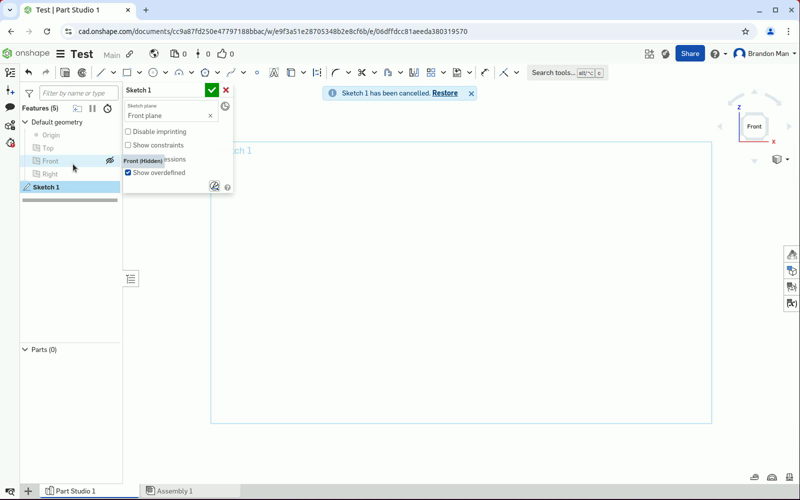
mouse_move(73, 352)
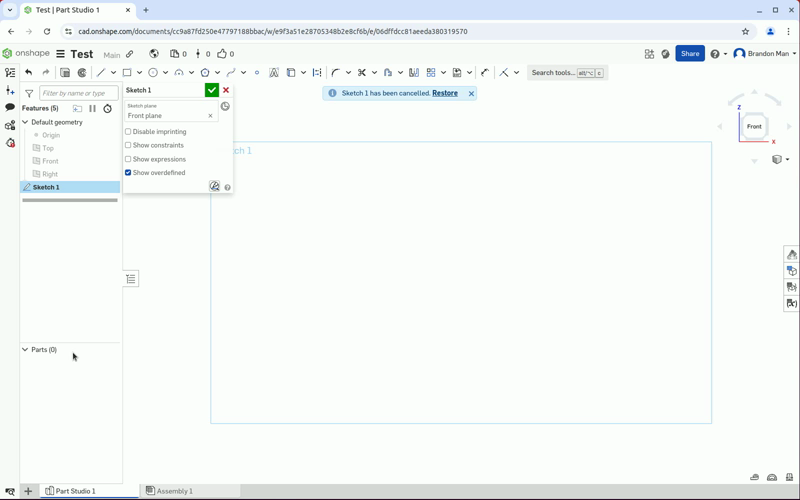
key(y)
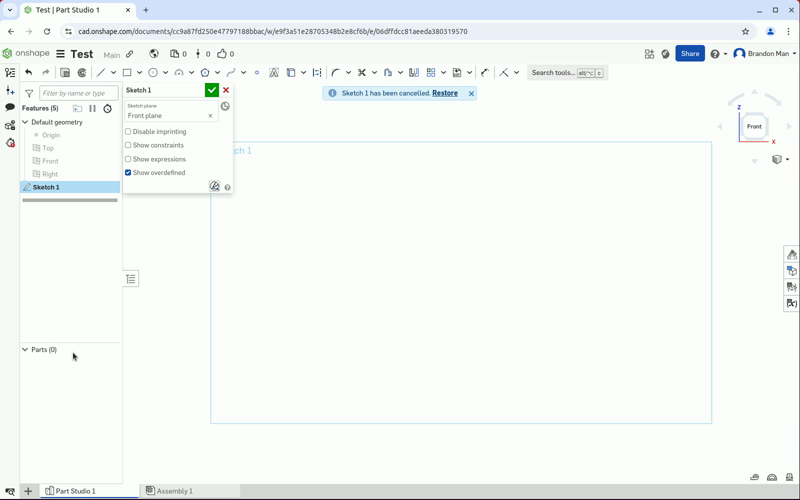
key(l)
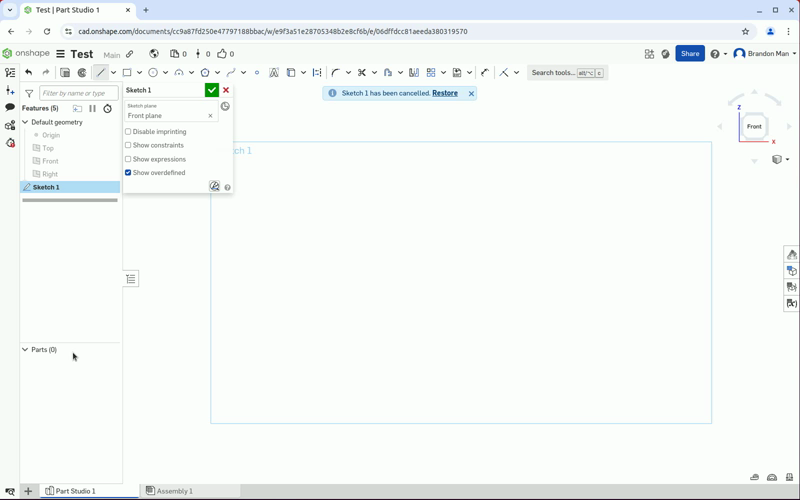
key_down(shift)
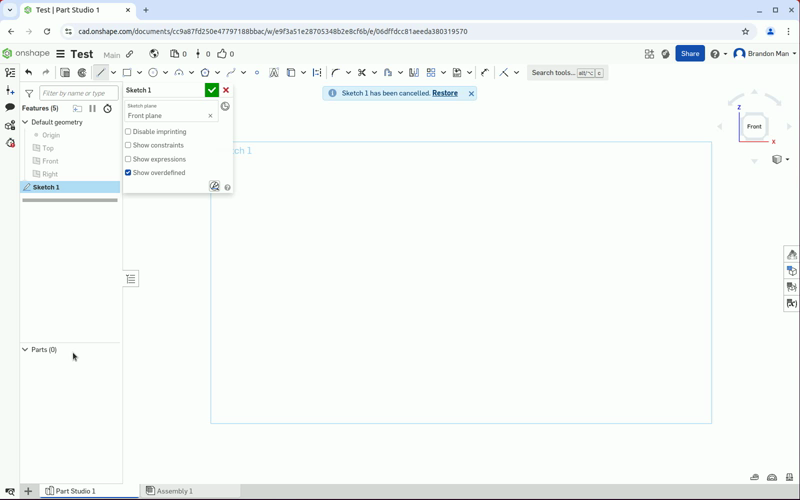
mouse_move(460, 282)
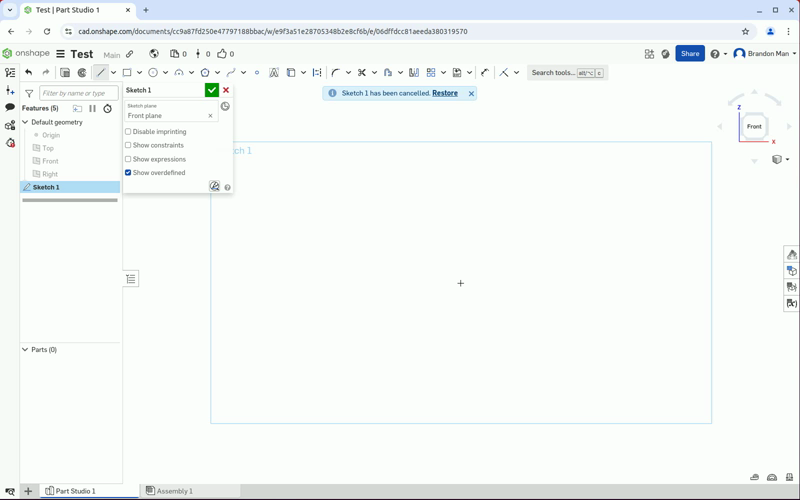
click(460, 282)
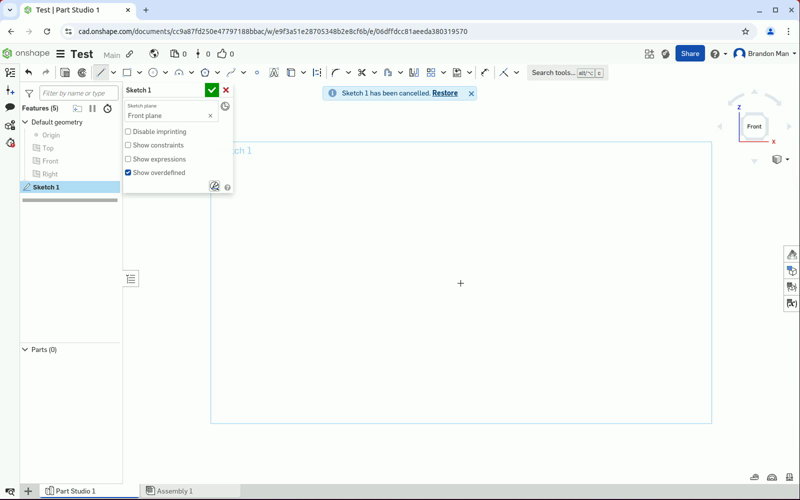
key_up(shift)
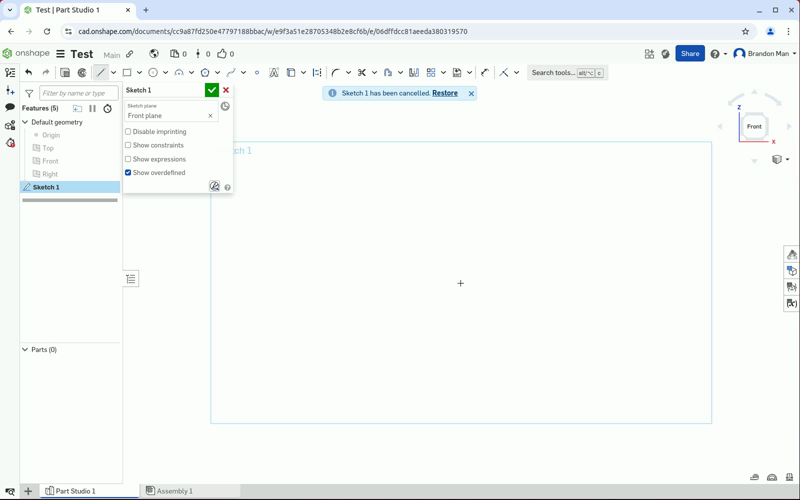
key_down(shift)
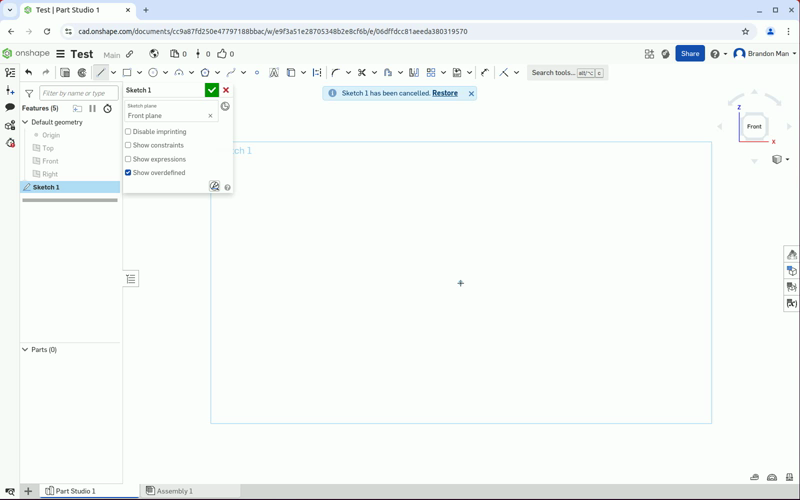
mouse_move(573, 282)
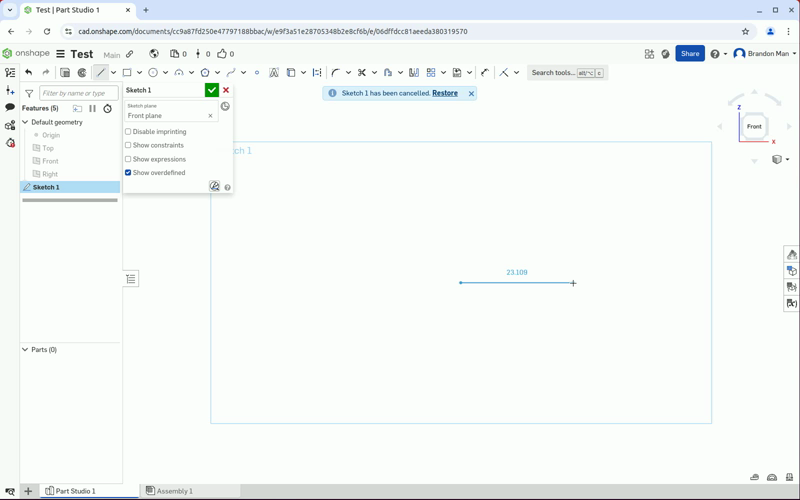
click(573, 282)
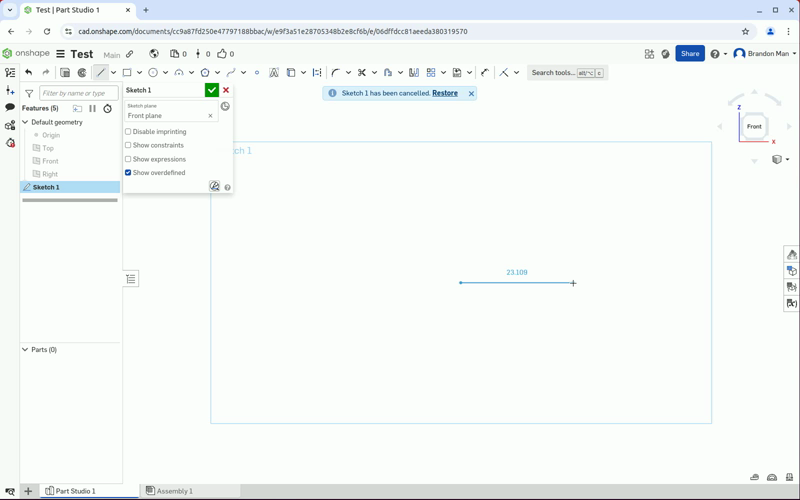
key_up(shift)
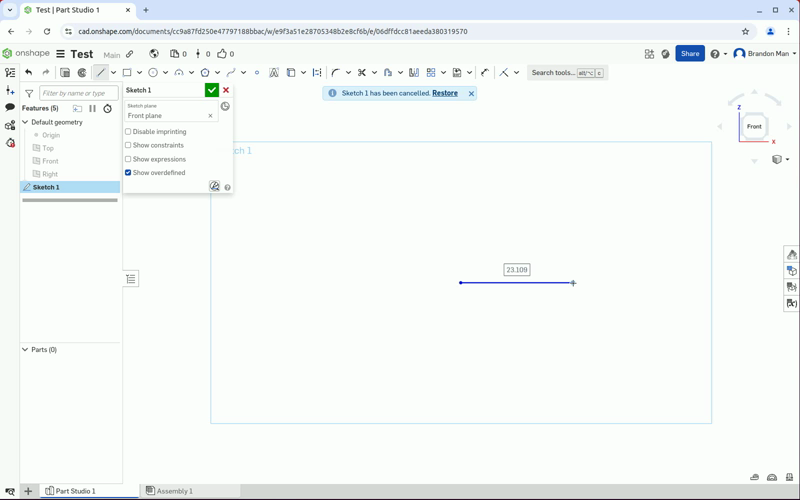
key_down(shift)
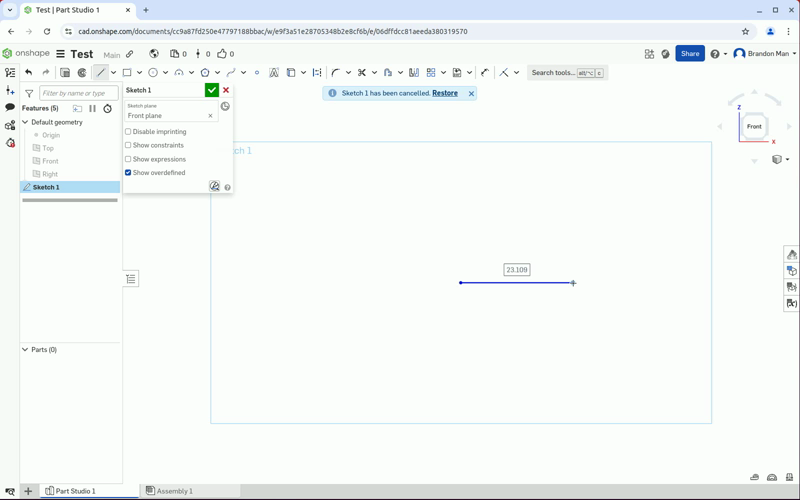
mouse_move(573, 198)
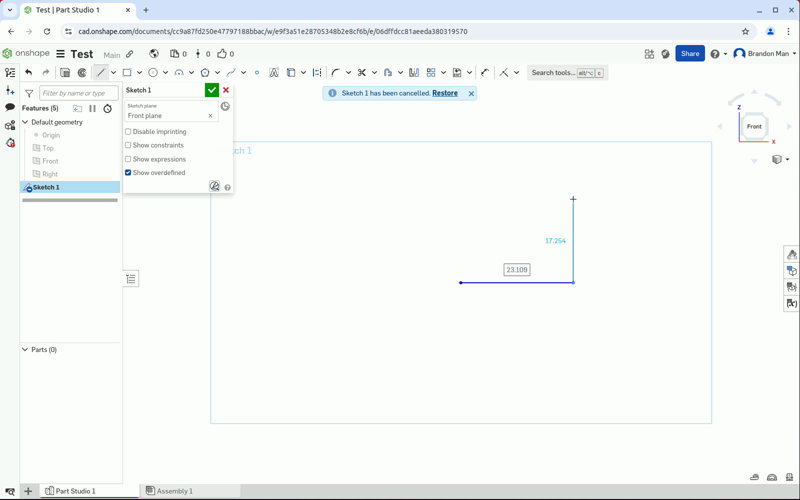
click(573, 198)
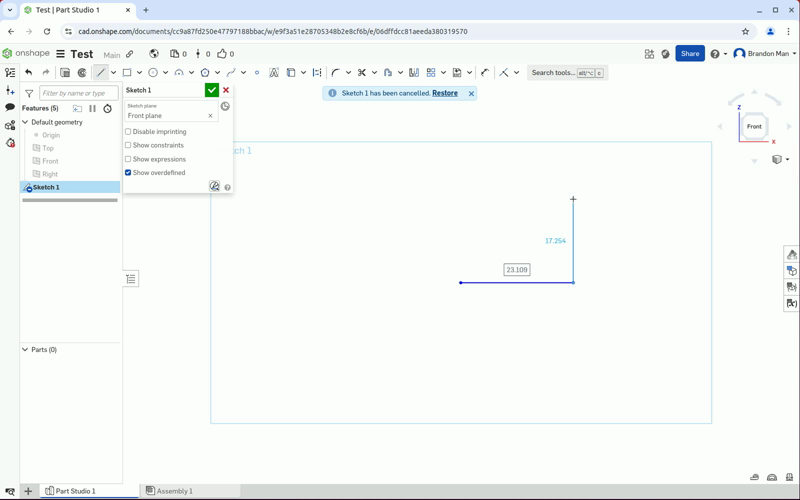
key_up(shift)
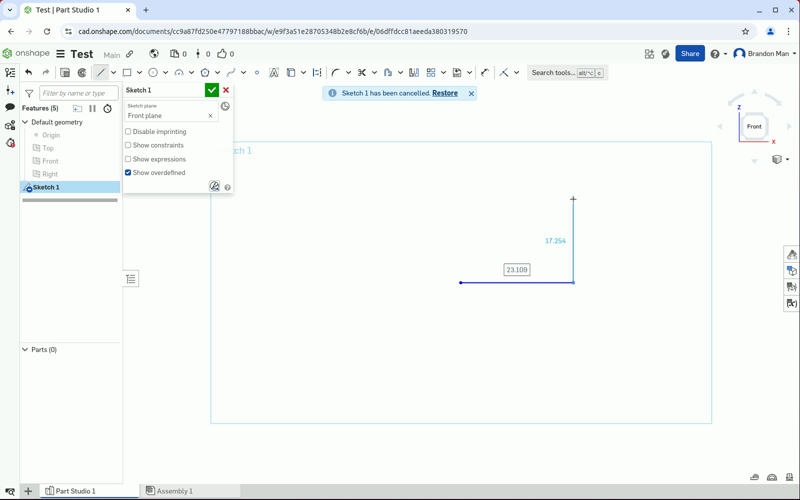
key_down(shift)
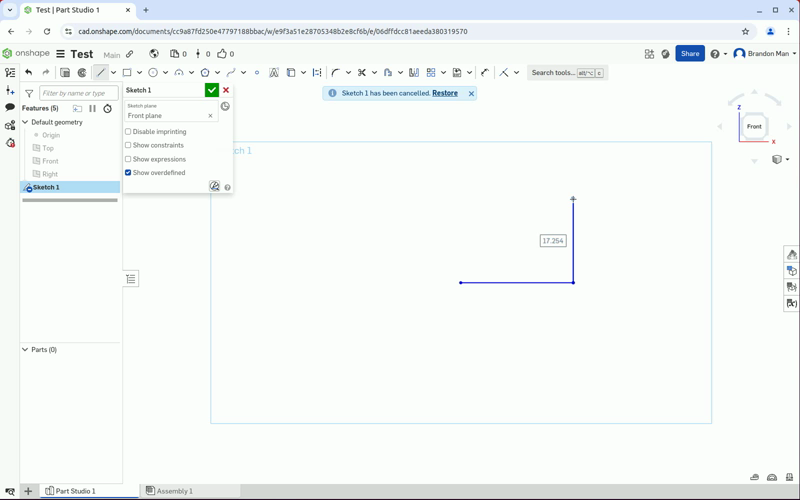
mouse_move(460, 198)
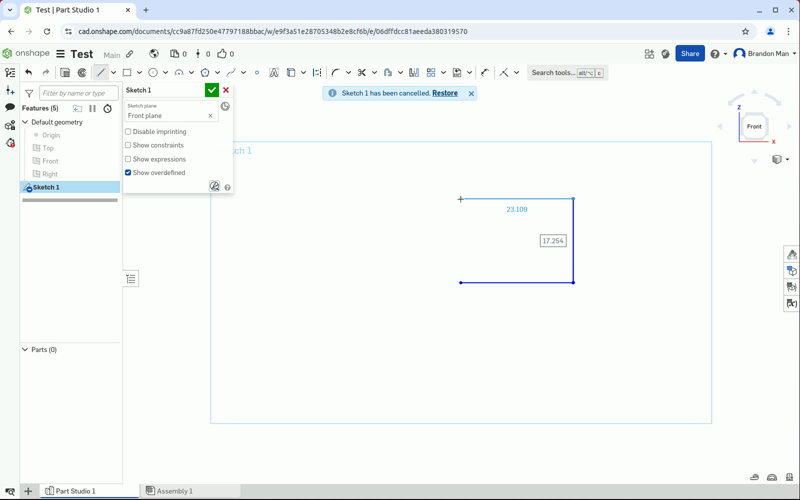
click(460, 198)
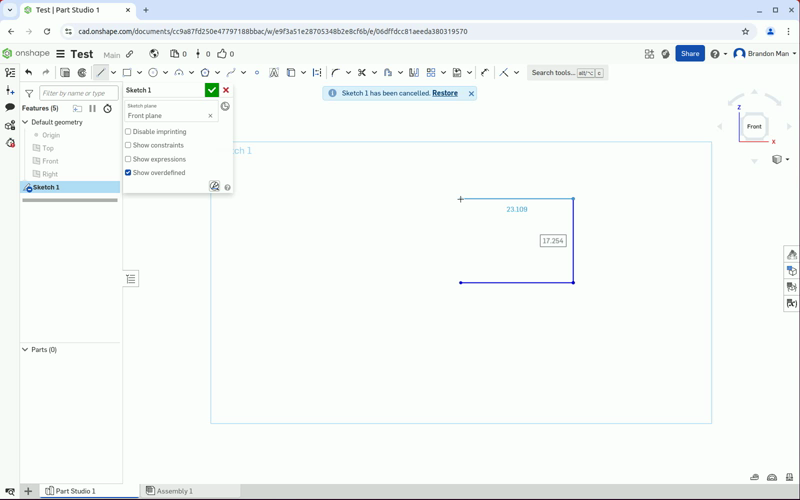
key_up(shift)
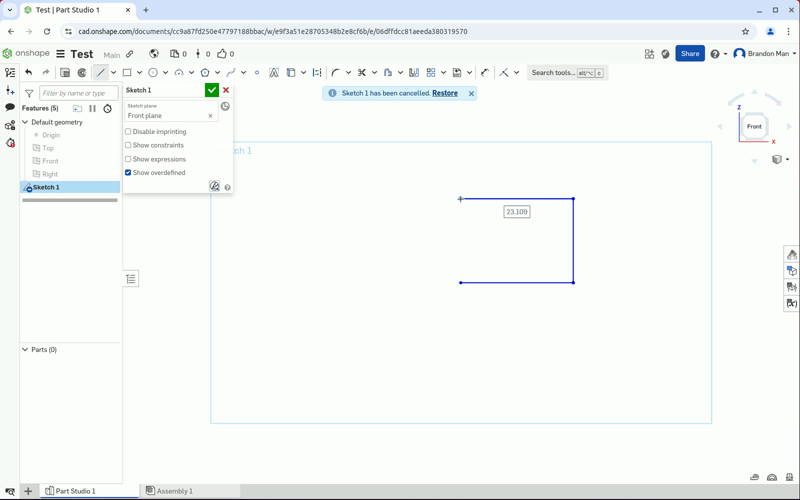
key_down(shift)
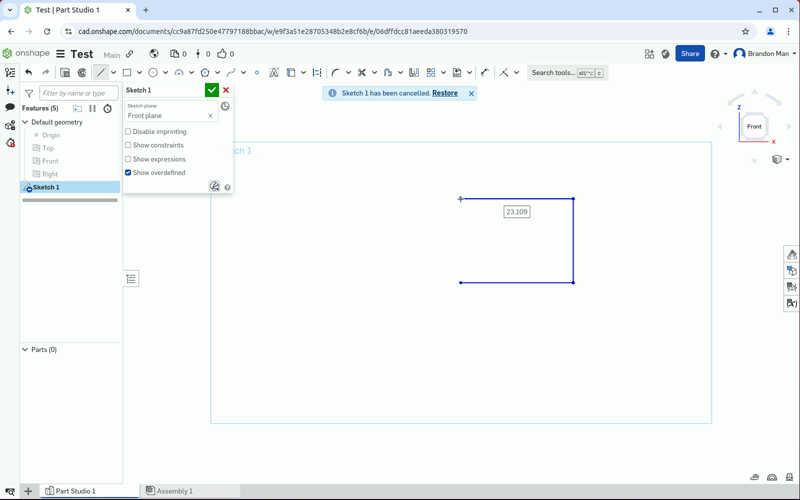
mouse_move(460, 282)
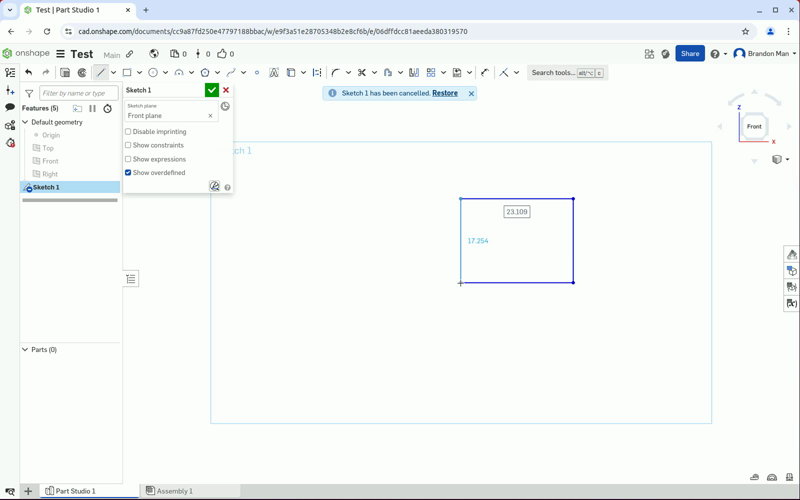
key_up(shift)
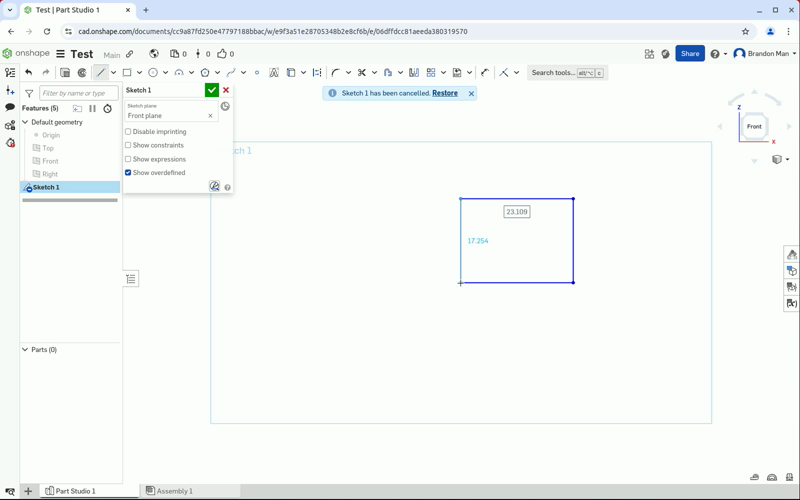
click(460, 282)
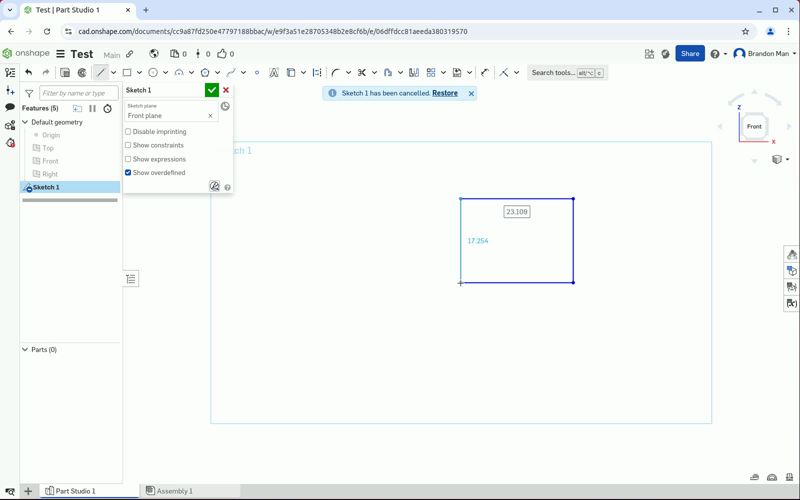
key(esc)
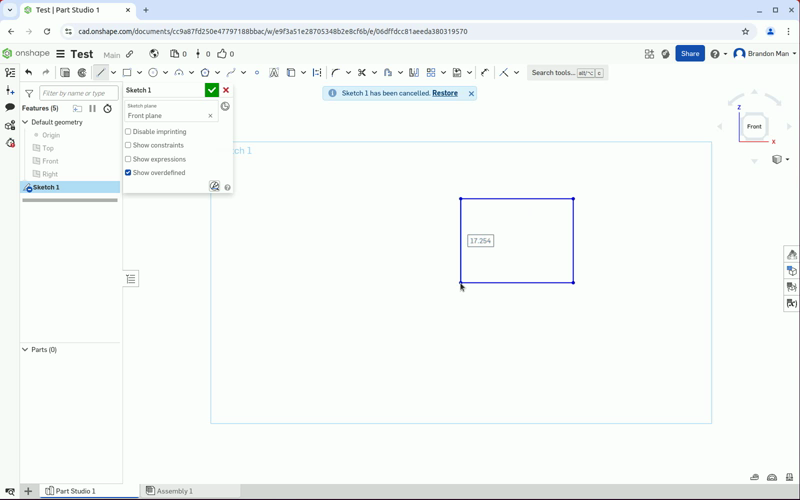
mouse_move(484, 230)
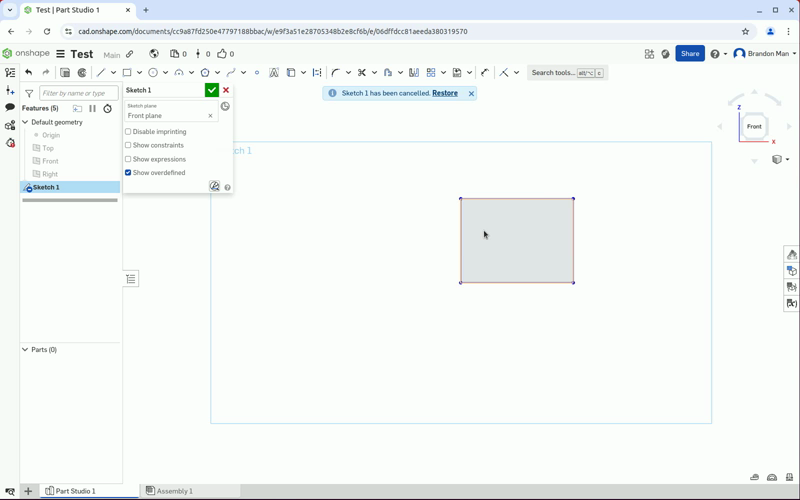
click(484, 230)
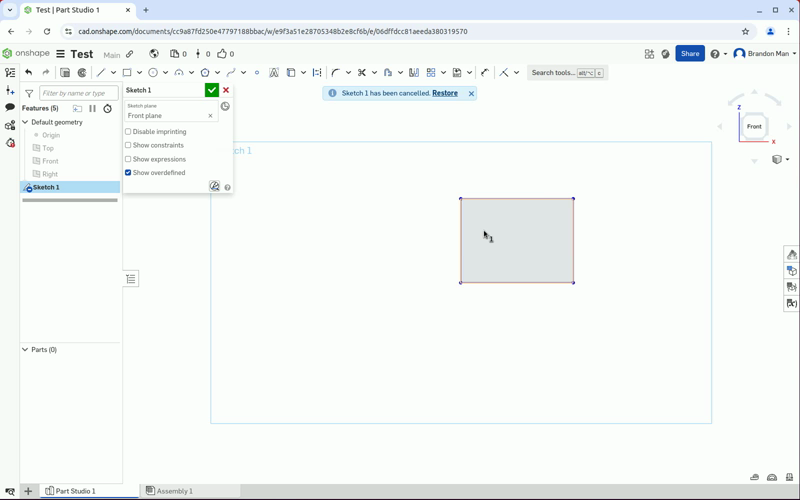
mouse_move(73, 352)
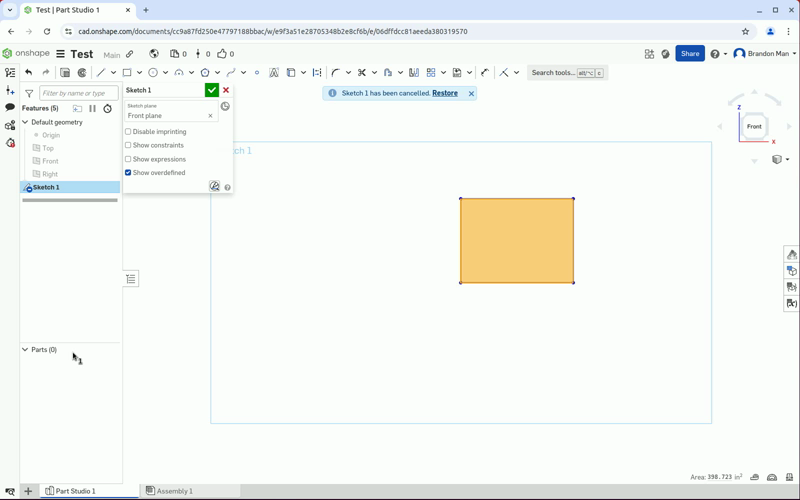
key(shift+y)
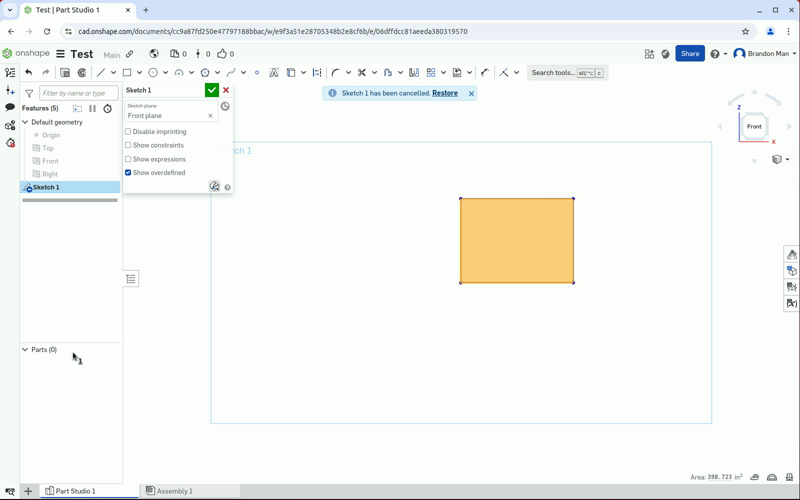
key(shift+e)
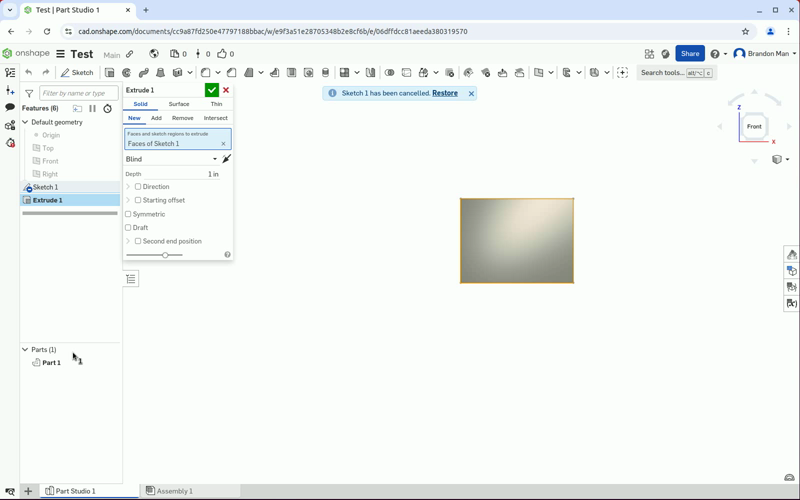
mouse_move(143, 106)
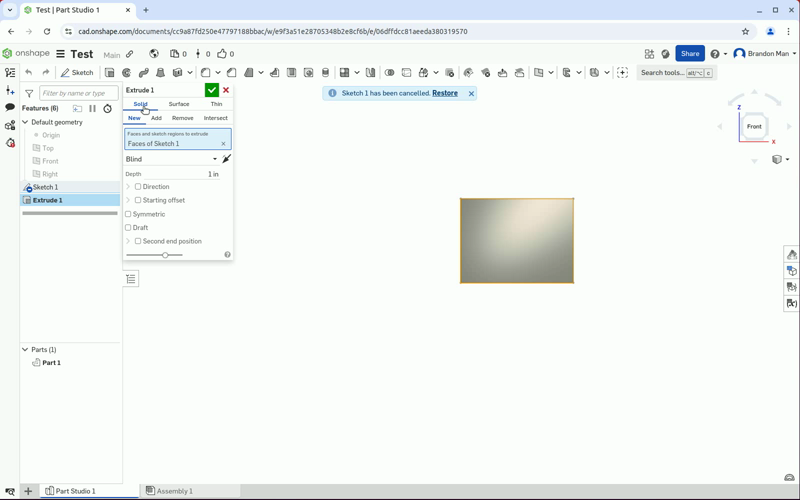
click(143, 106)
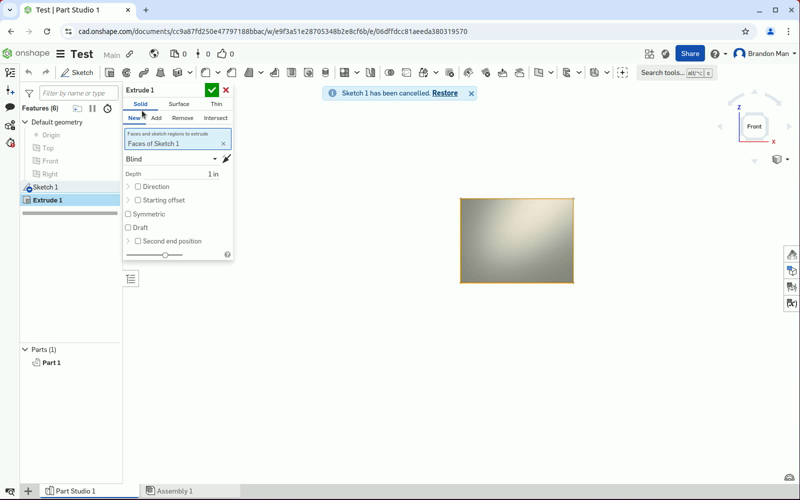
mouse_move(137, 120)
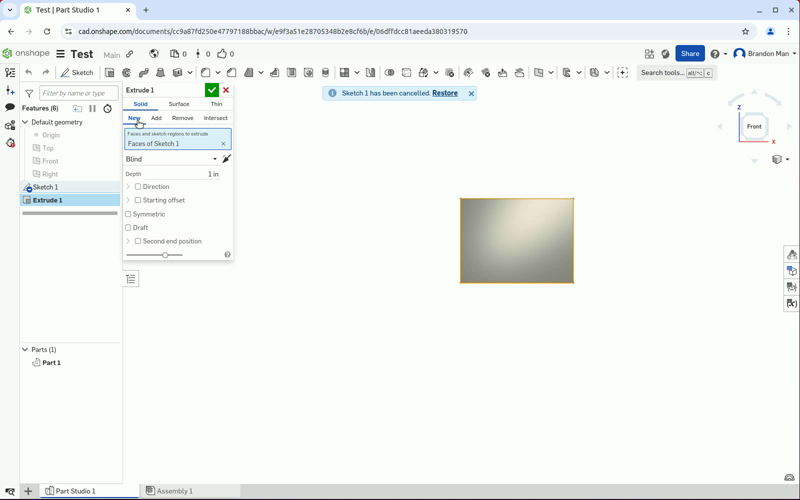
click(137, 120)
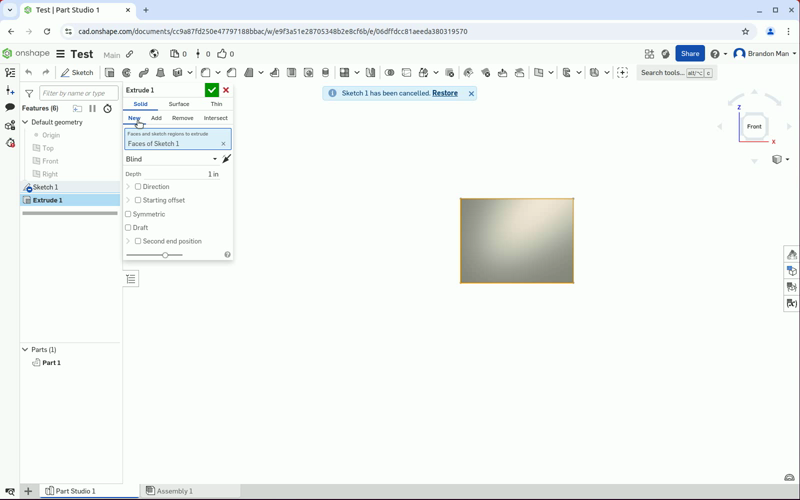
key(tab, 4)
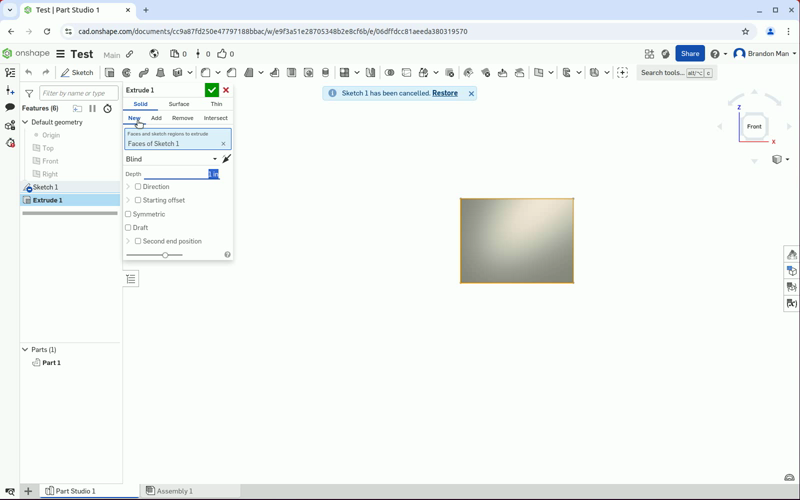
text(14.443)
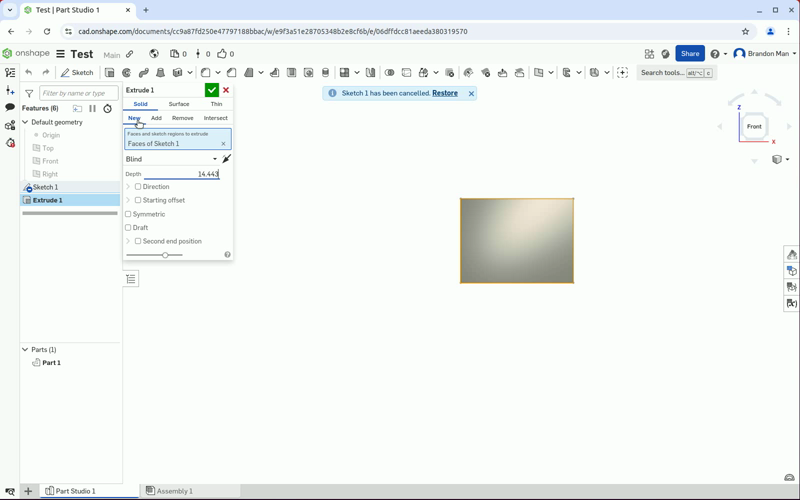
key(enter)
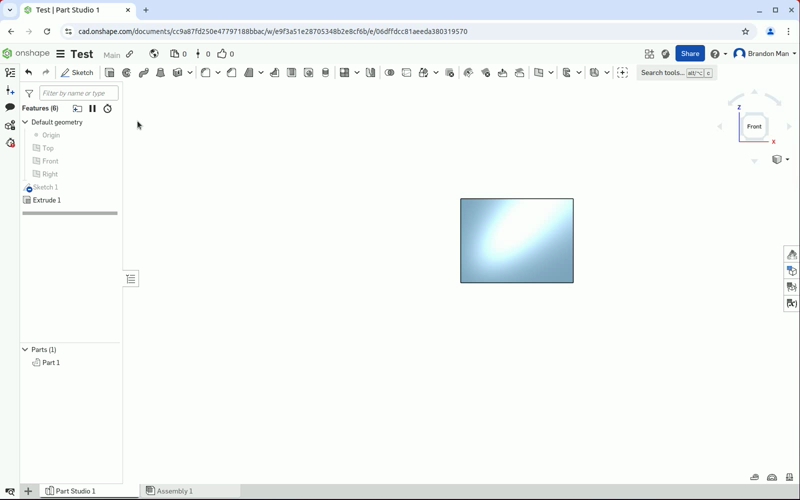
key(shift+h)
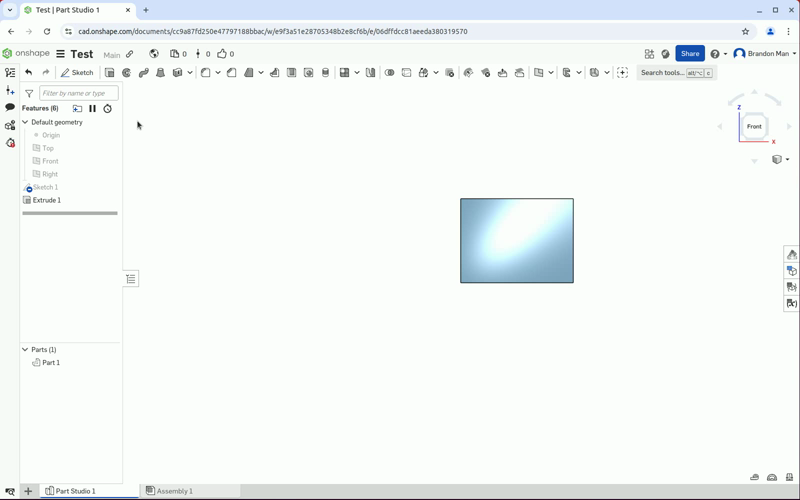
key(shift+h)
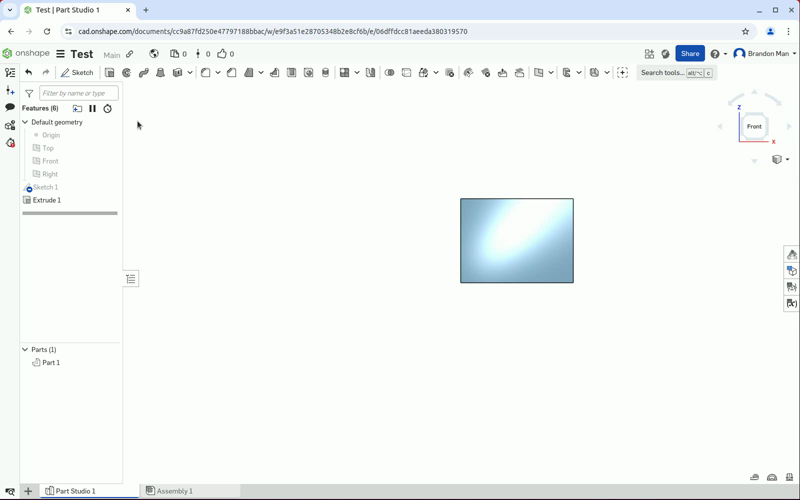
mouse_move(73, 189)
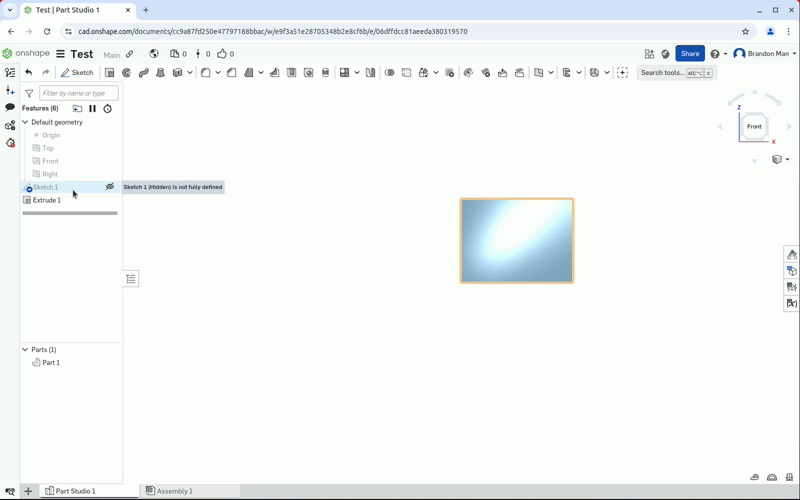
click(73, 189)
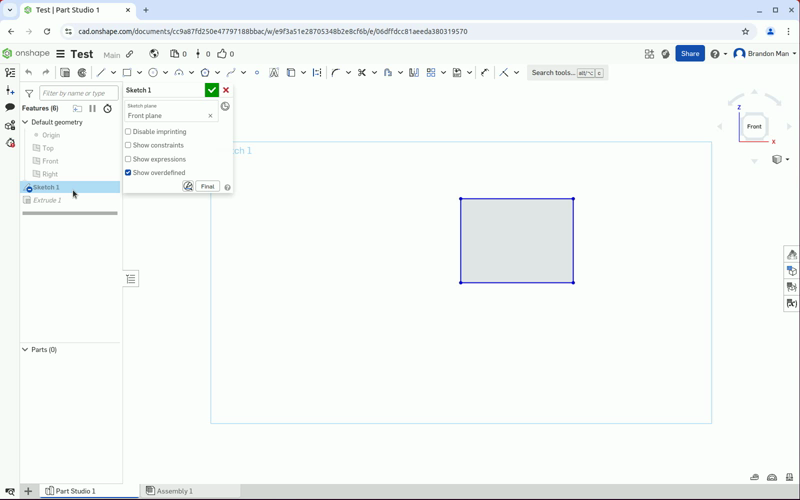
mouse_move(229, 92)
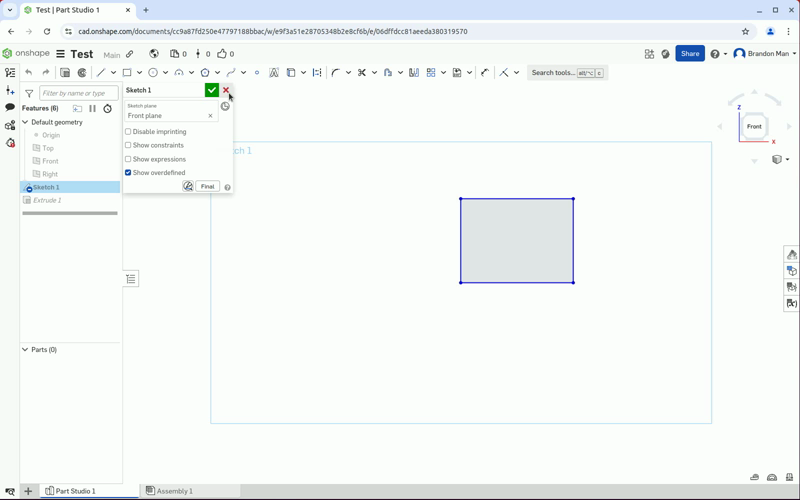
click(229, 92)
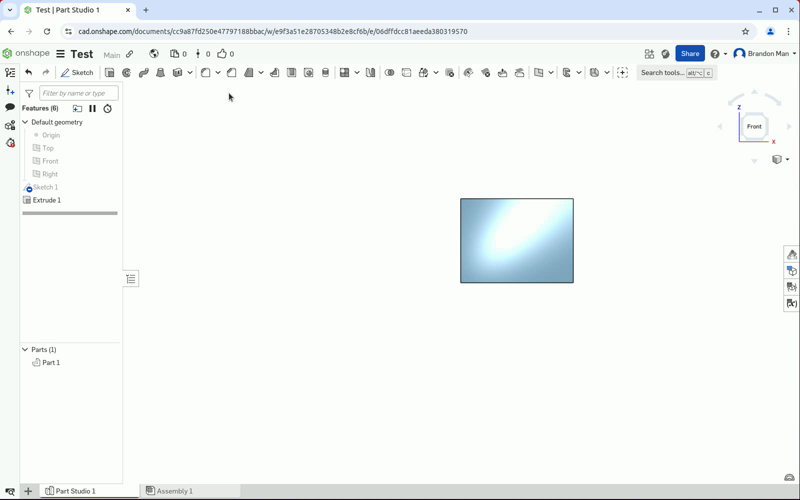
mouse_move(73, 352)
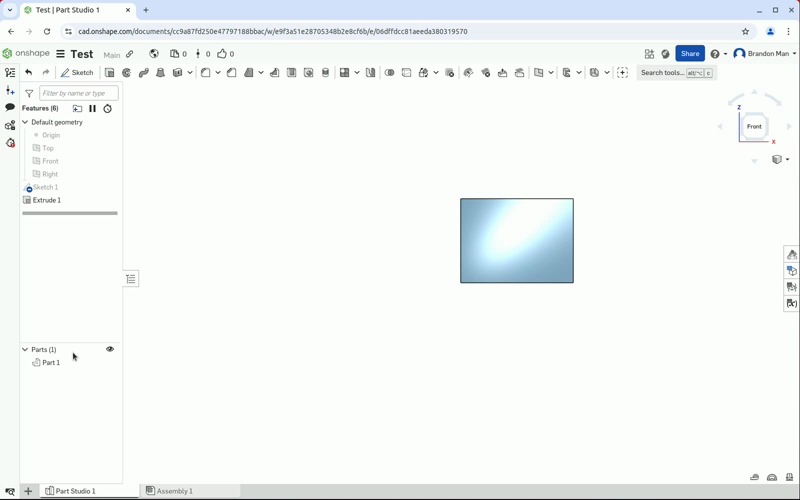
key(y)
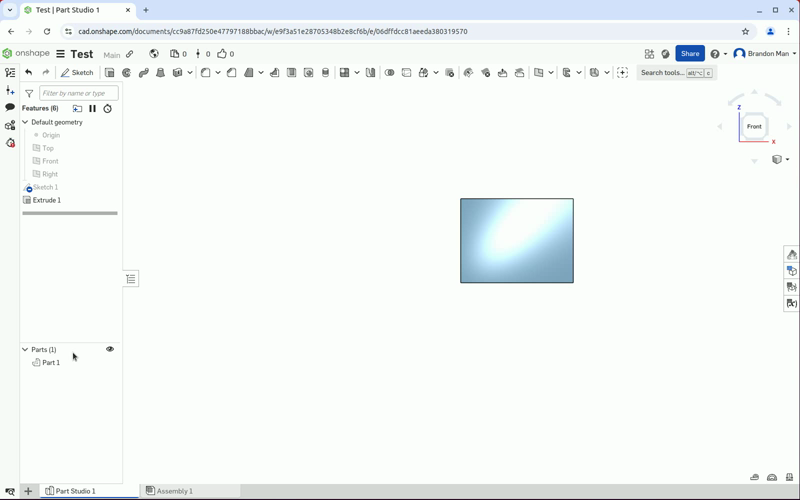
key(shift+p)
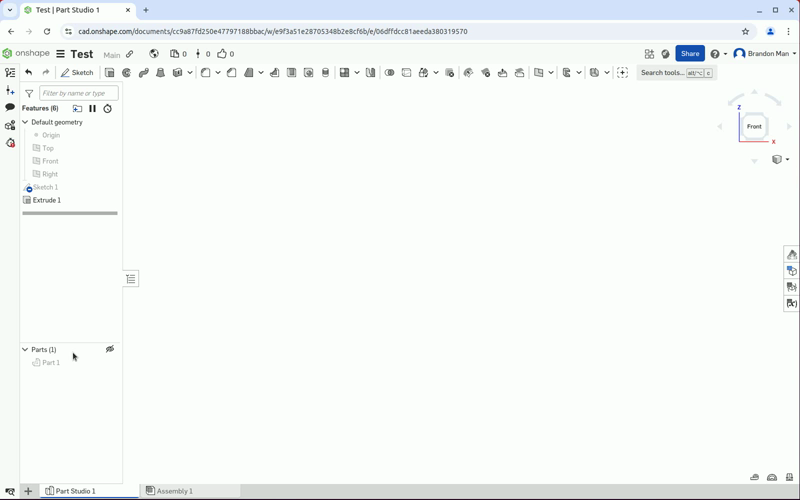
key(space)
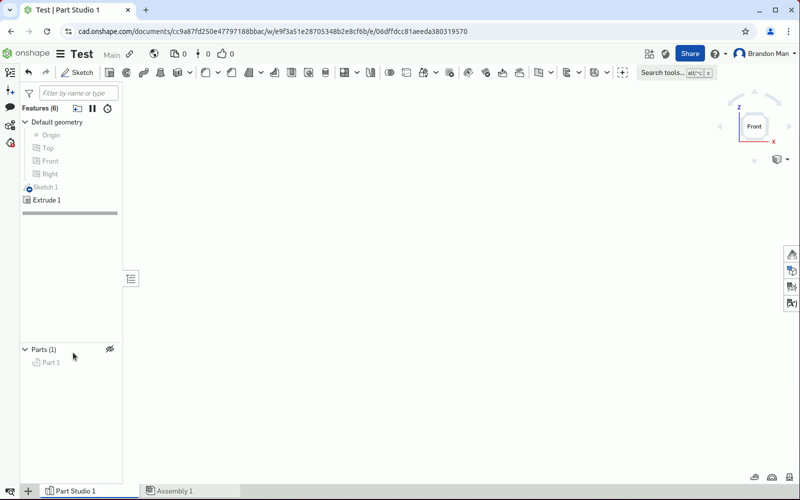
key_down(shift)
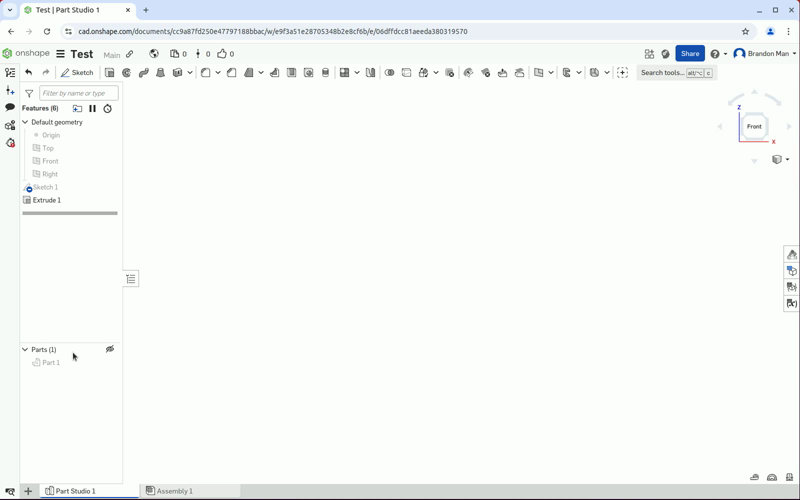
key(left)
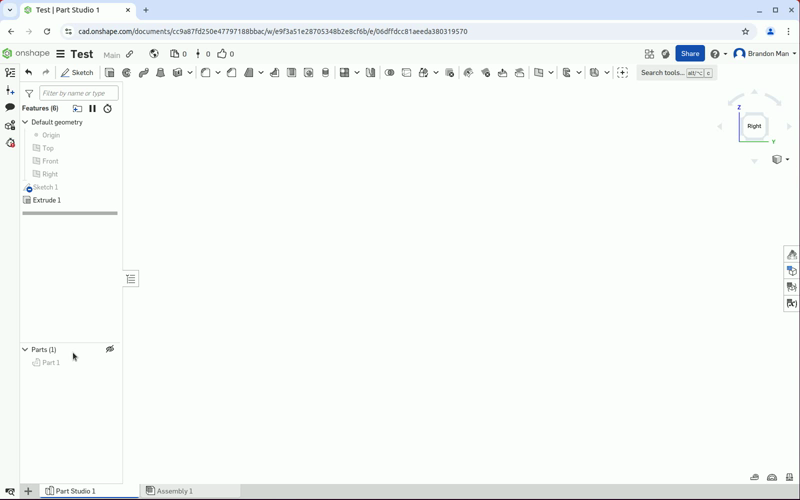
key_up(shift)
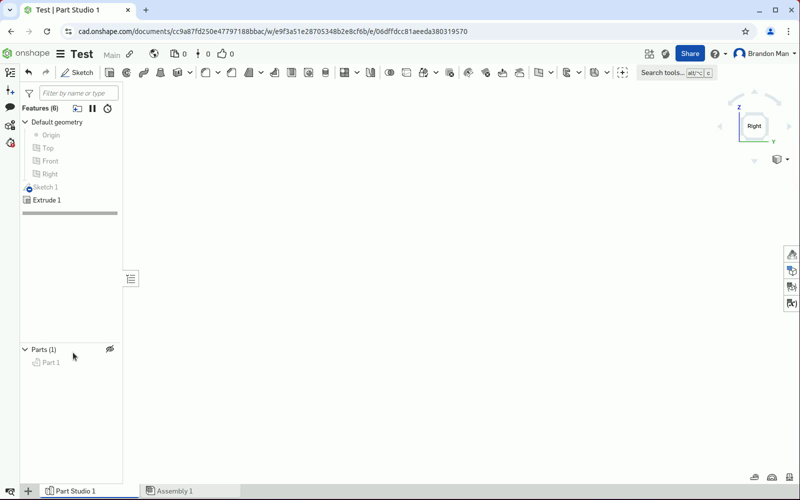
mouse_move(73, 352)
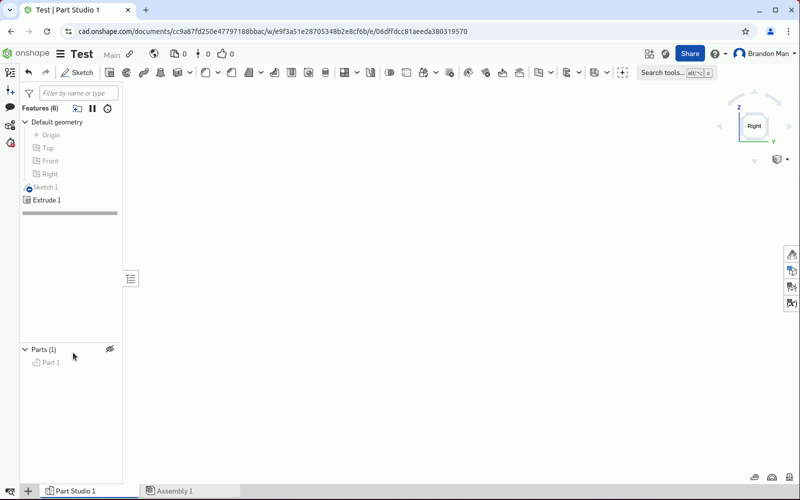
key(shift+y)
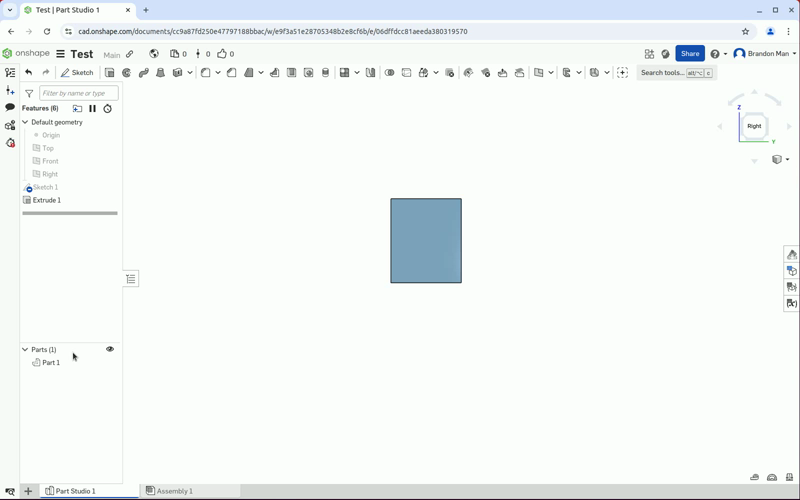
mouse_move(541, 75)
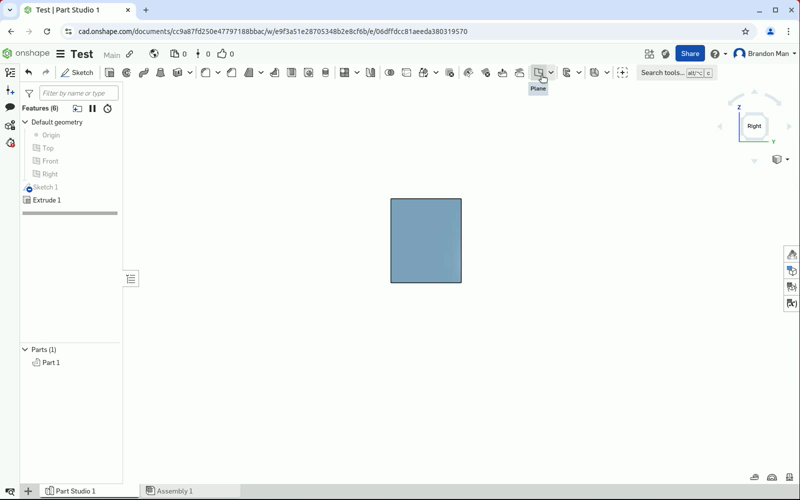
click(541, 75)
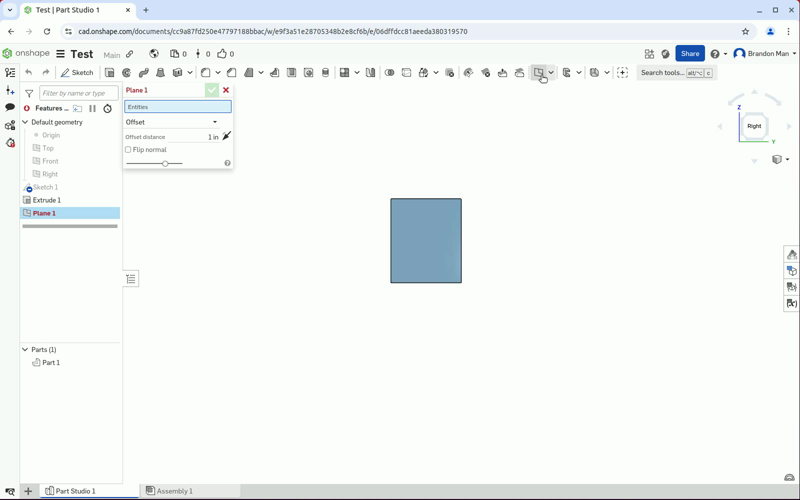
mouse_move(73, 176)
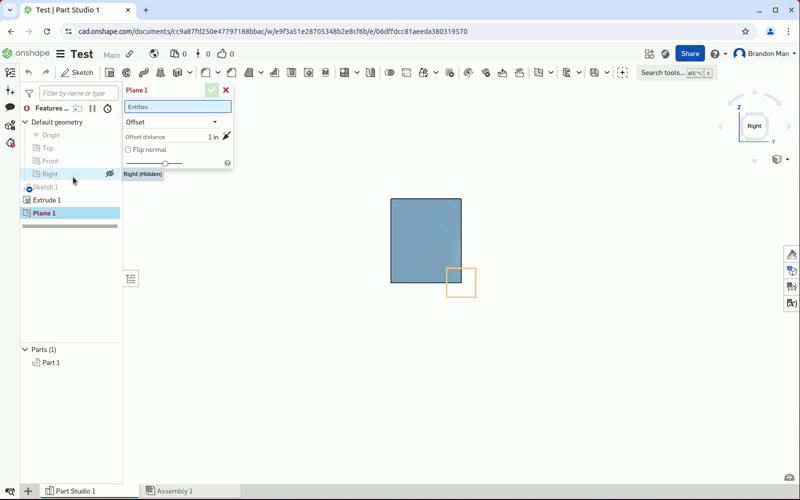
click(73, 176)
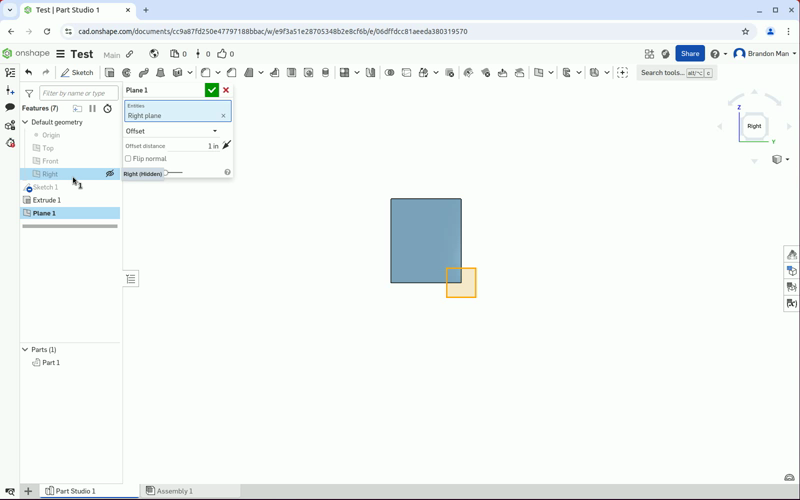
key(tab, 2)
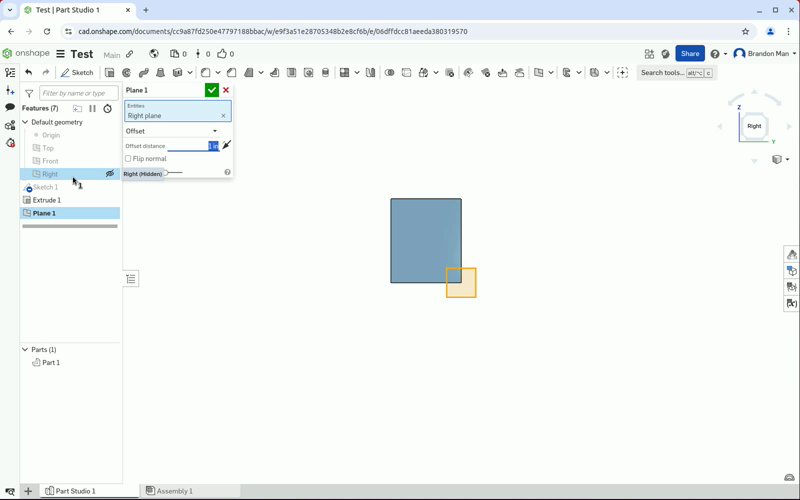
text(23.108)
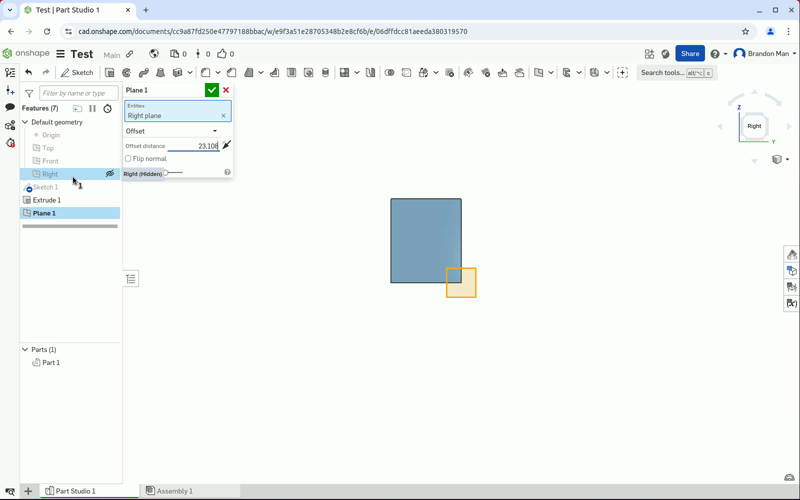
key(enter, 2)
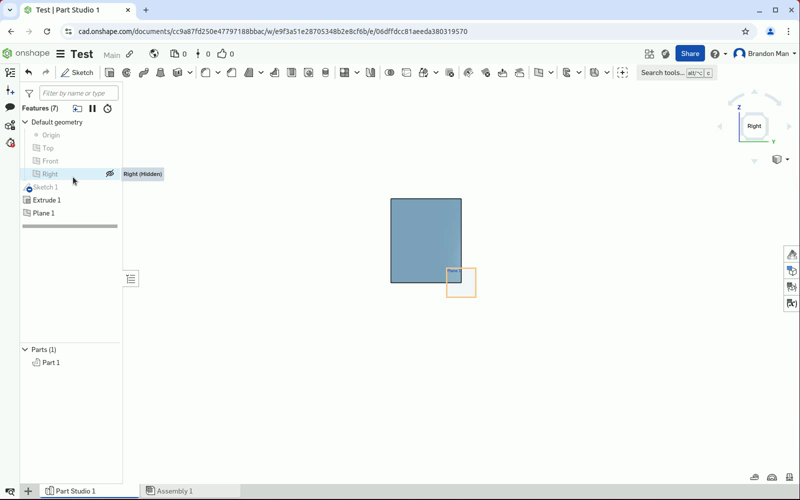
key(shift+s)
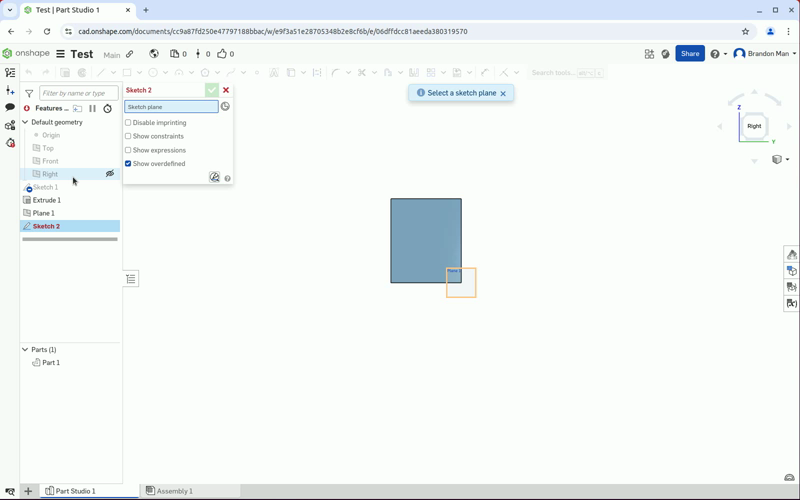
mouse_move(73, 215)
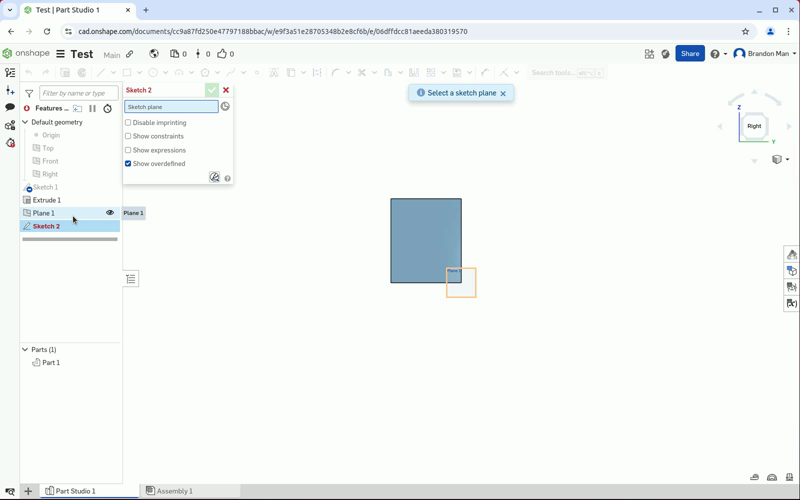
click(73, 215)
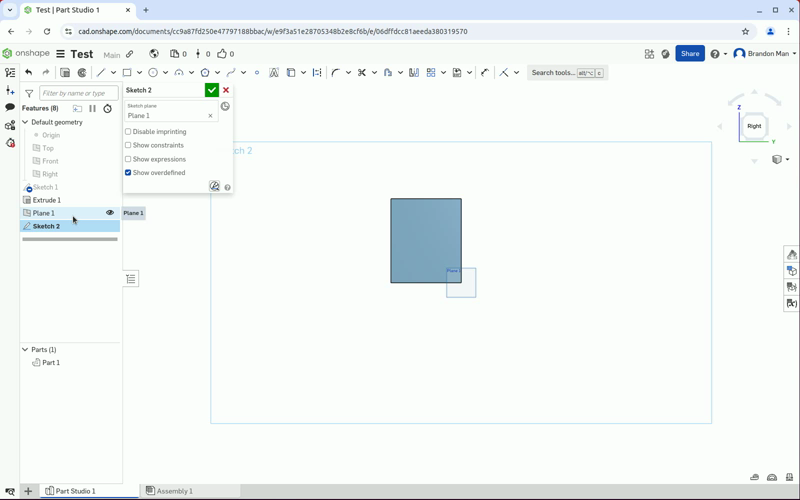
mouse_move(73, 352)
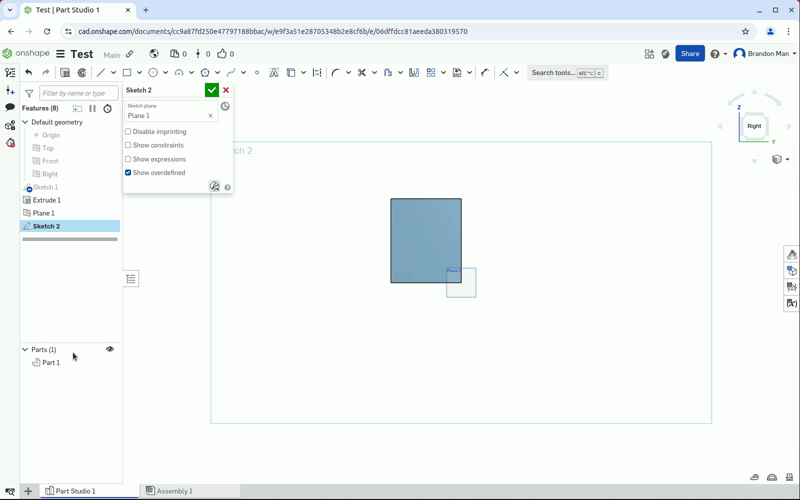
key(y)
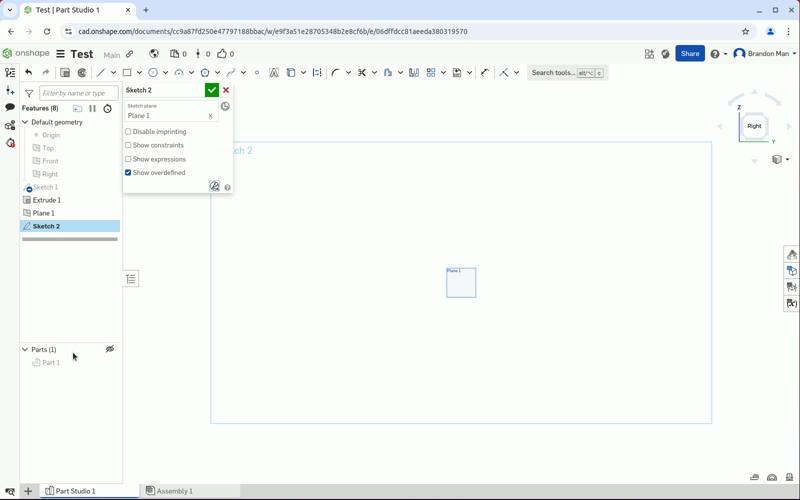
key(l)
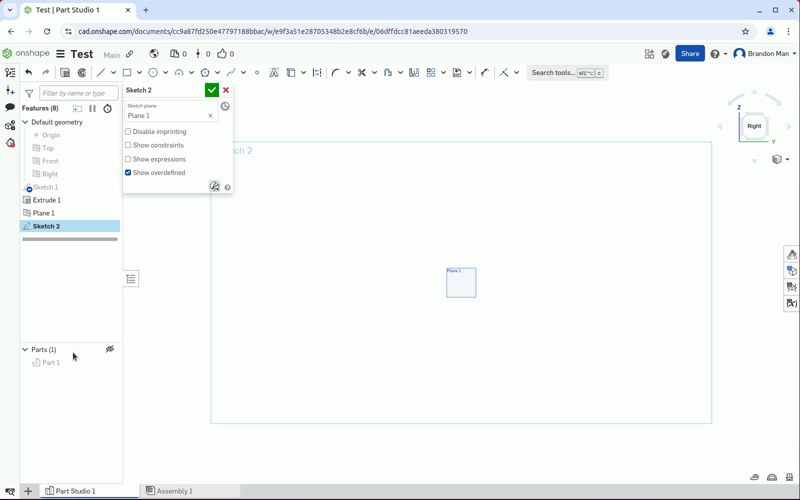
key_down(shift)
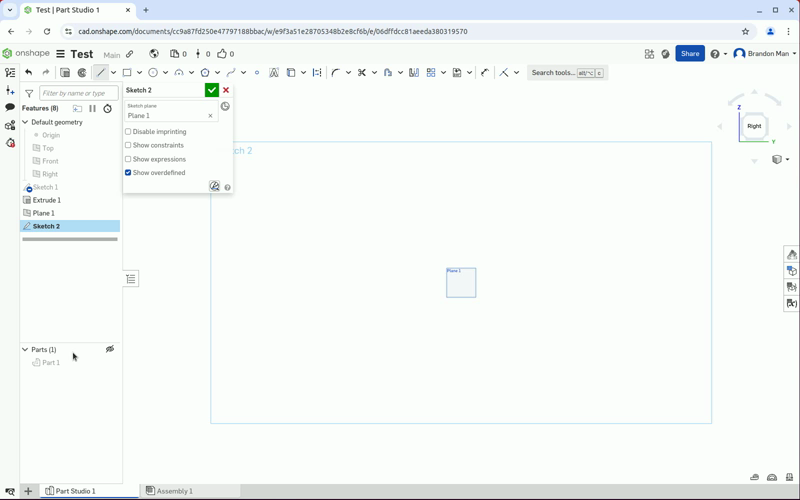
mouse_move(390, 254)
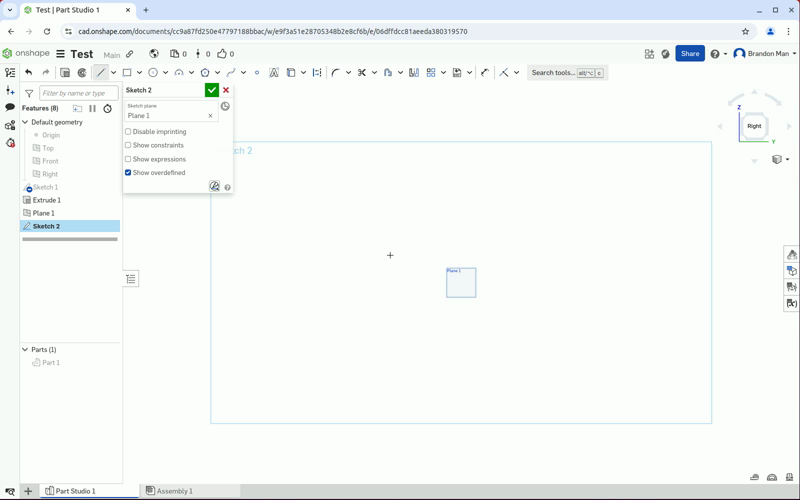
click(390, 254)
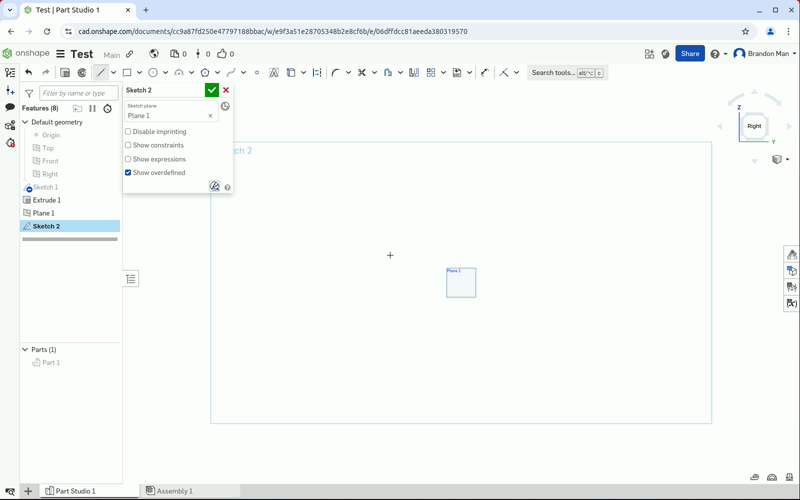
key_up(shift)
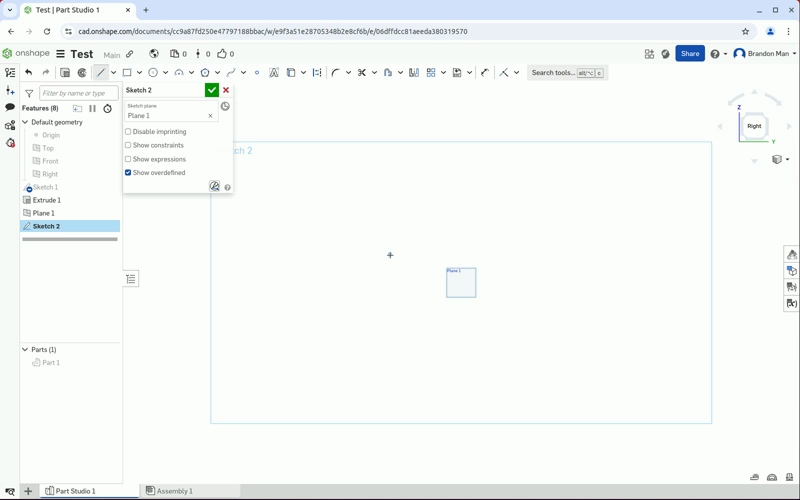
key_down(shift)
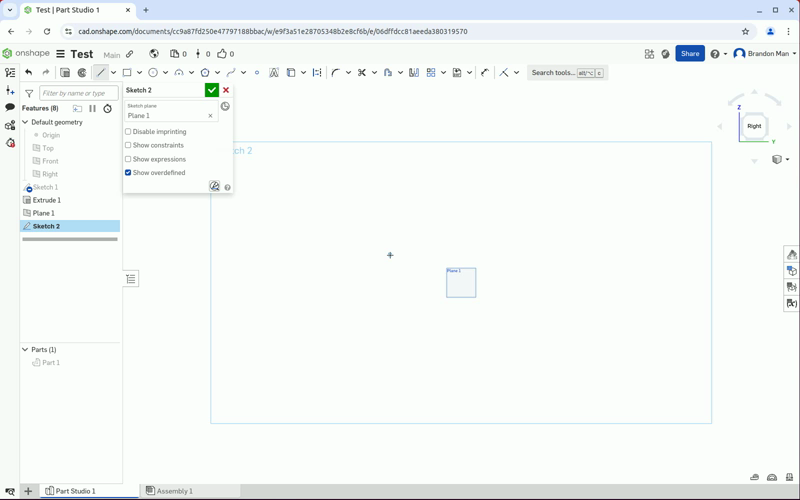
mouse_move(420, 254)
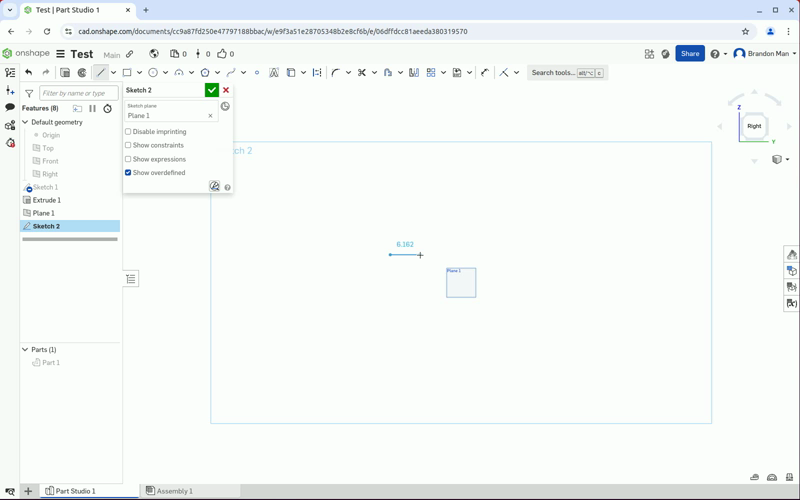
mouse_move(390, 198)
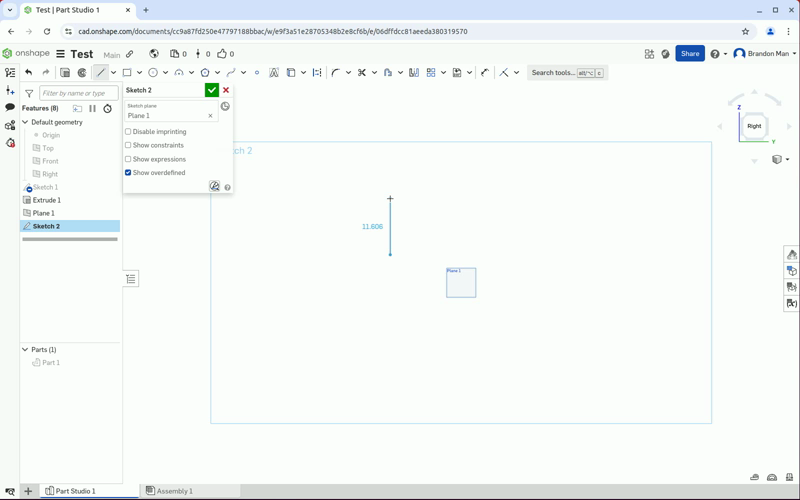
click(390, 198)
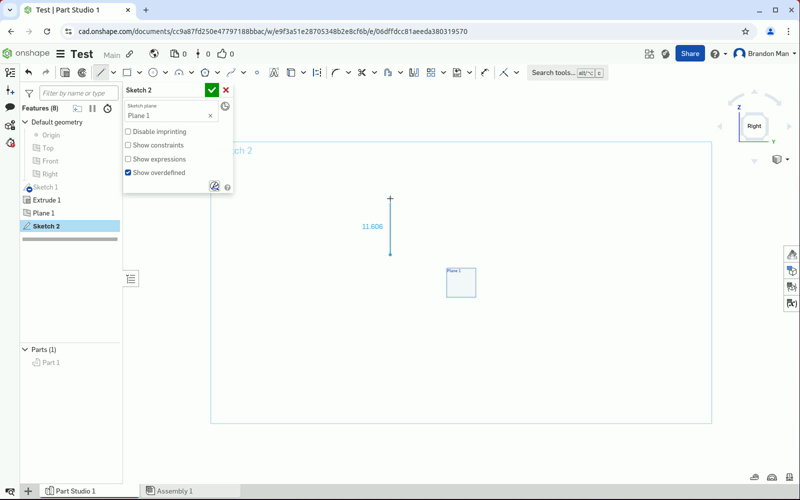
key_up(shift)
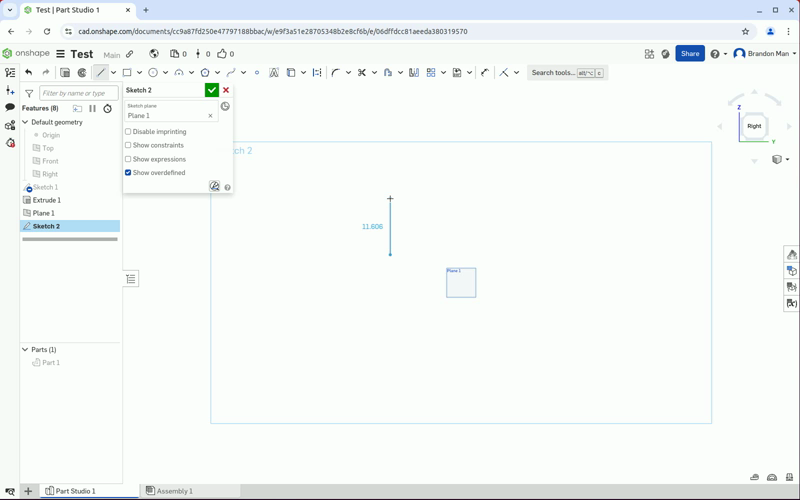
key_down(shift)
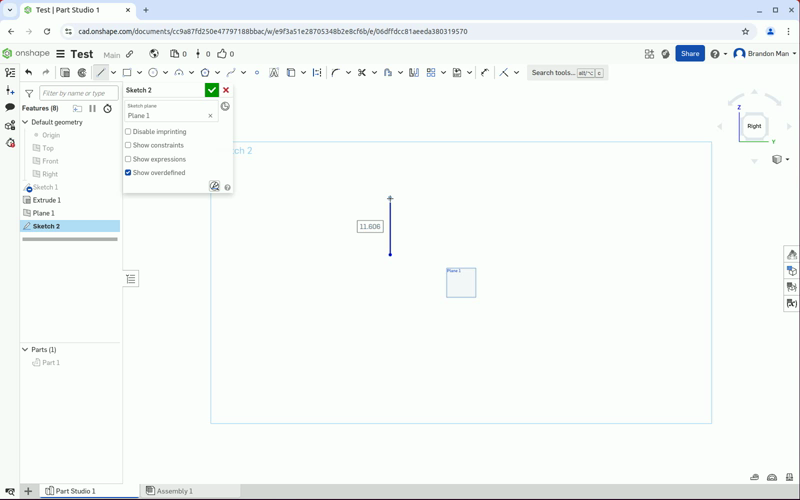
mouse_move(420, 198)
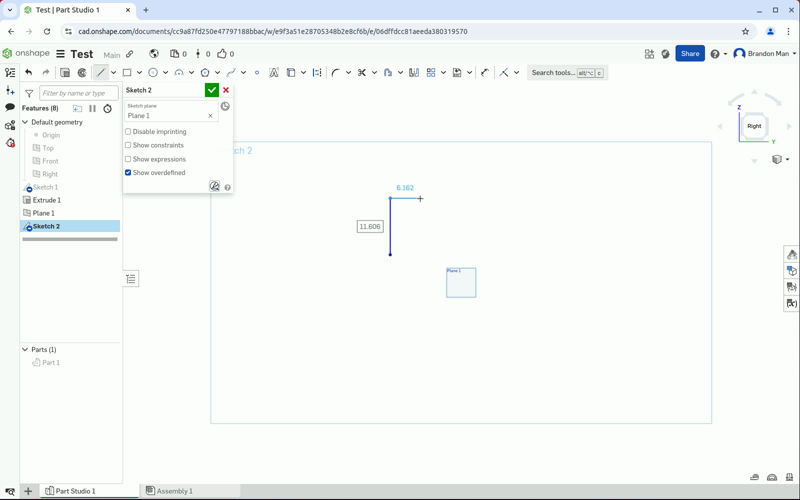
mouse_move(447, 198)
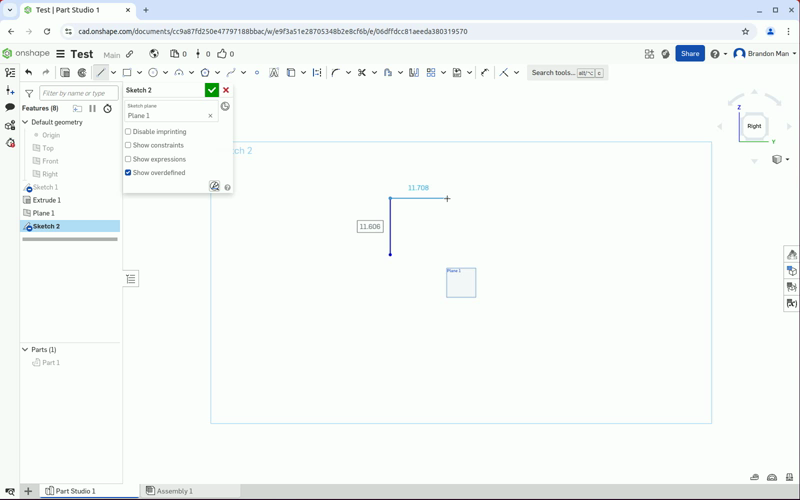
click(447, 198)
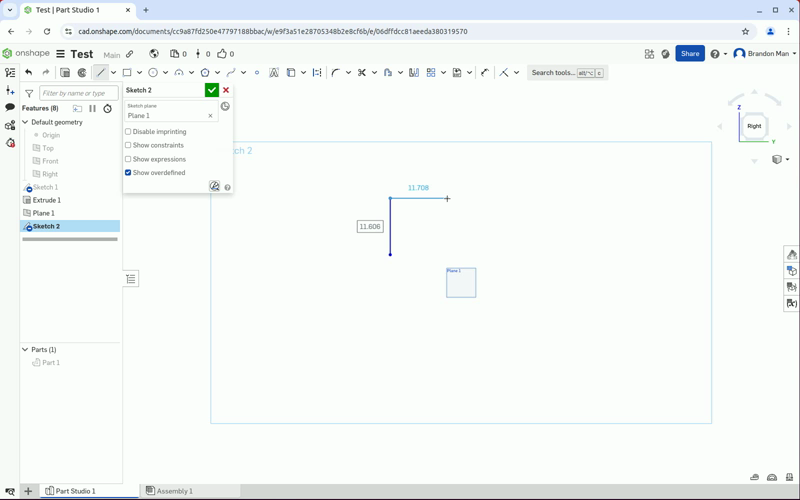
key_up(shift)
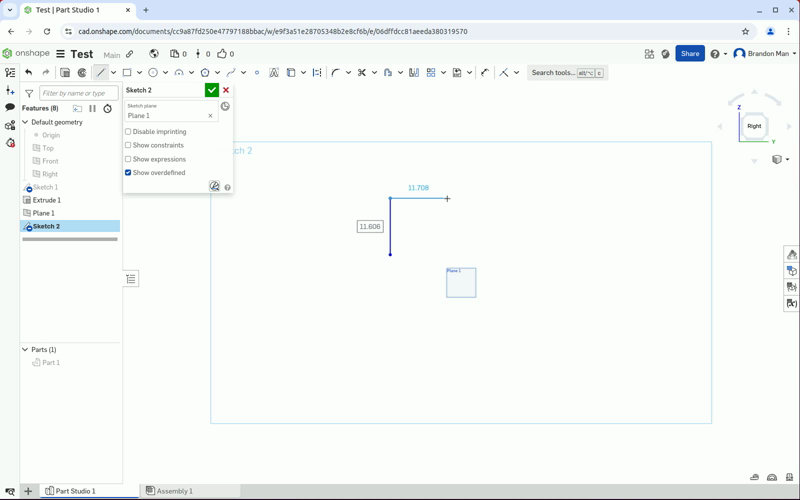
key(esc)
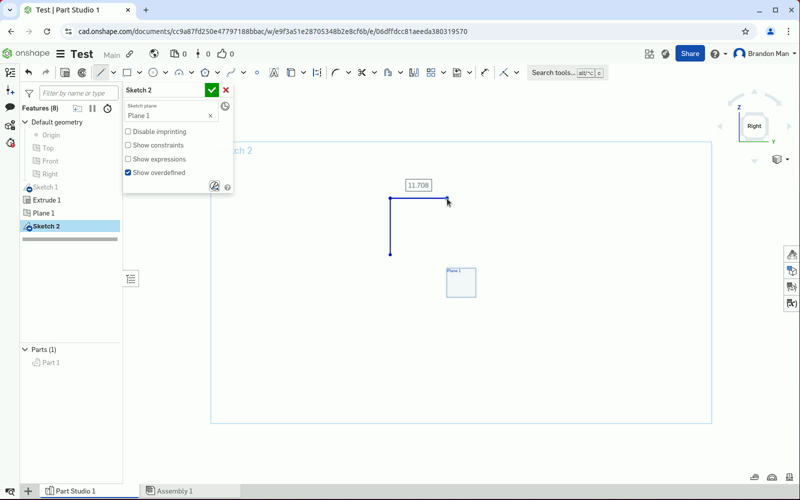
key(a)
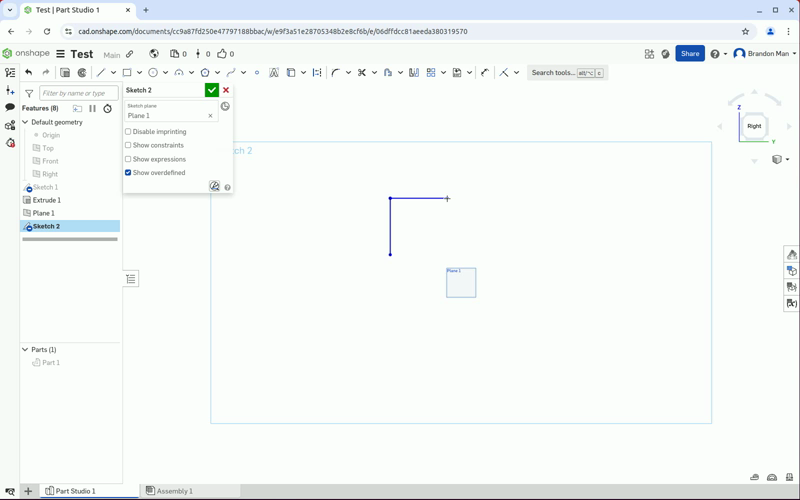
mouse_move(447, 198)
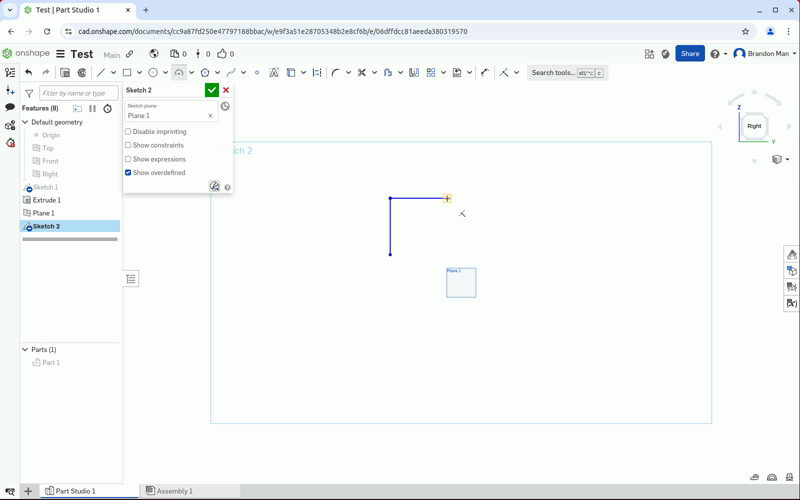
click(447, 198)
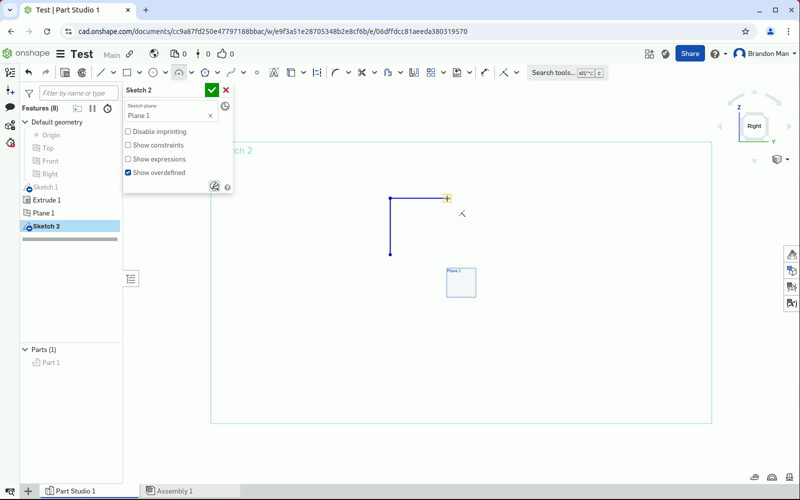
mouse_move(390, 254)
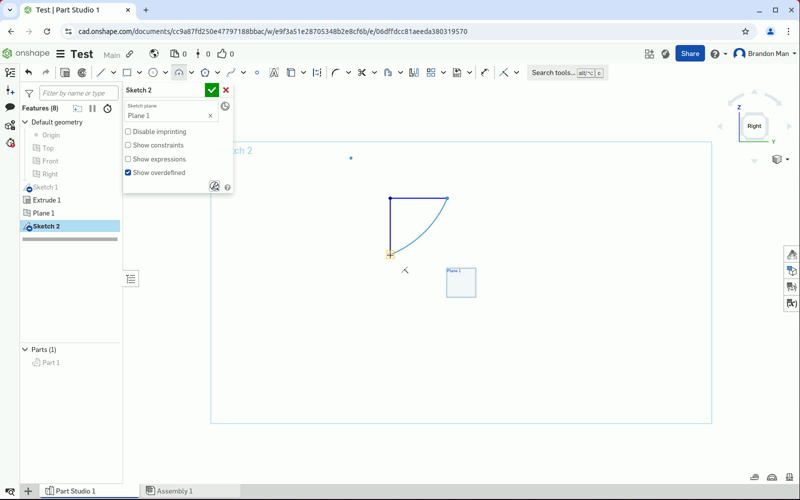
click(390, 254)
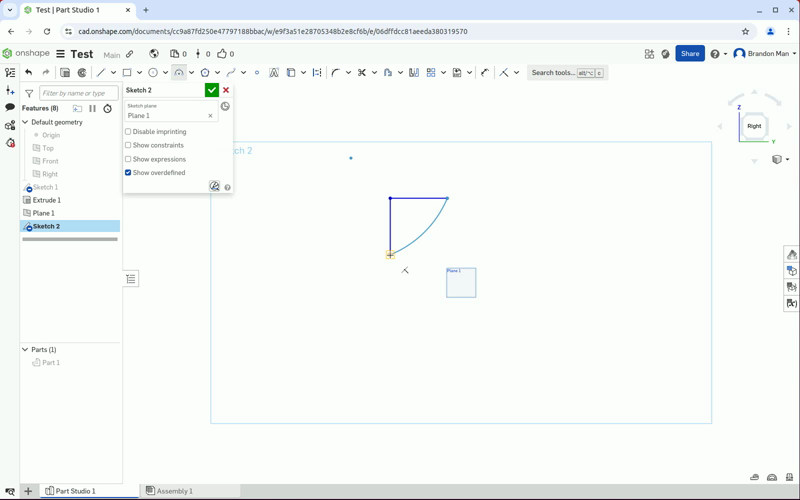
key_down(shift)
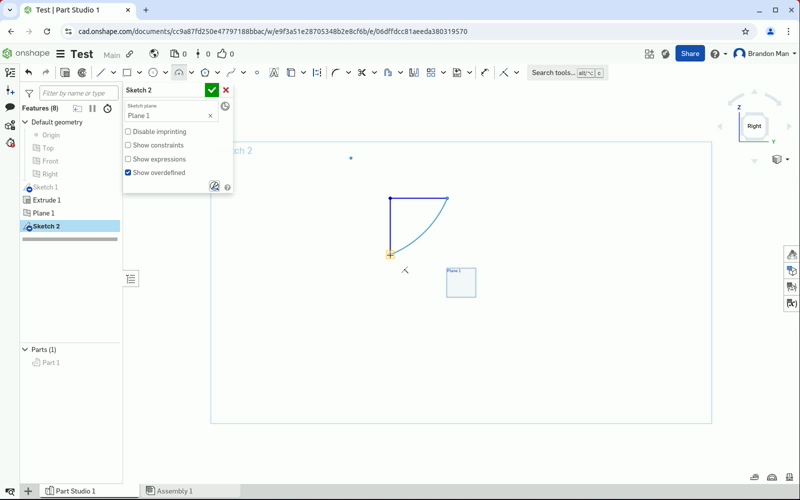
mouse_move(350, 157)
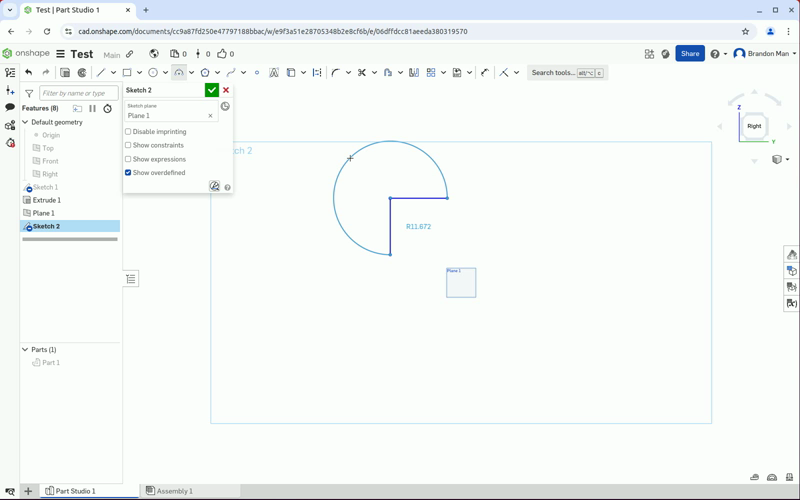
click(350, 157)
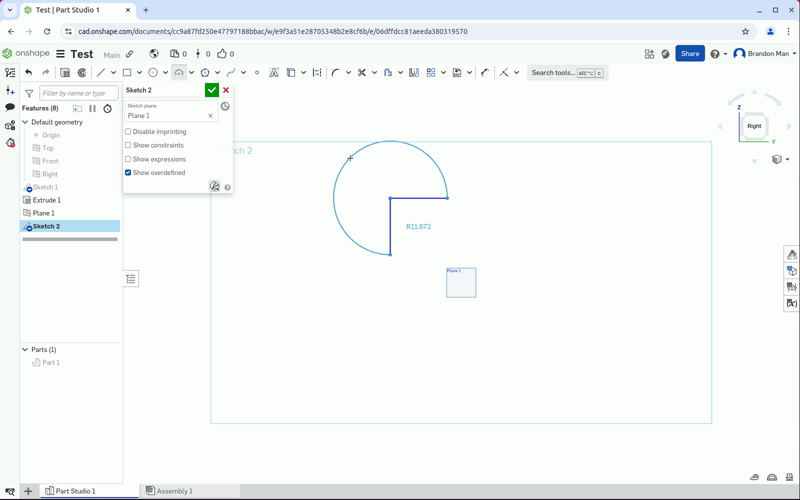
key_up(shift)
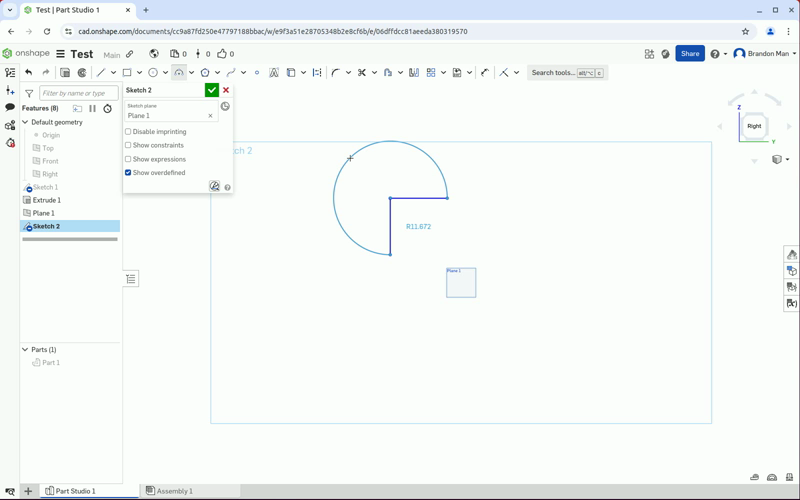
key(esc)
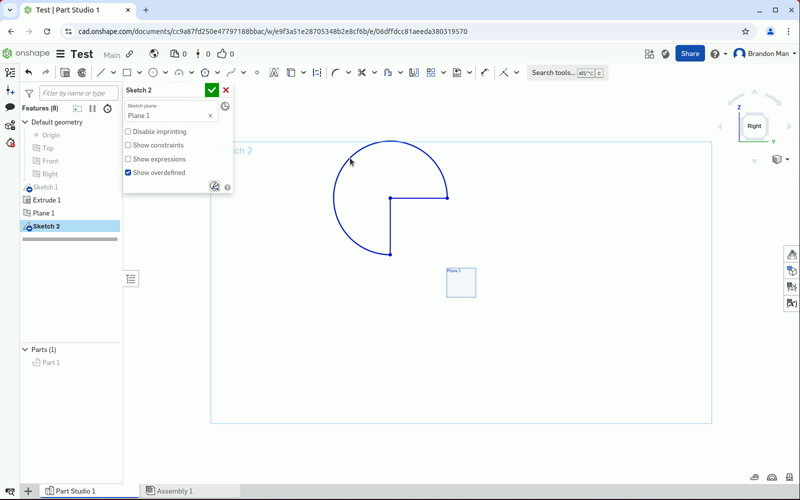
mouse_move(365, 180)
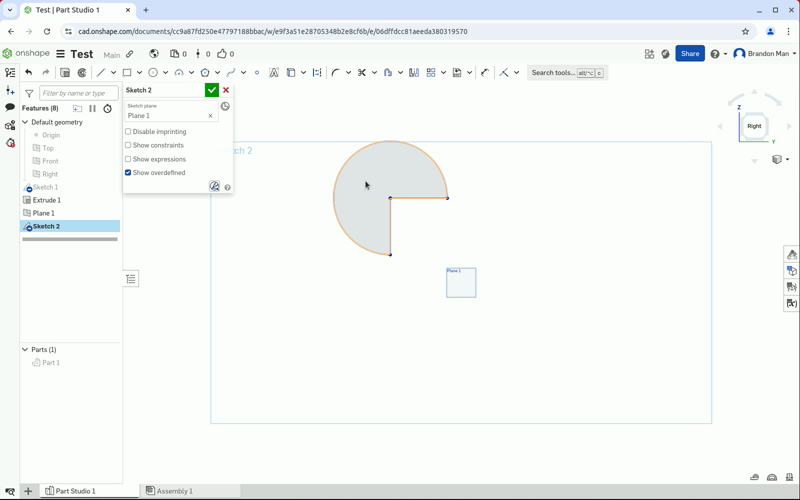
scroll(6)
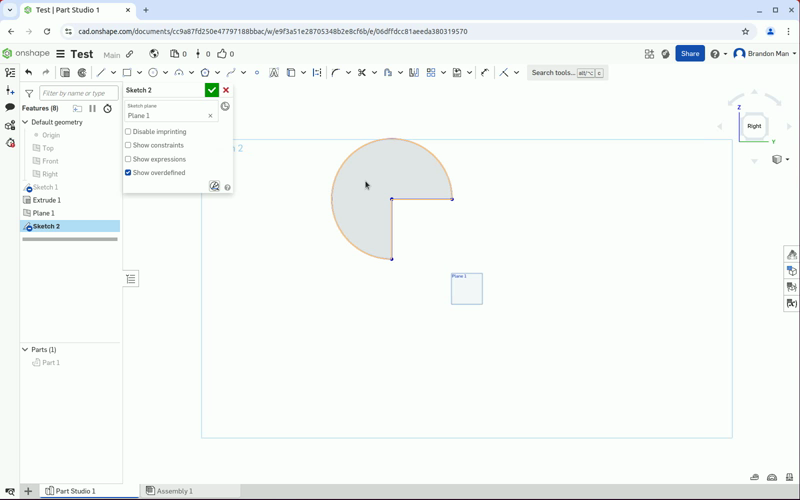
scroll(6)
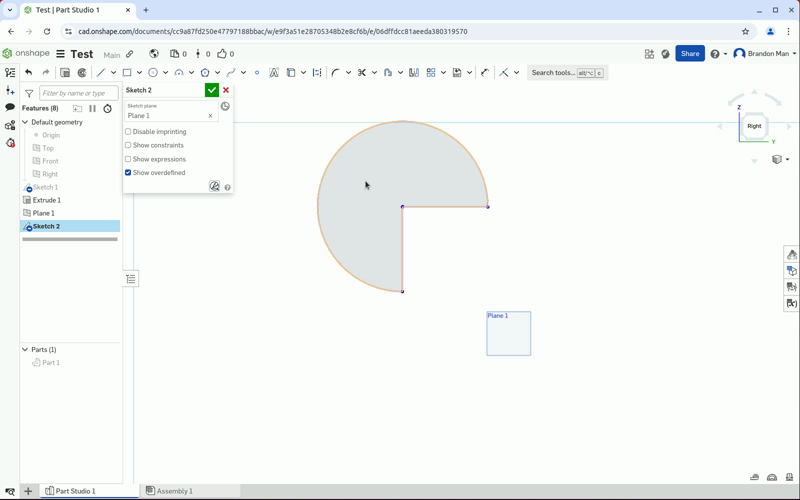
scroll(6)
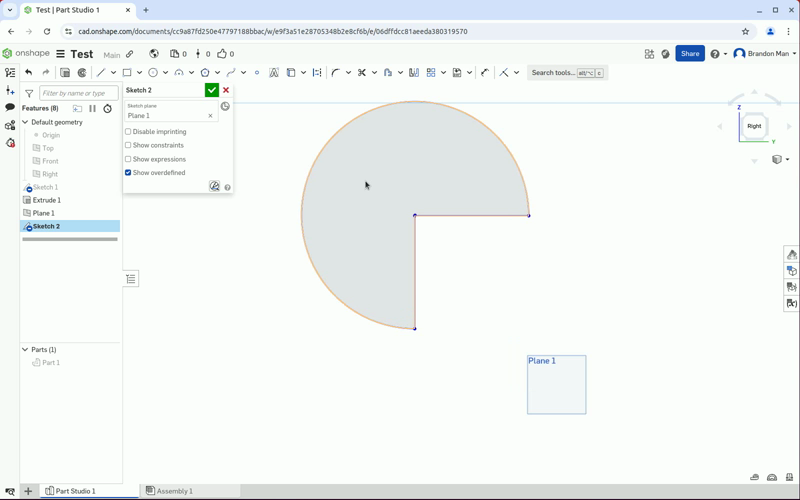
scroll(6)
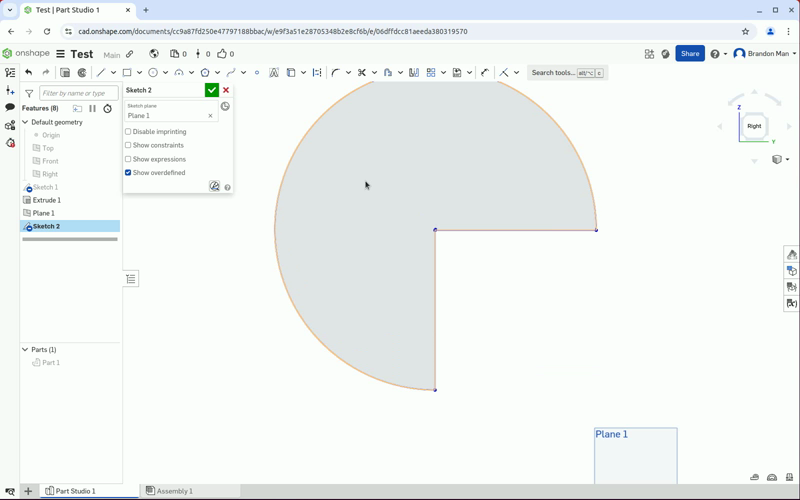
scroll(6)
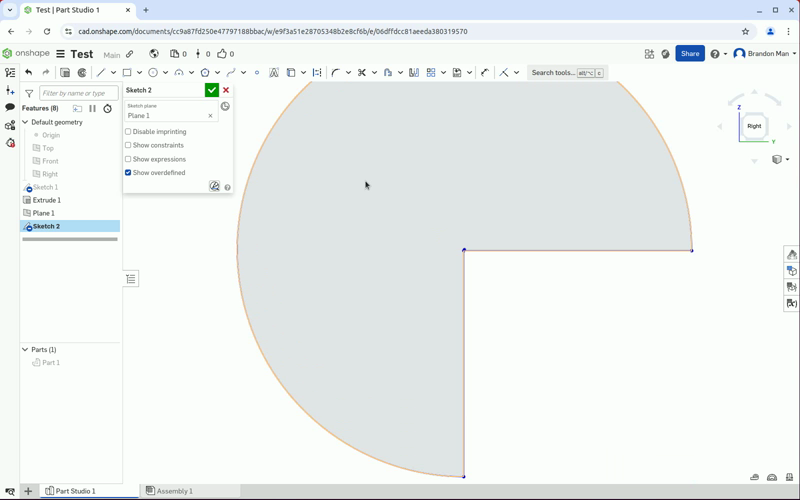
scroll(6)
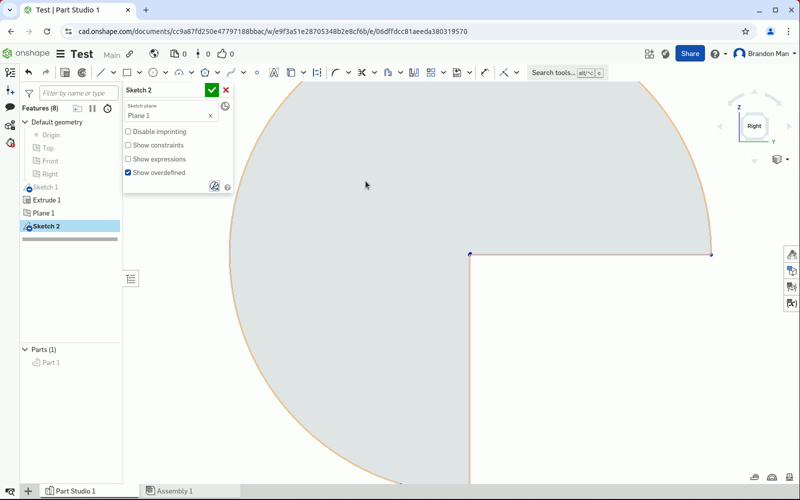
scroll(6)
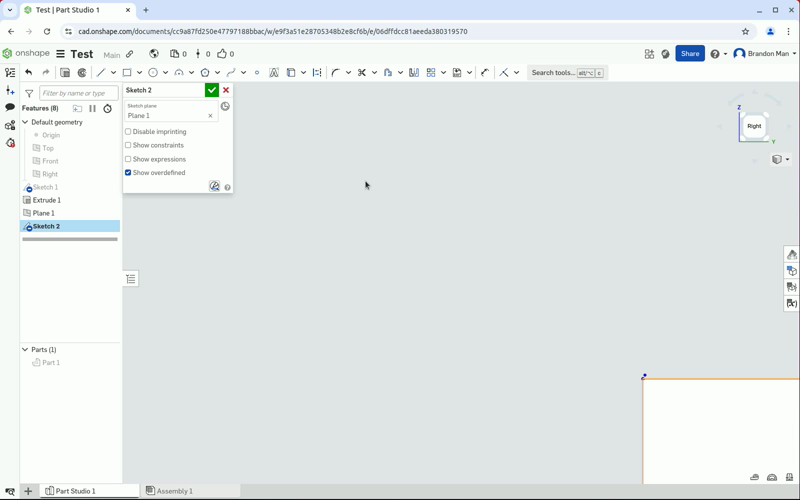
click(365, 180)
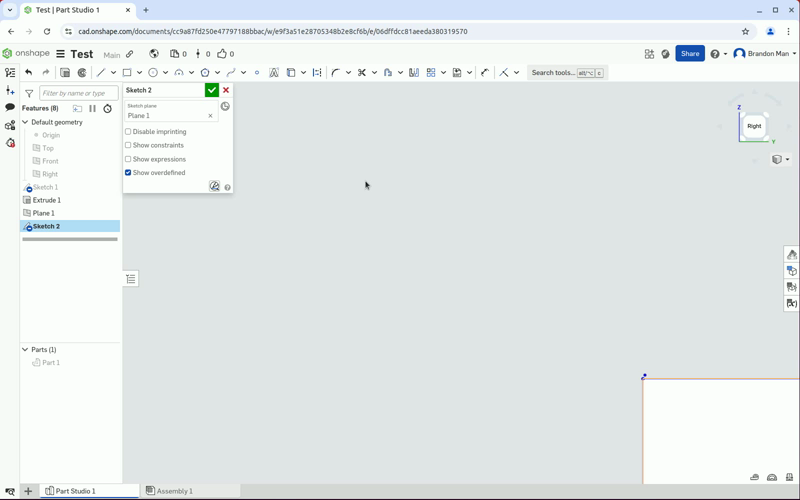
scroll(-6)
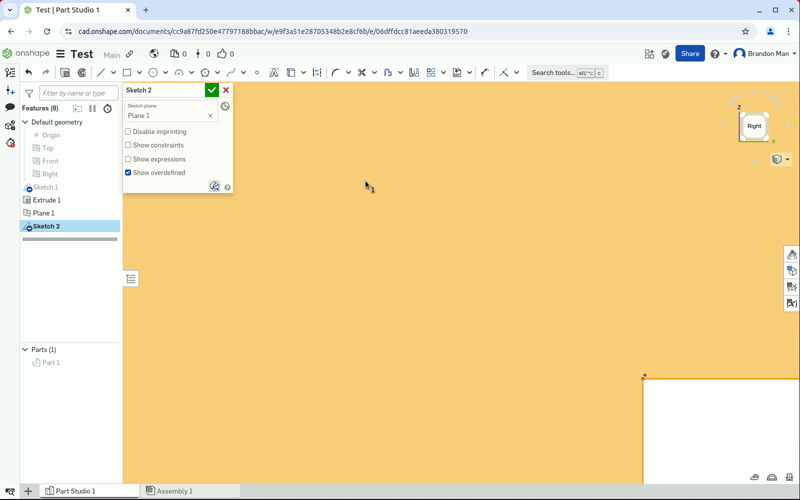
scroll(-6)
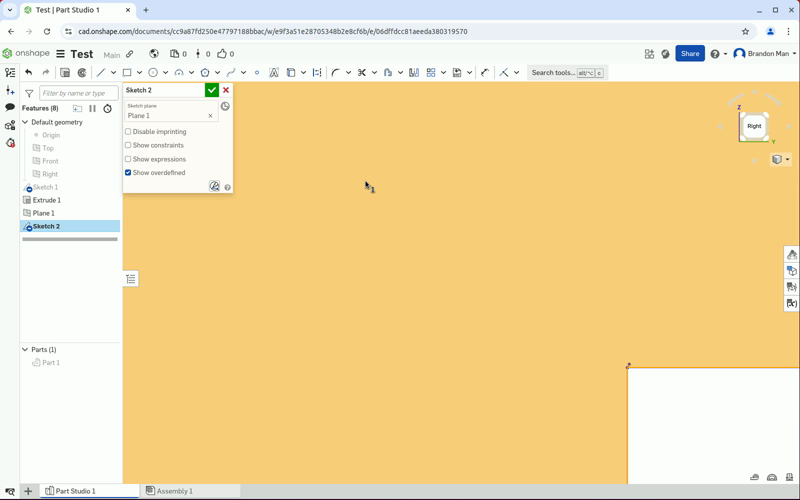
scroll(-6)
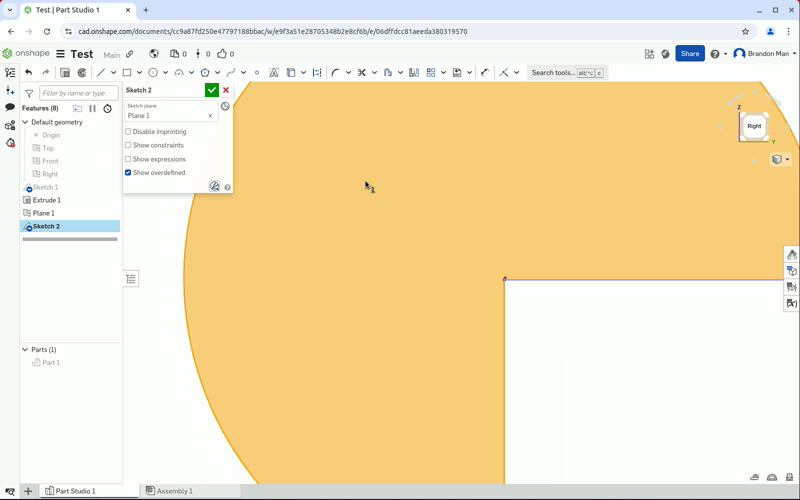
scroll(-6)
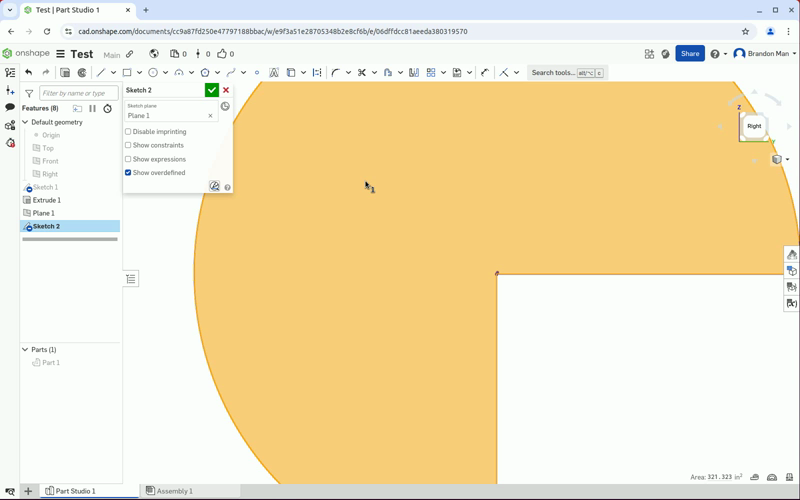
scroll(-6)
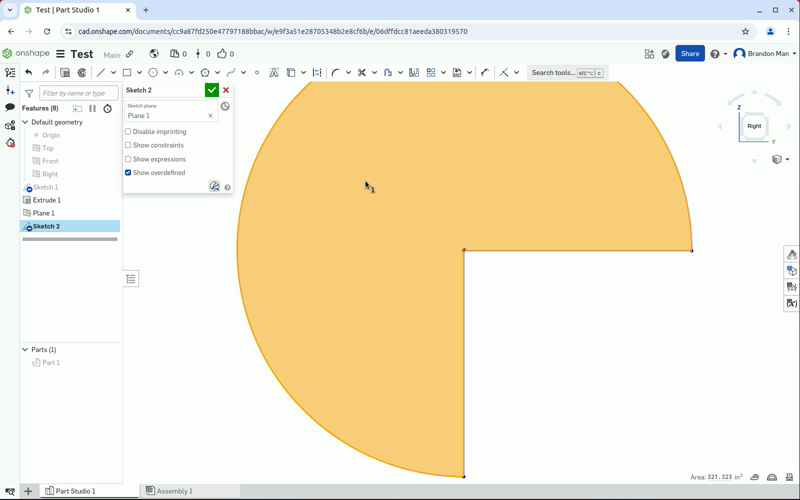
scroll(-6)
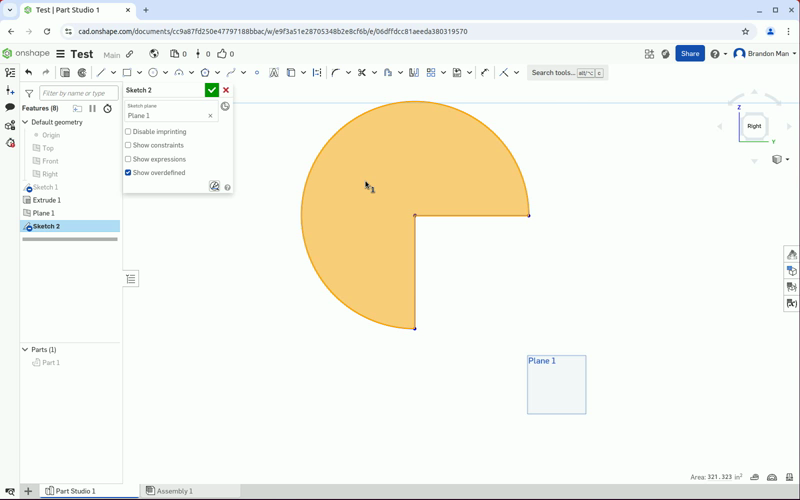
scroll(-6)
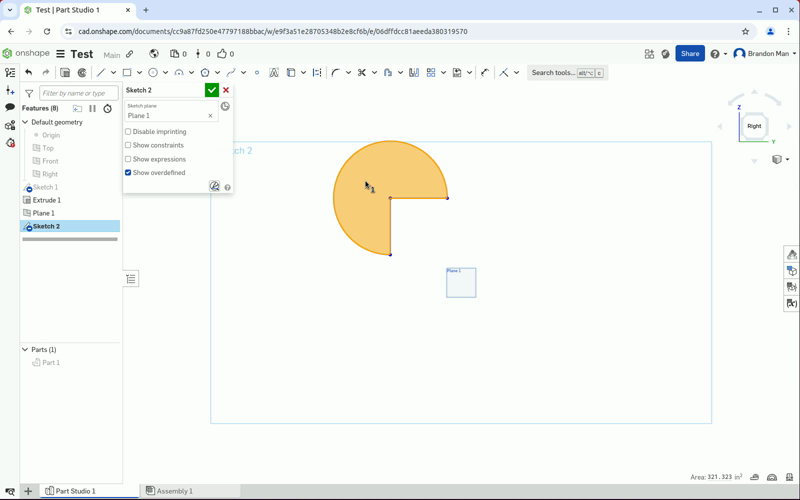
mouse_move(73, 352)
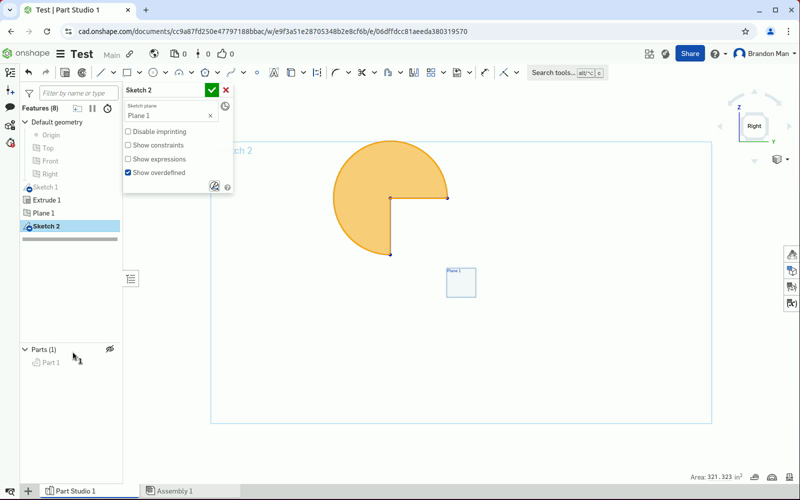
key(shift+y)
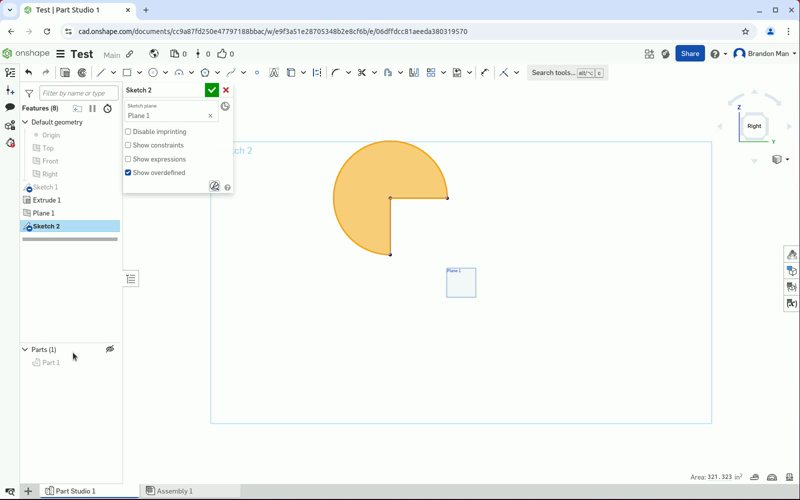
key(shift+e)
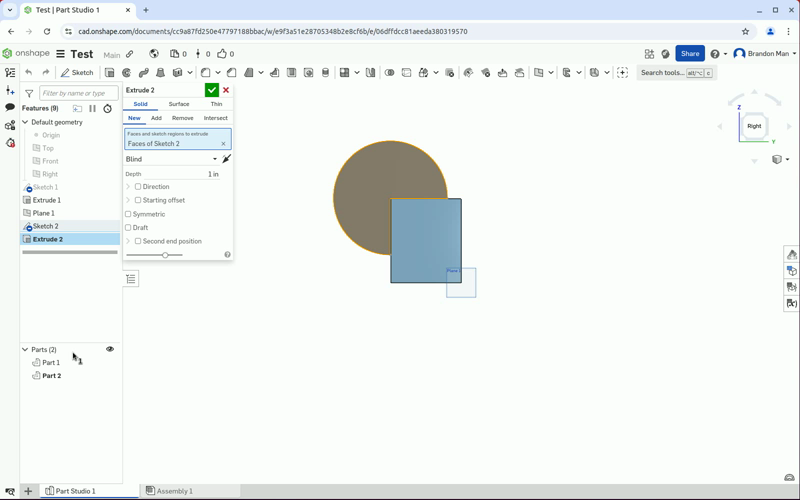
mouse_move(143, 106)
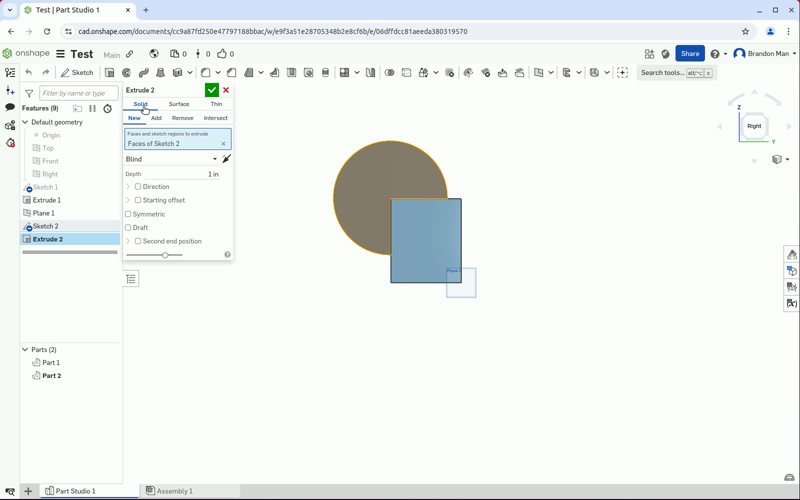
click(143, 106)
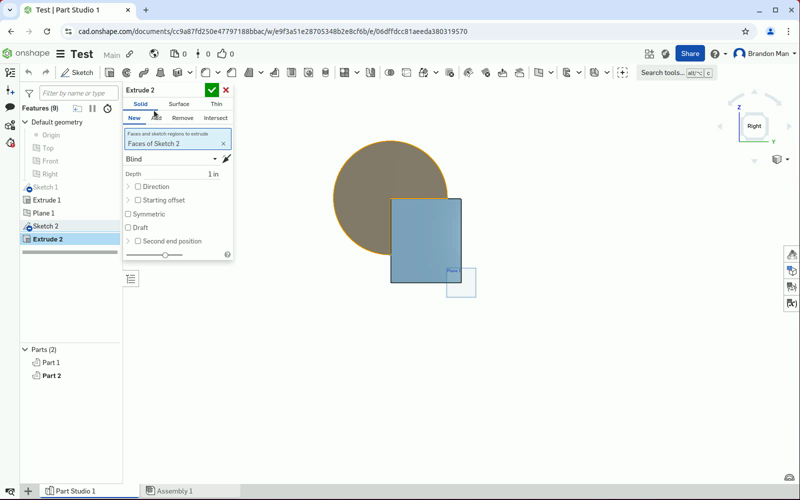
mouse_move(186, 120)
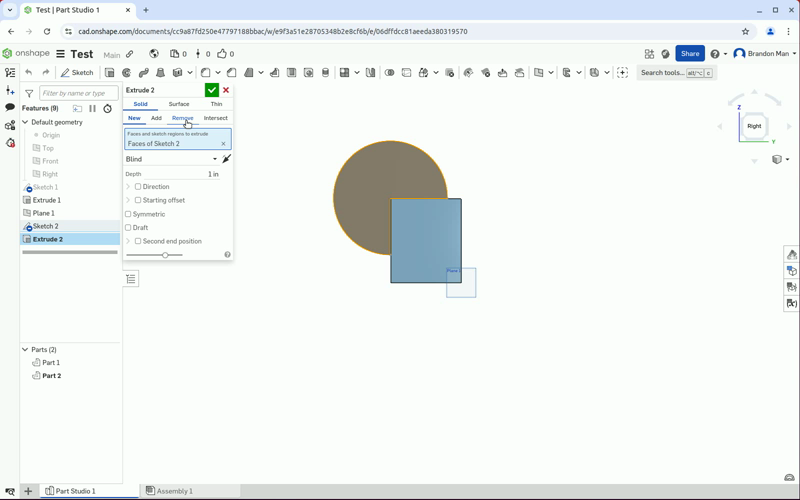
click(186, 120)
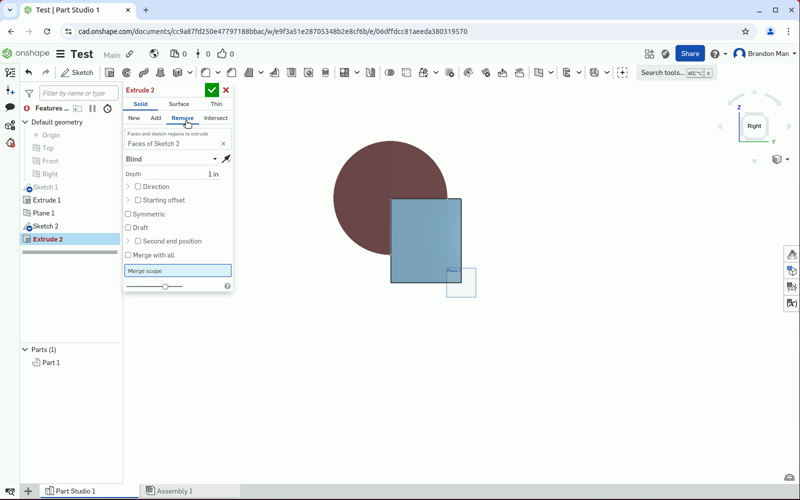
key(tab, 4)
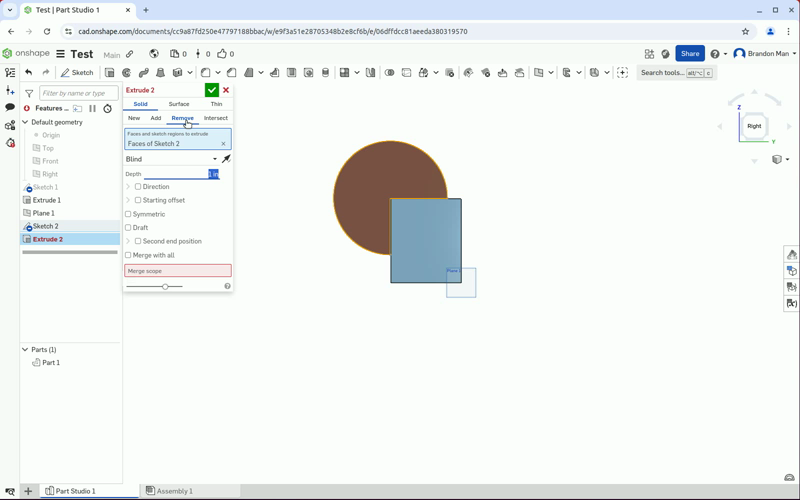
text(23.108)
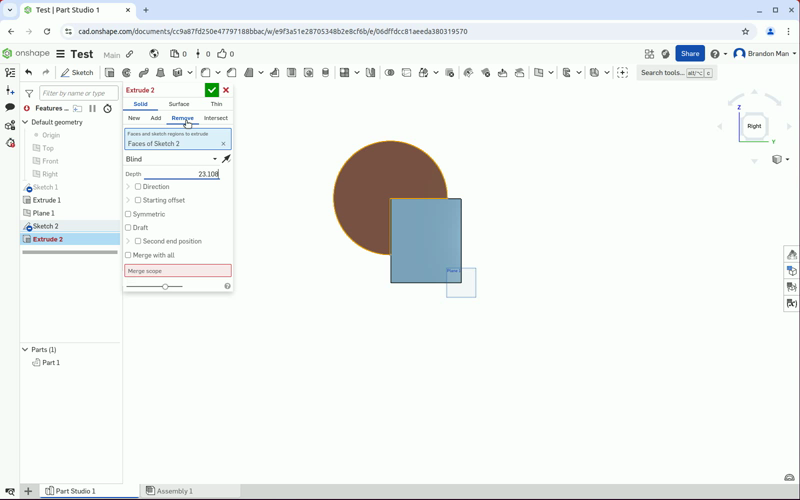
key(tab, 6)
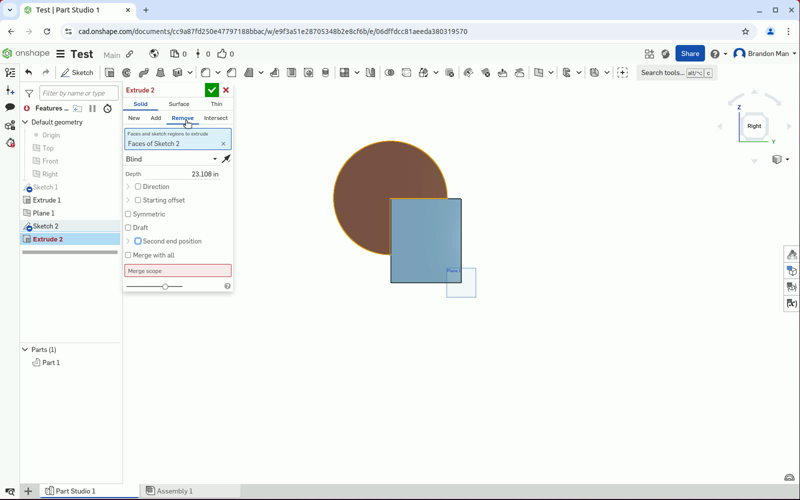
key(space)
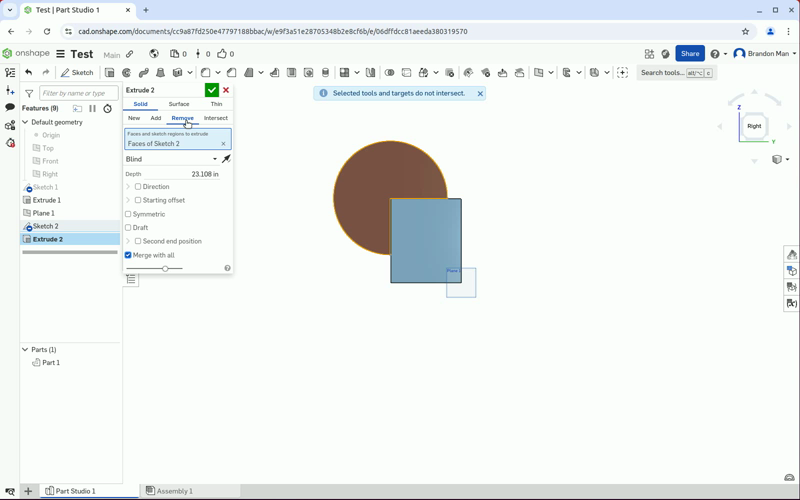
key(enter)
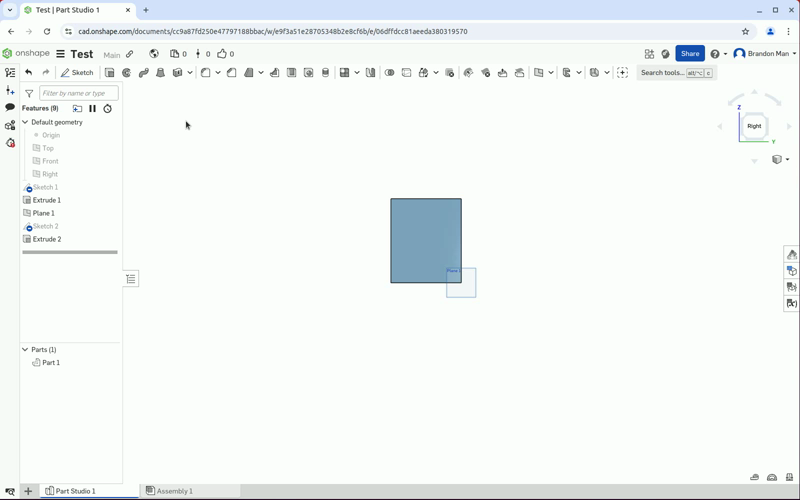
key(shift+h)
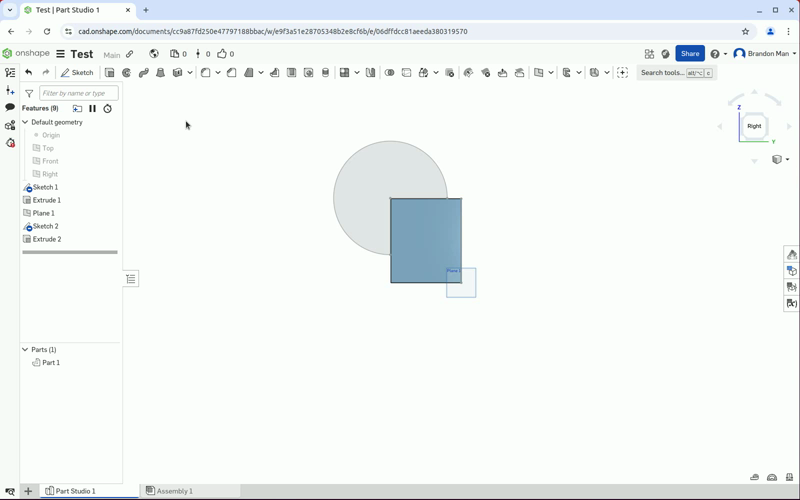
key(shift+h)
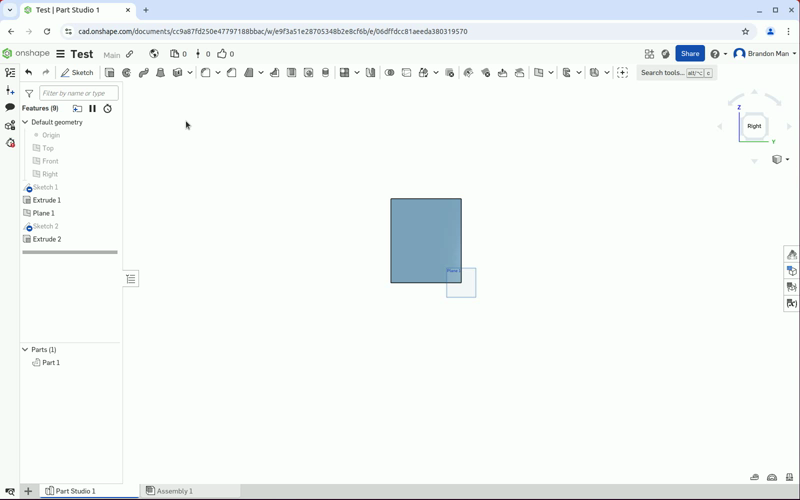
mouse_move(73, 189)
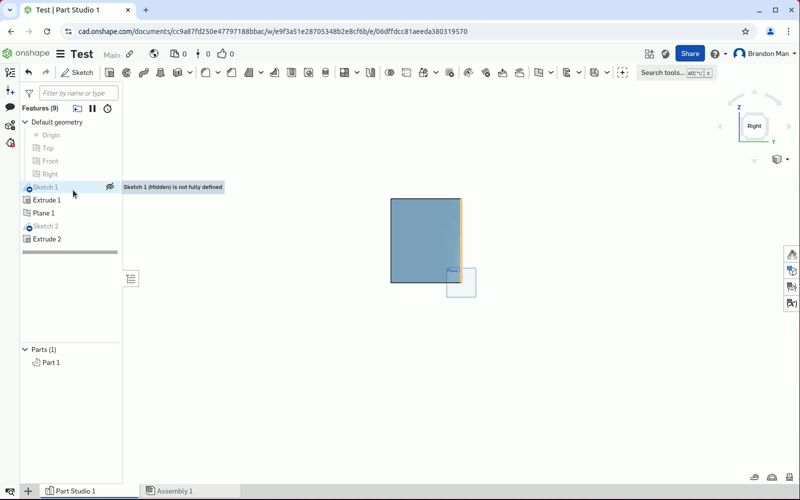
click(73, 189)
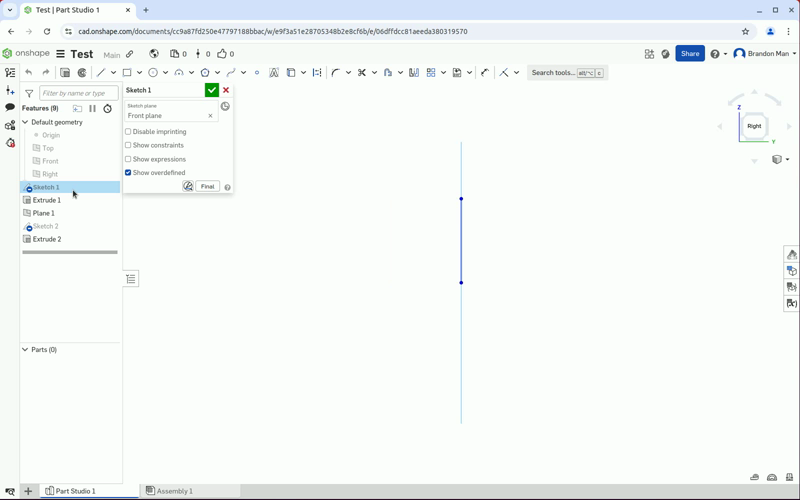
mouse_move(229, 92)
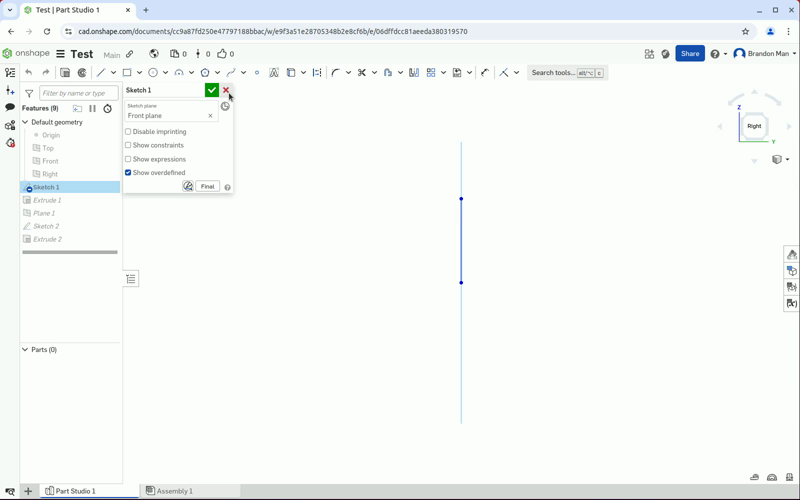
click(229, 92)
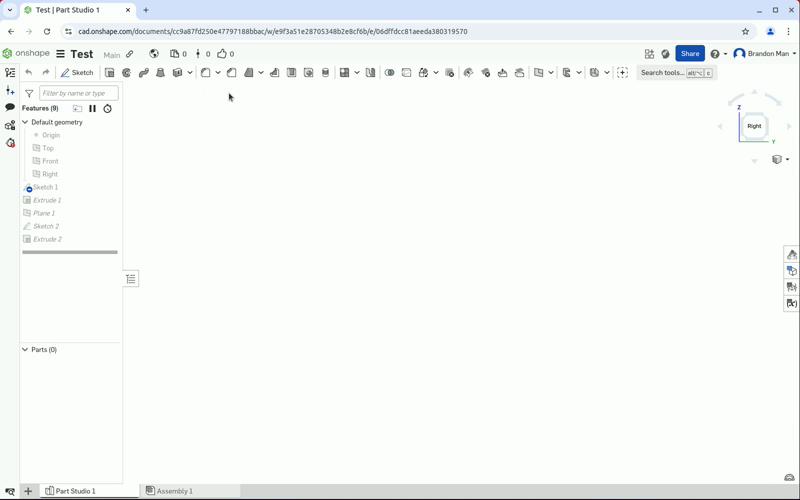
key(shift+s)
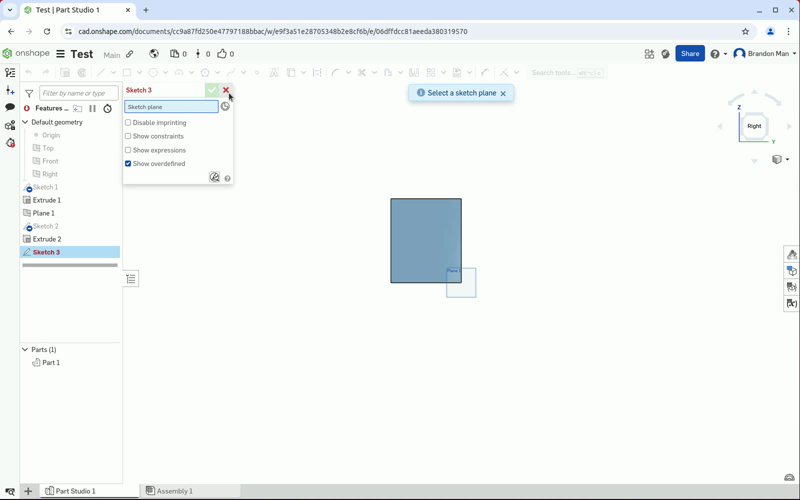
mouse_move(73, 215)
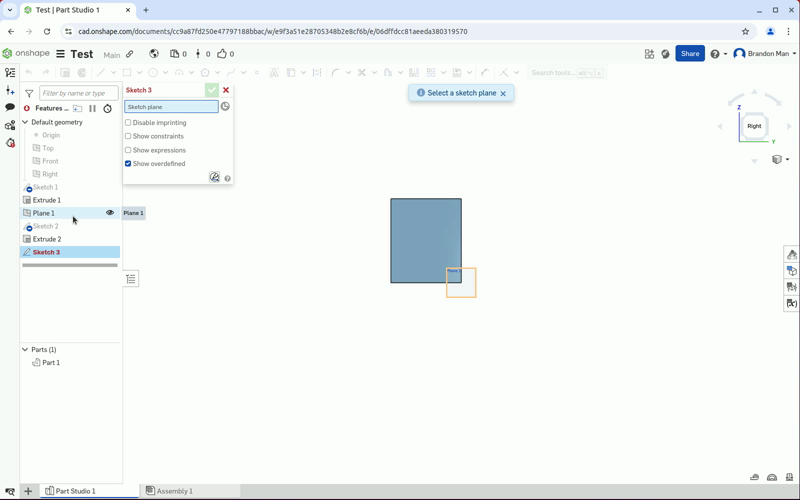
click(73, 215)
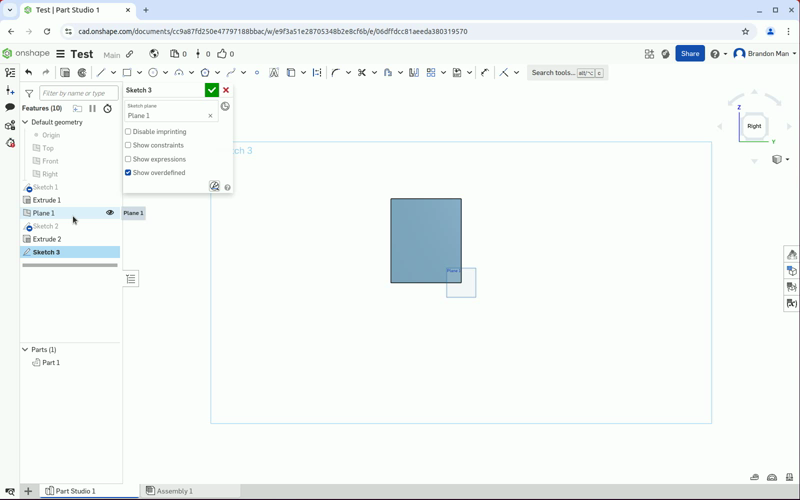
mouse_move(73, 352)
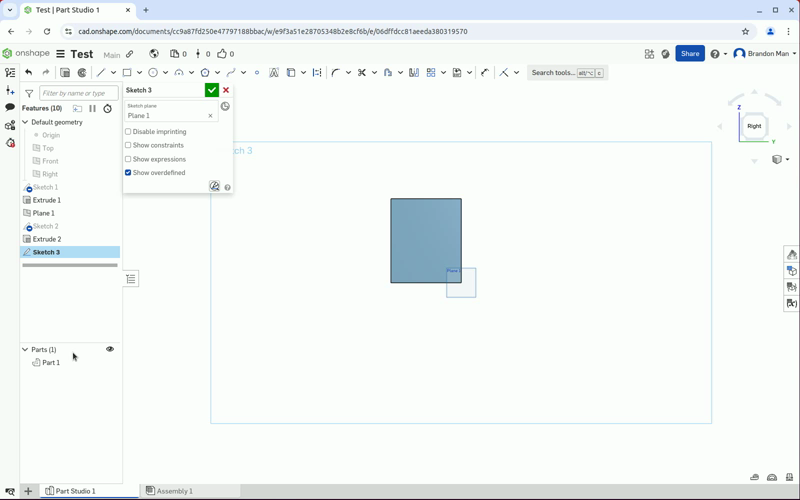
key(y)
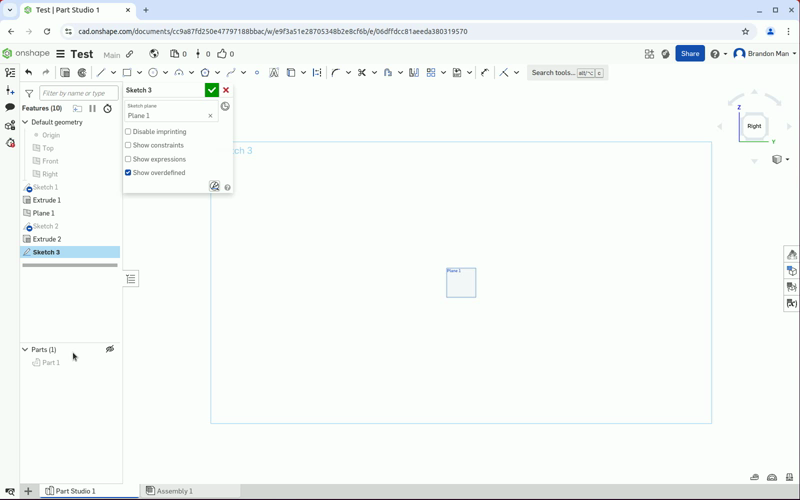
key(a)
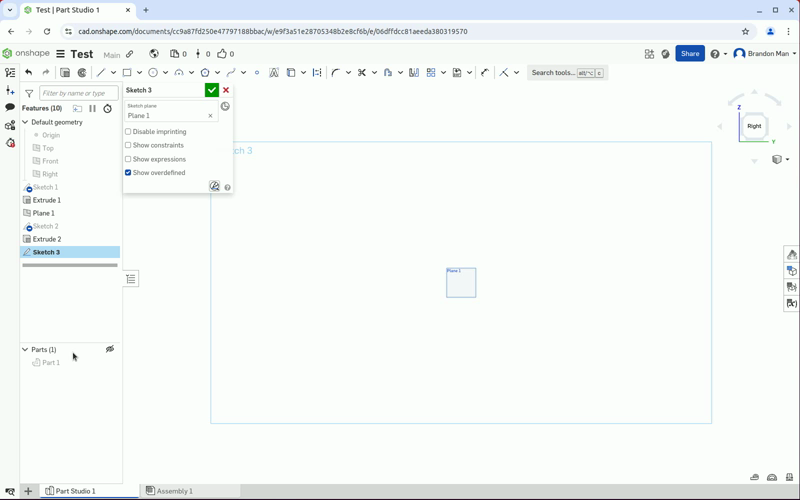
key_down(shift)
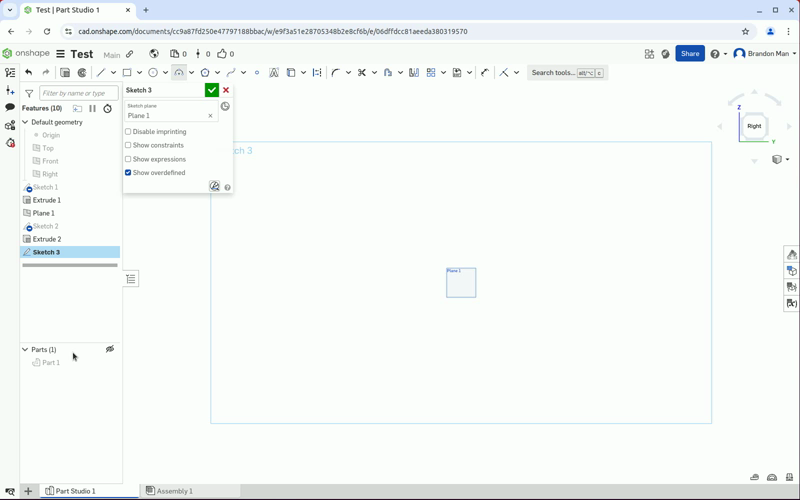
mouse_move(390, 254)
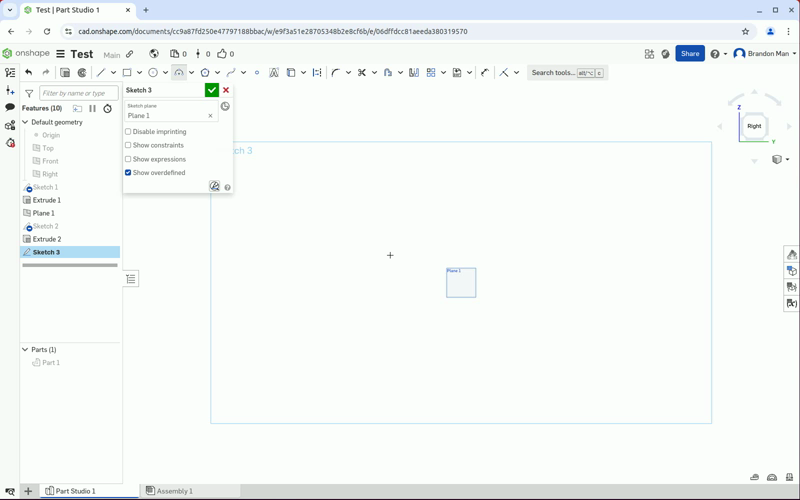
click(390, 254)
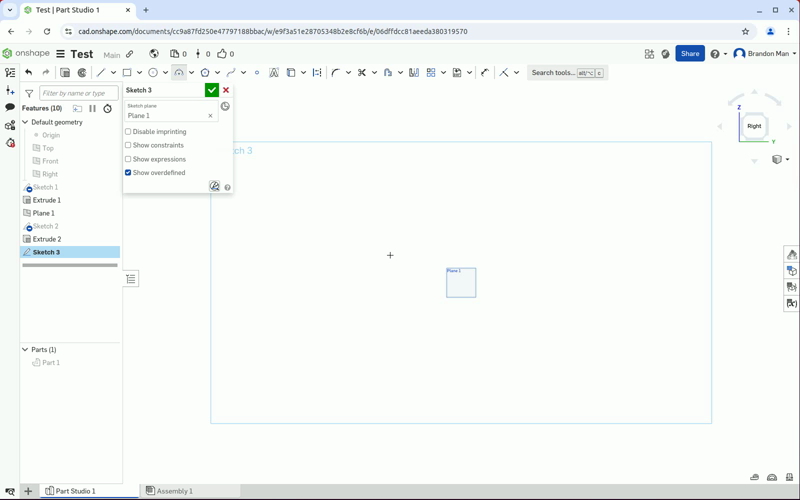
key_up(shift)
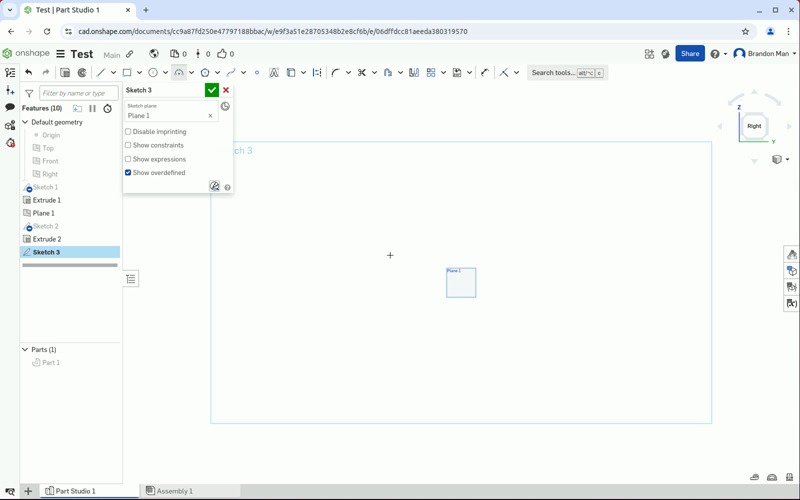
key_down(shift)
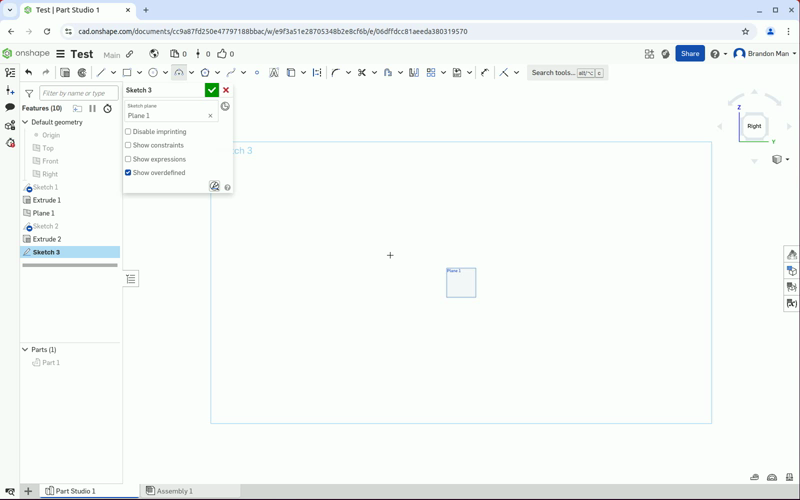
mouse_move(447, 198)
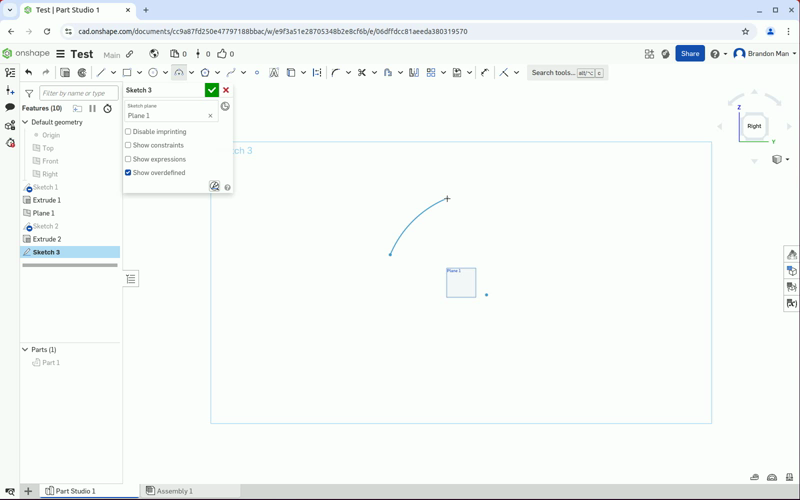
click(447, 198)
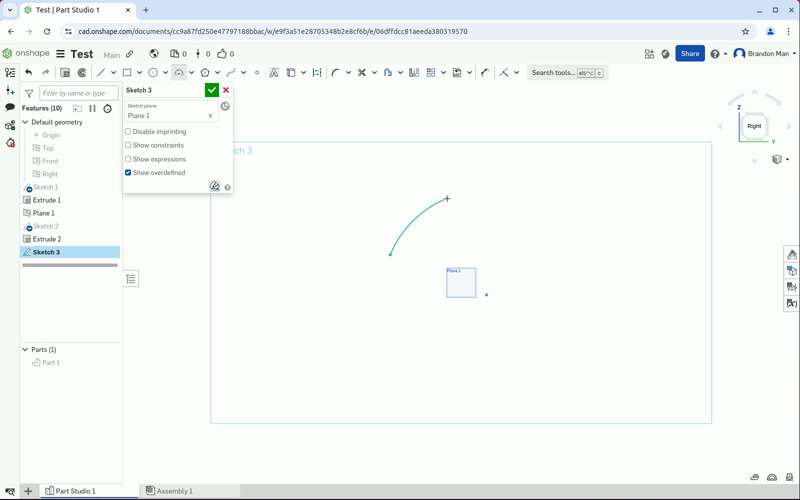
mouse_move(430, 238)
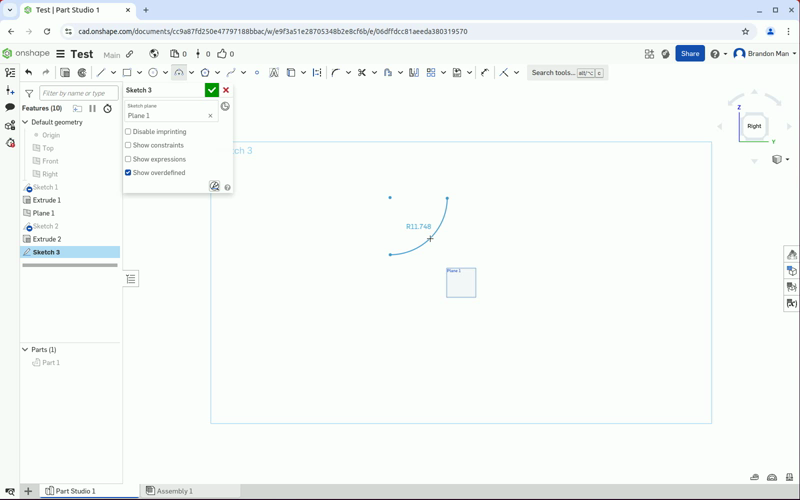
click(430, 238)
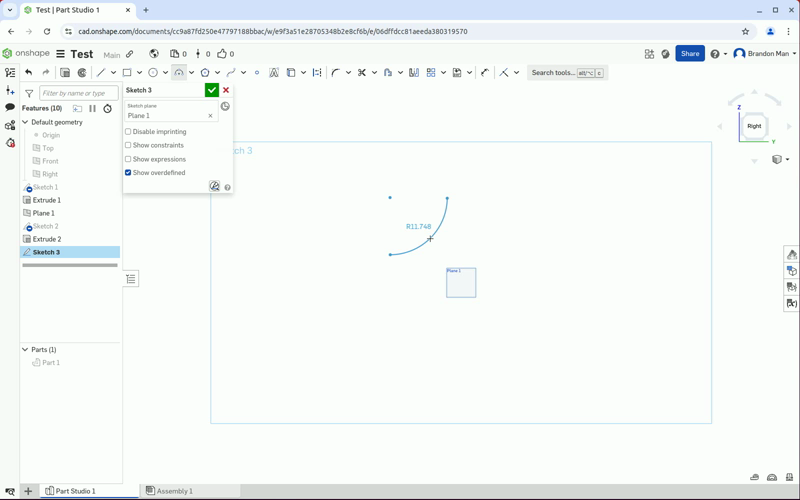
key_up(shift)
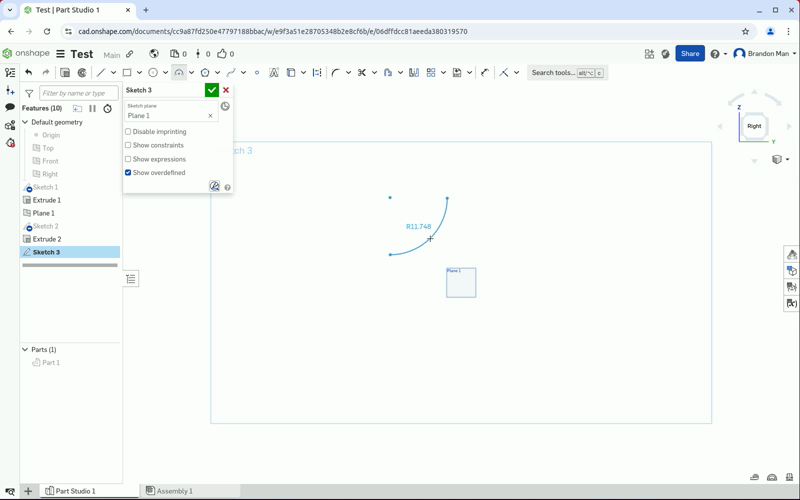
key(esc)
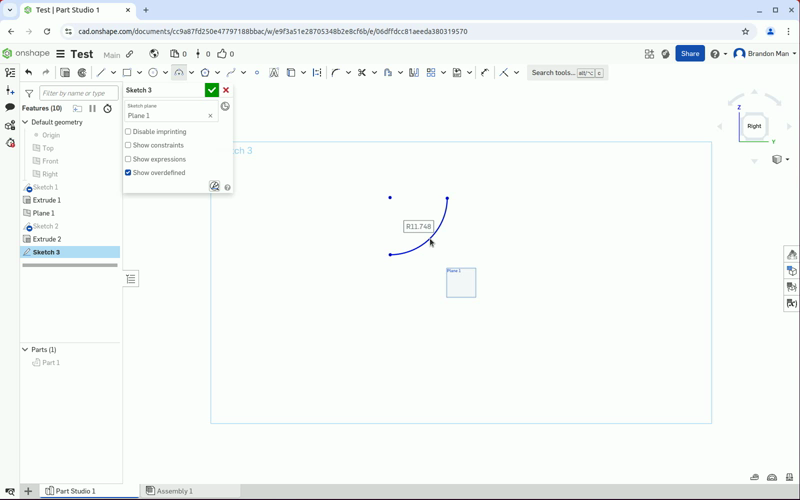
key(l)
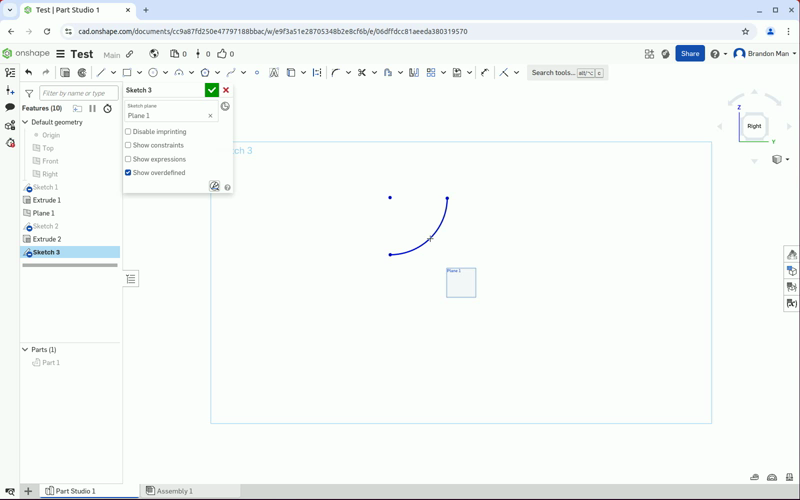
mouse_move(447, 198)
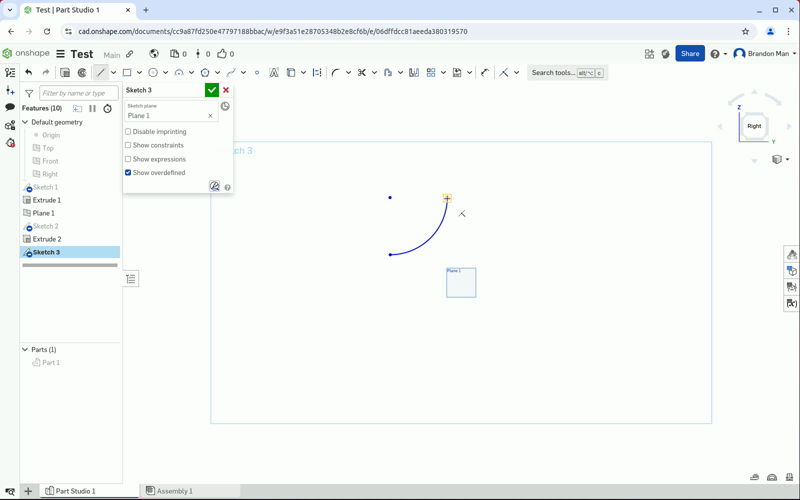
click(447, 198)
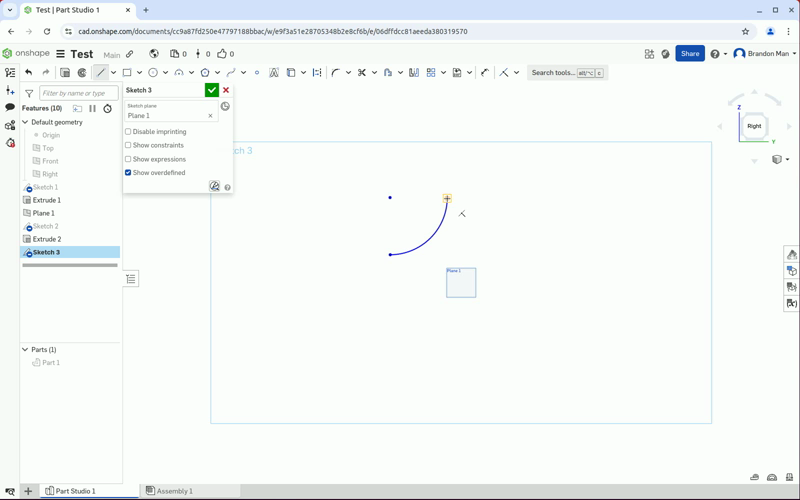
key_down(shift)
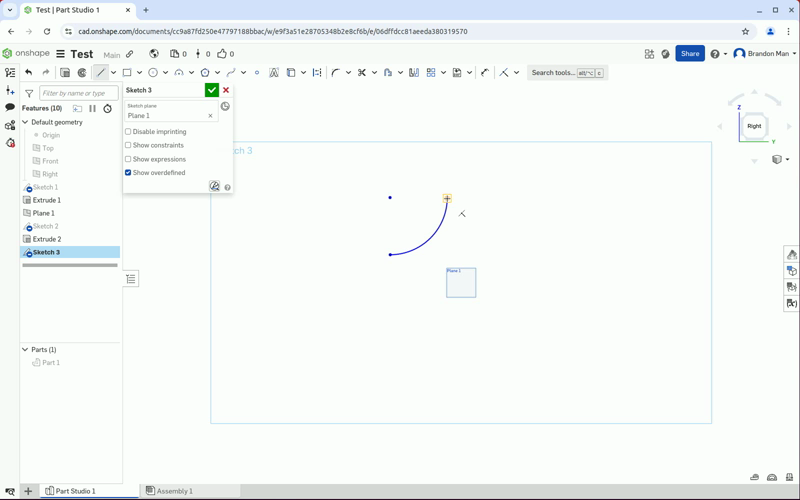
mouse_move(477, 198)
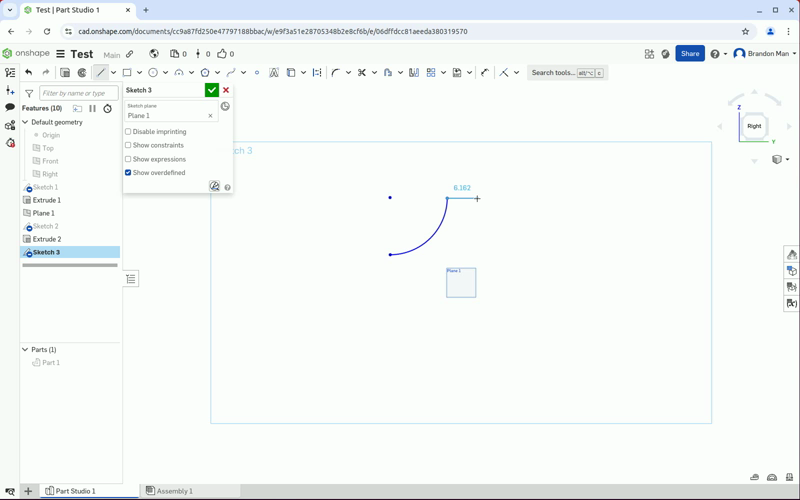
mouse_move(390, 198)
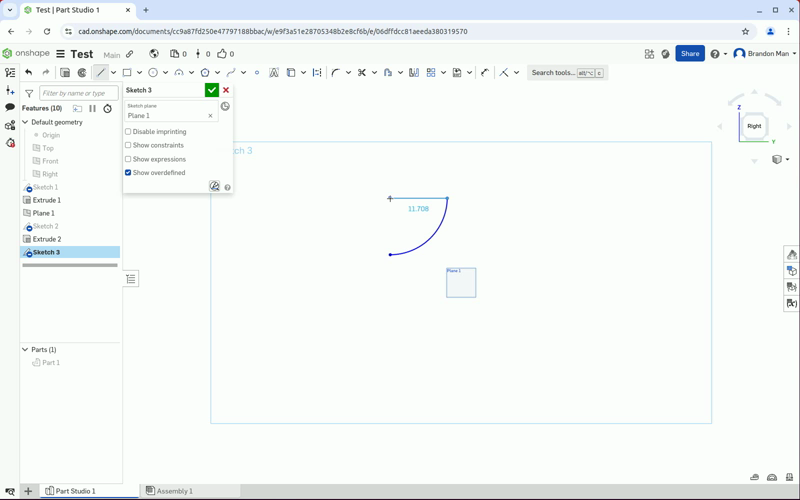
click(390, 198)
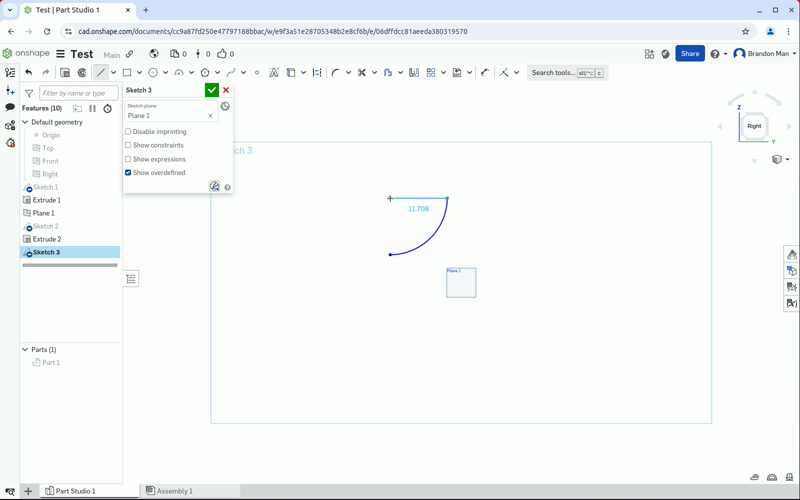
key_up(shift)
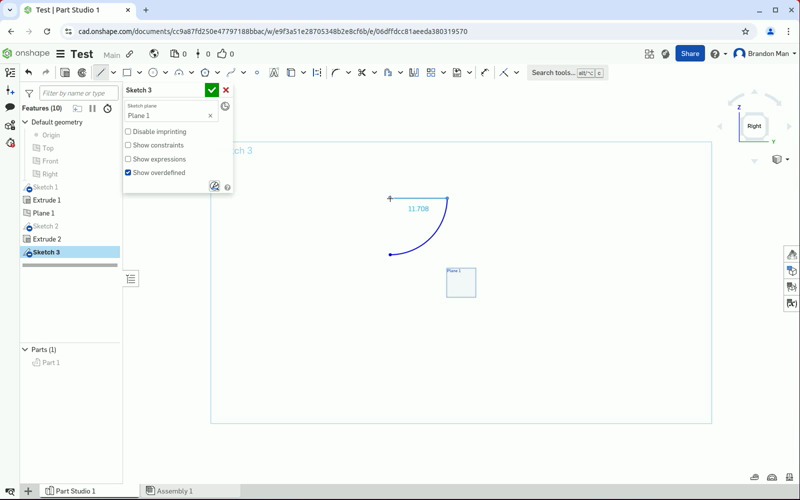
mouse_move(420, 198)
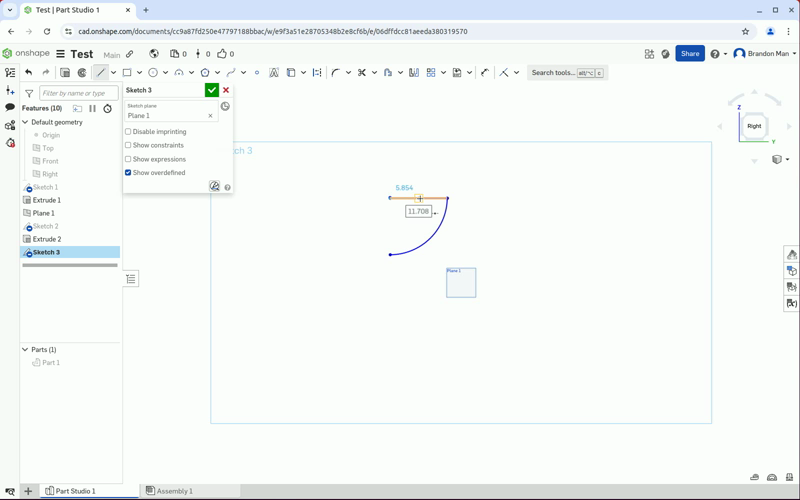
key_down(shift)
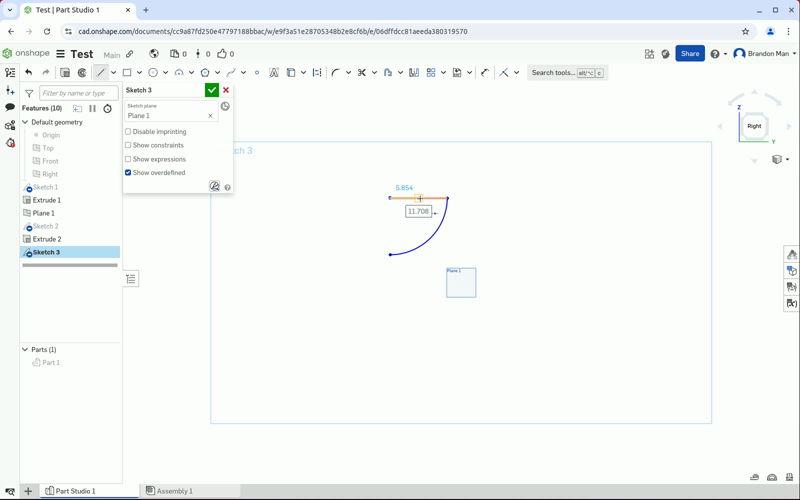
mouse_move(390, 254)
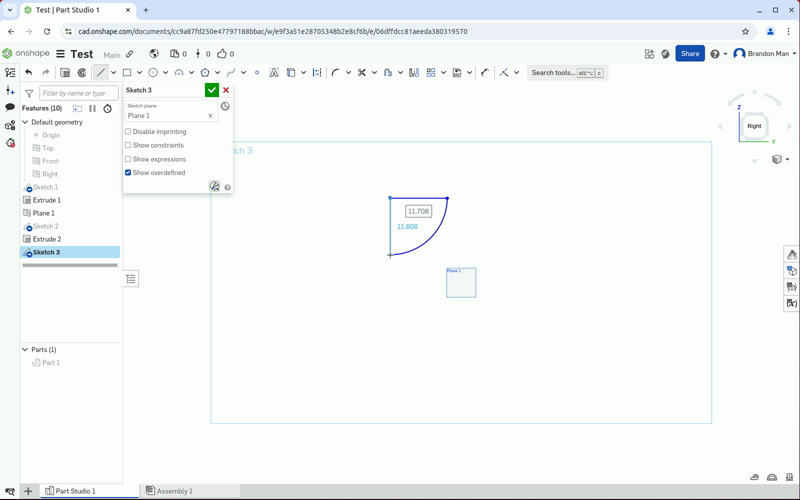
key_up(shift)
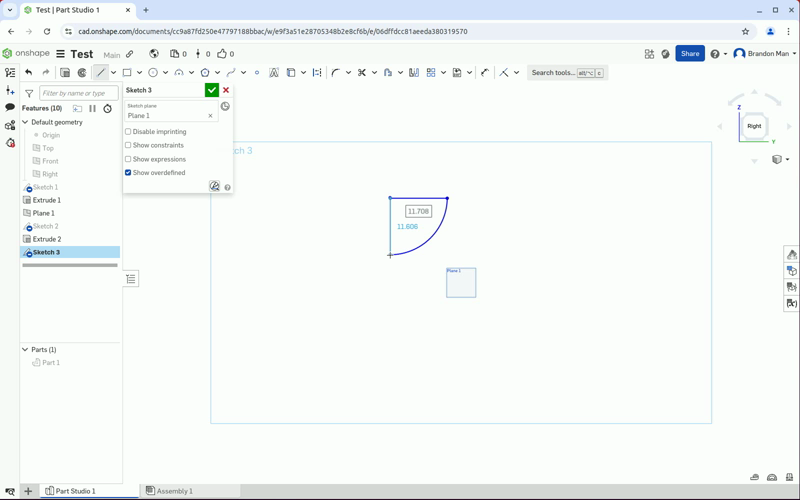
click(390, 254)
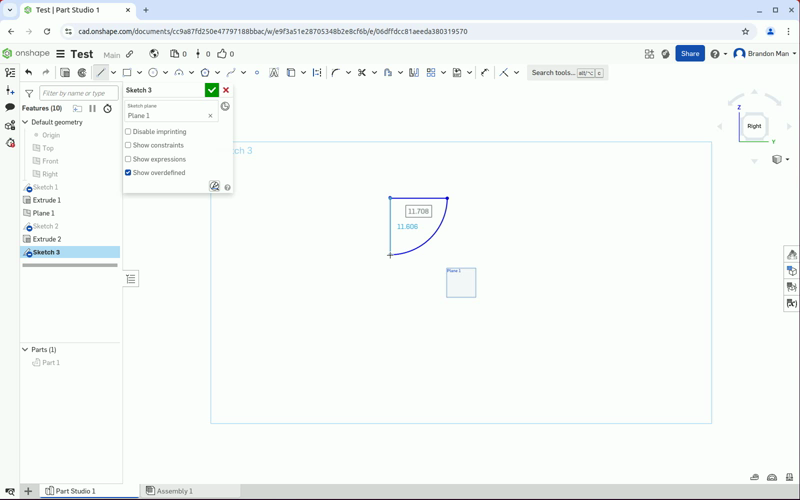
key(esc)
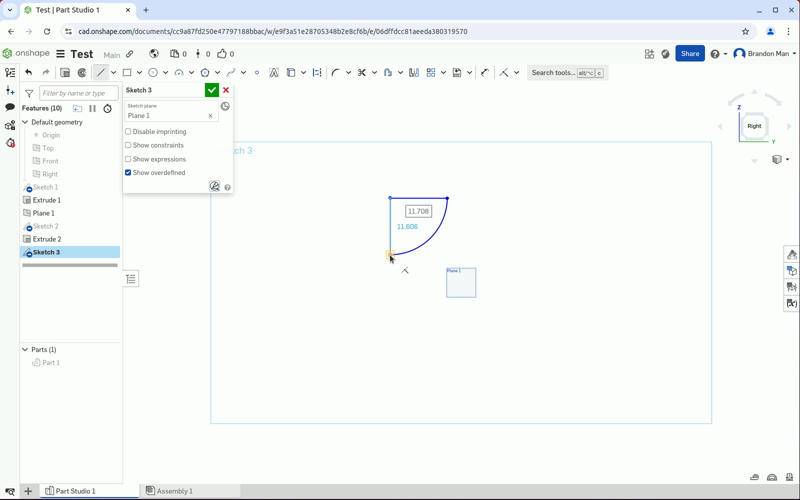
mouse_move(408, 202)
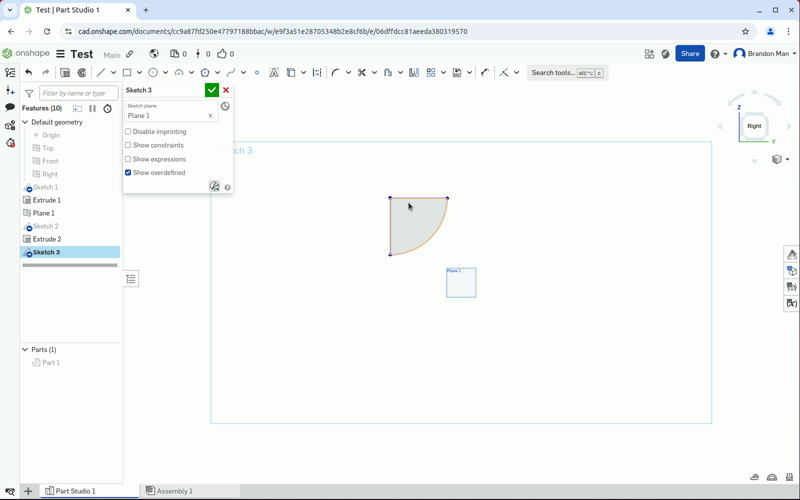
scroll(6)
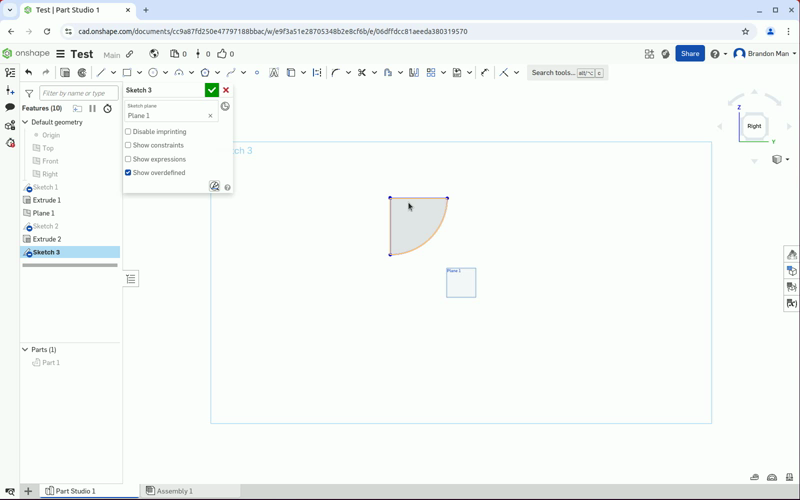
scroll(6)
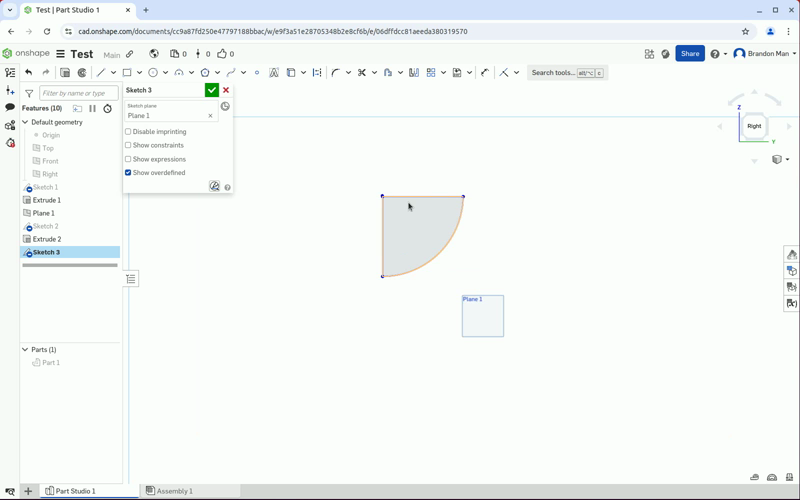
scroll(6)
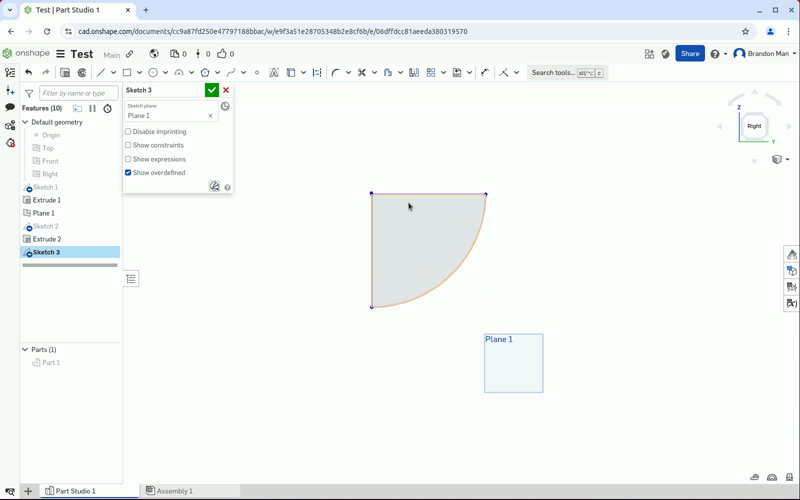
scroll(6)
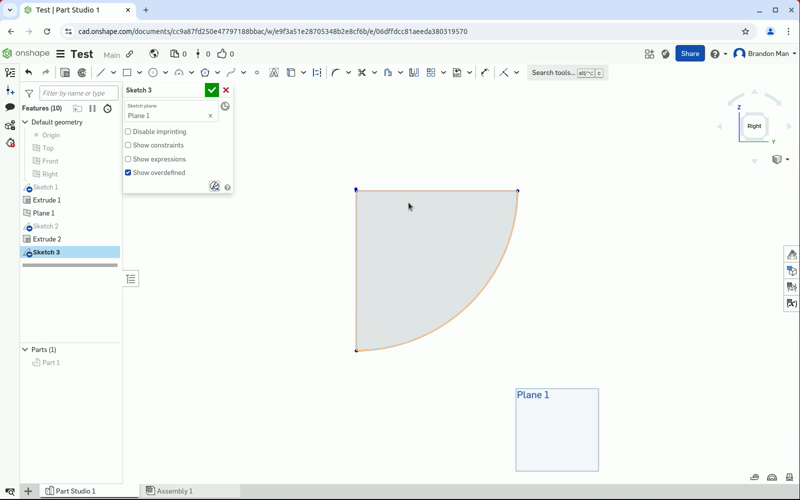
scroll(6)
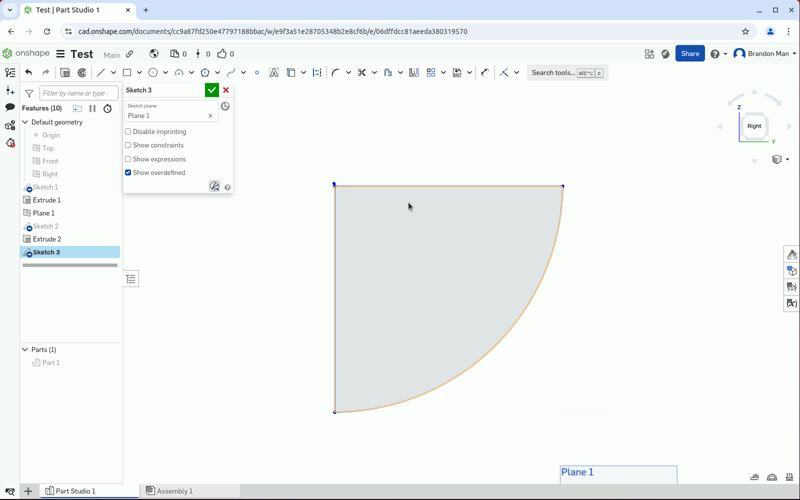
scroll(6)
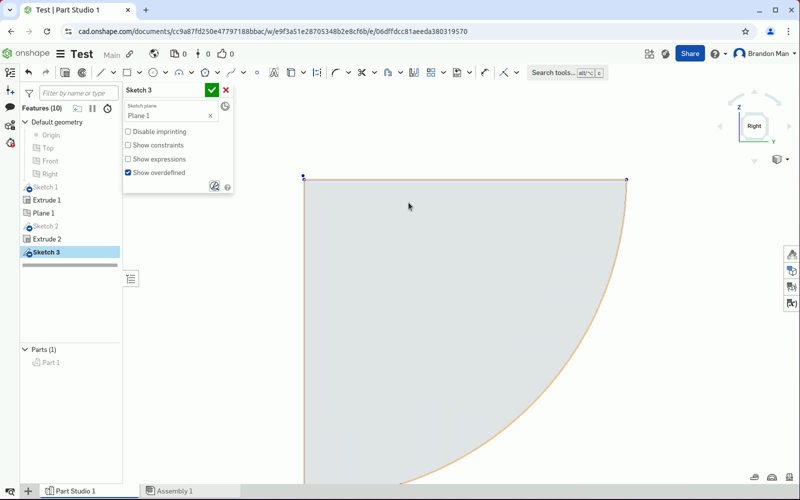
scroll(6)
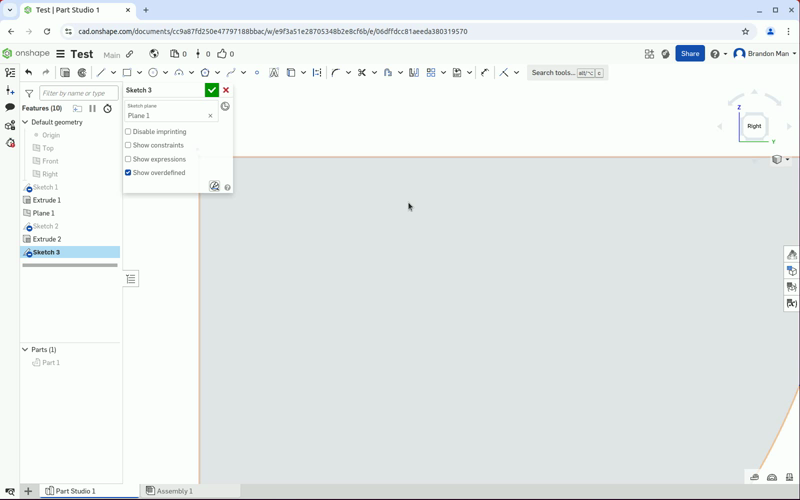
click(408, 202)
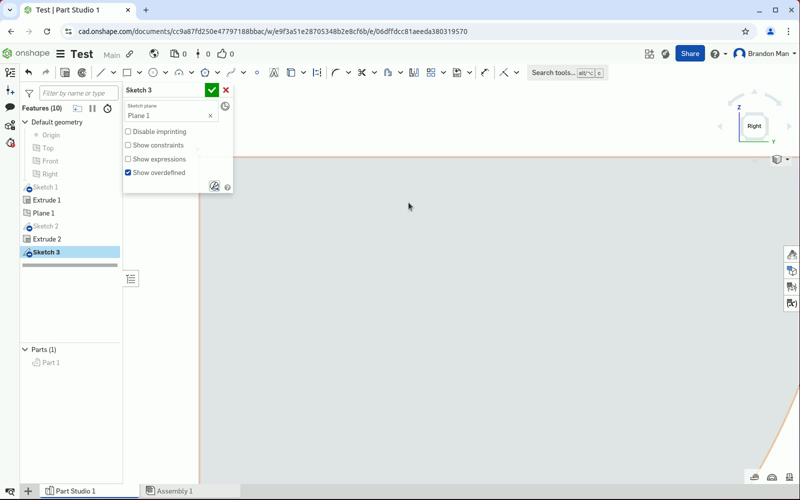
scroll(-6)
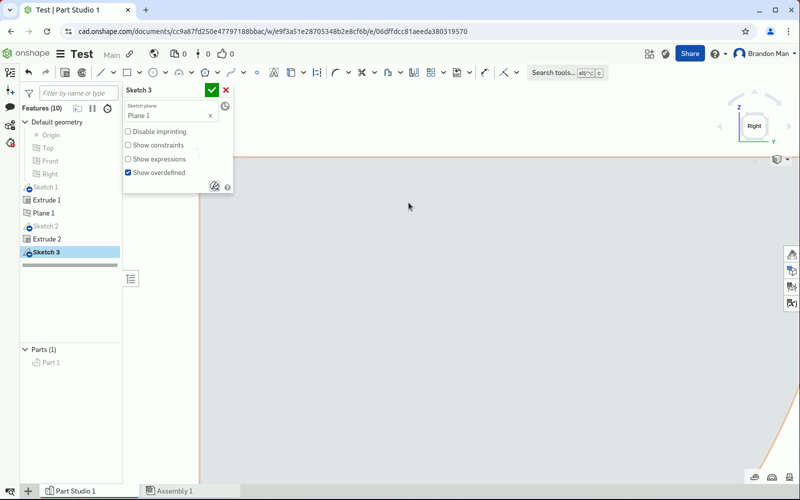
scroll(-6)
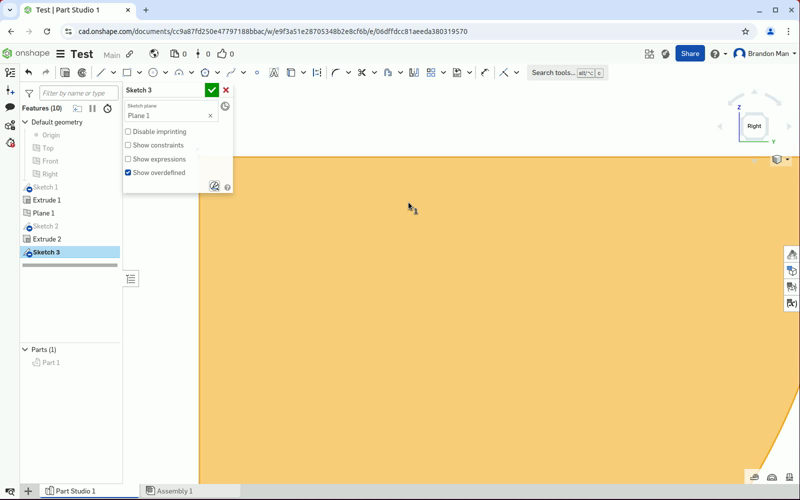
scroll(-6)
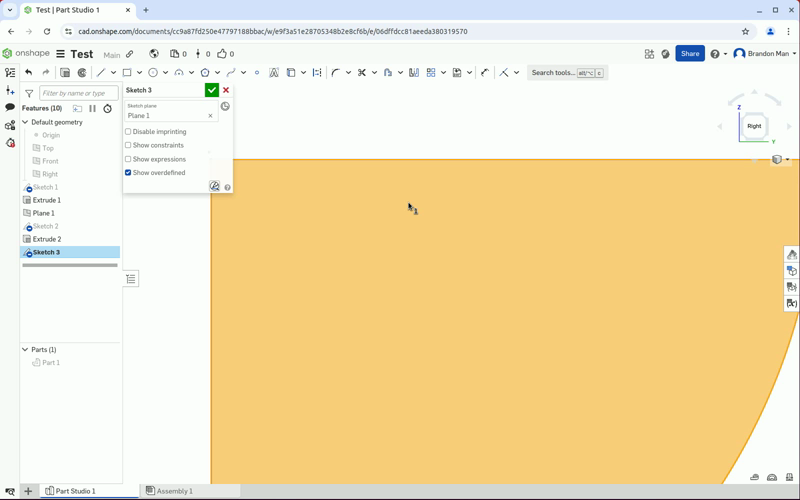
scroll(-6)
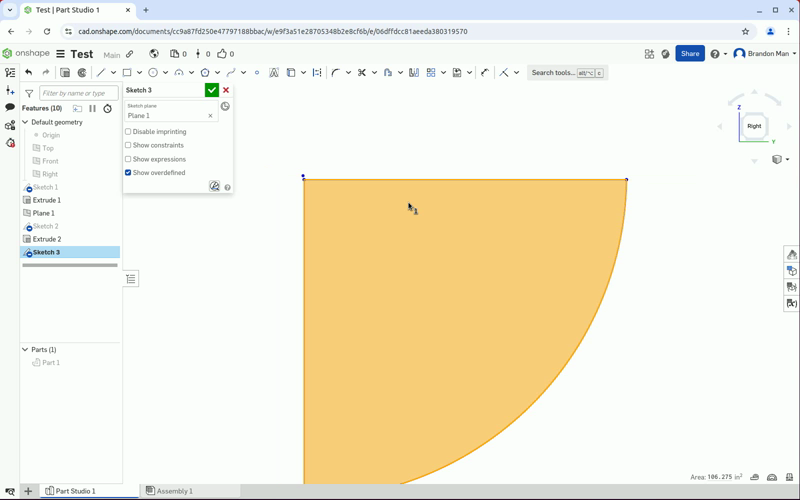
scroll(-6)
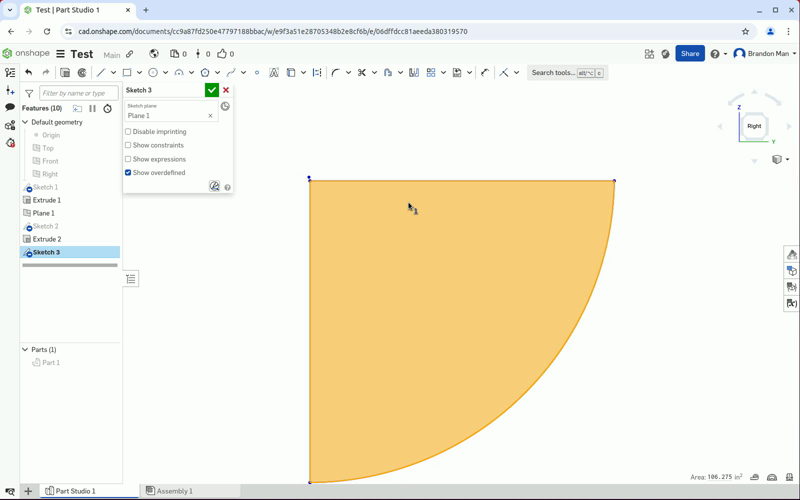
scroll(-6)
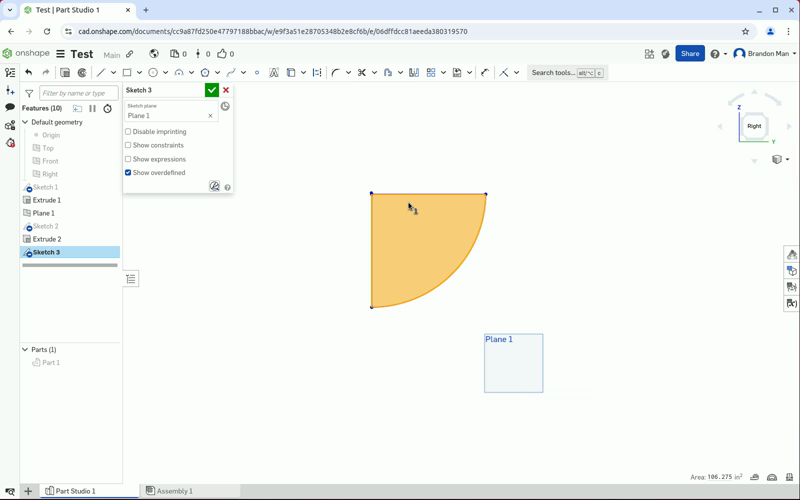
scroll(-6)
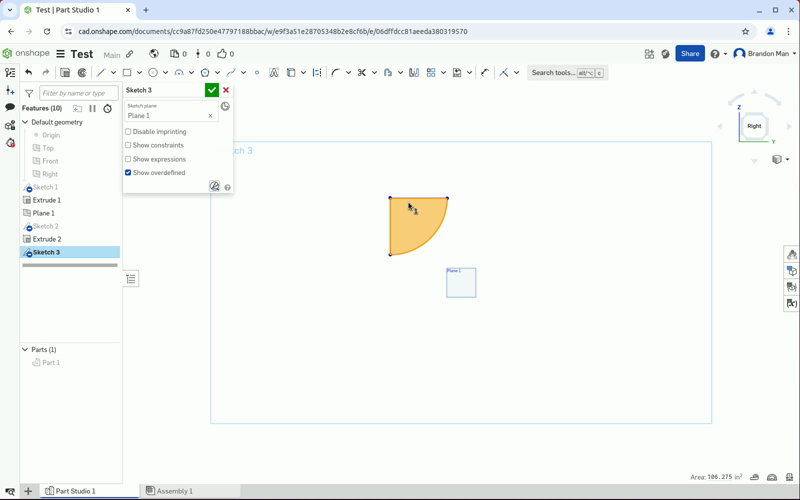
mouse_move(73, 352)
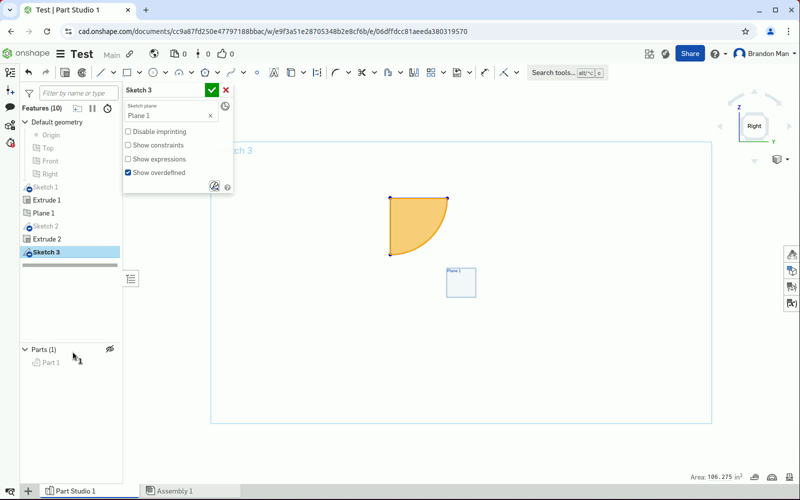
key(shift+y)
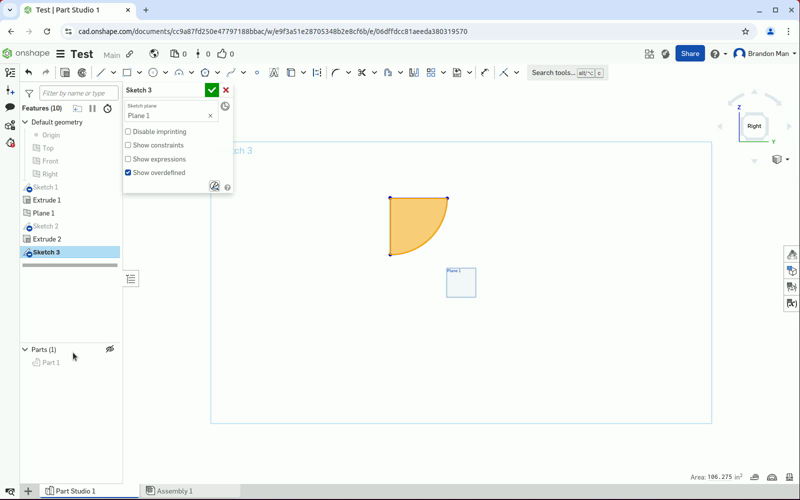
key(shift+e)
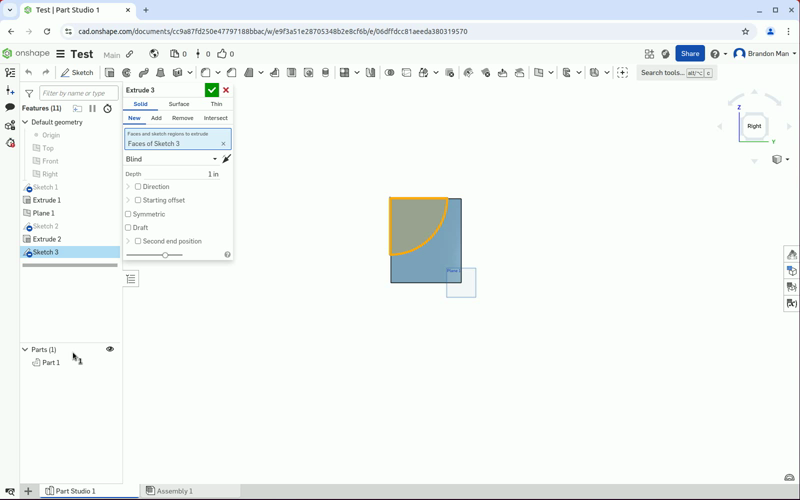
mouse_move(143, 106)
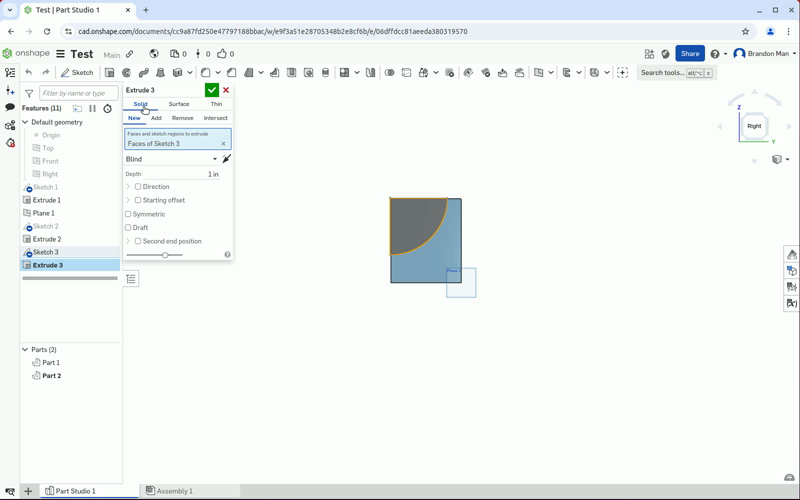
click(143, 106)
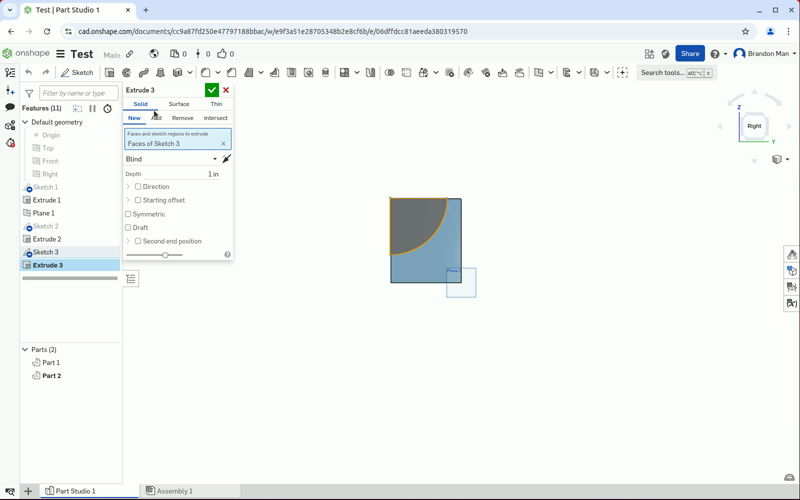
mouse_move(186, 120)
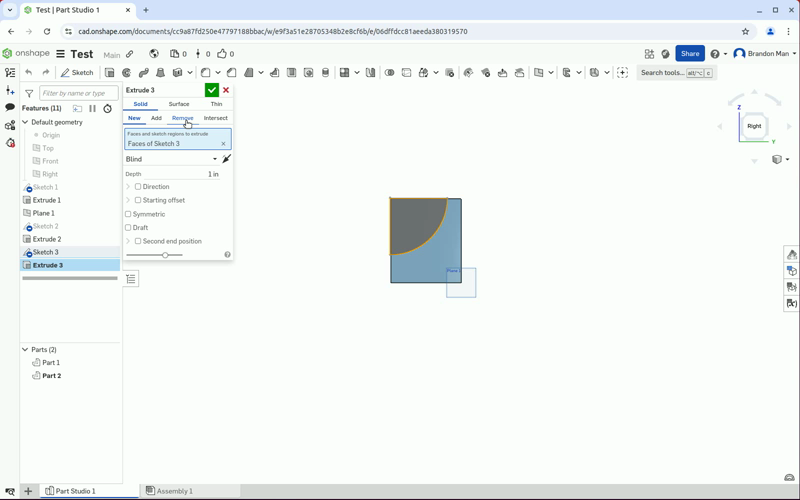
click(186, 120)
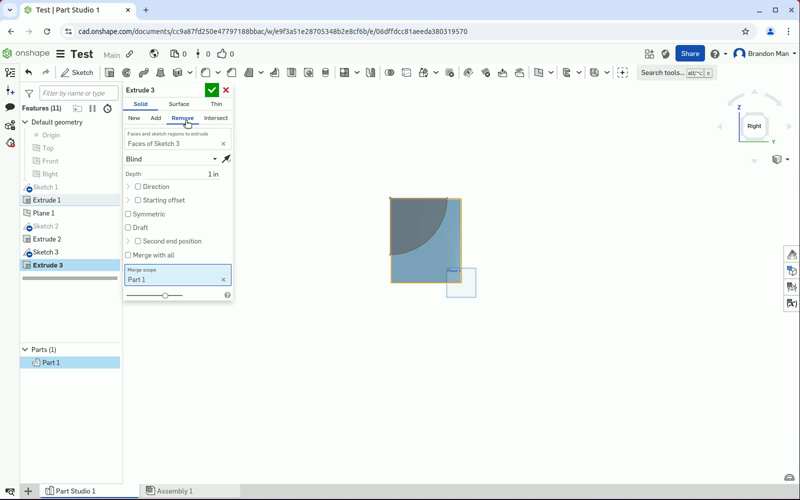
key(tab, 4)
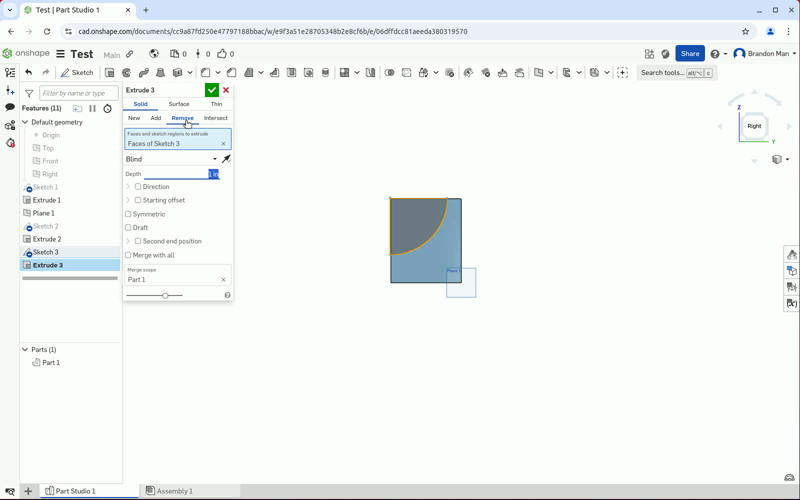
text(23.108)
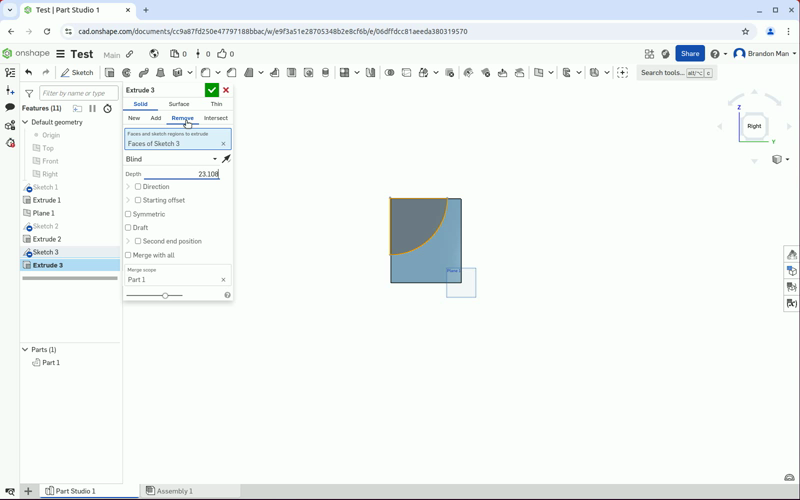
key(tab, 6)
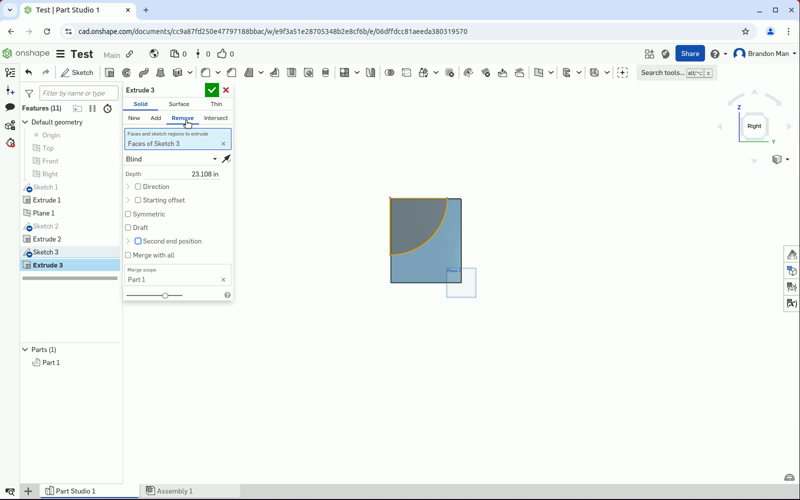
key(space)
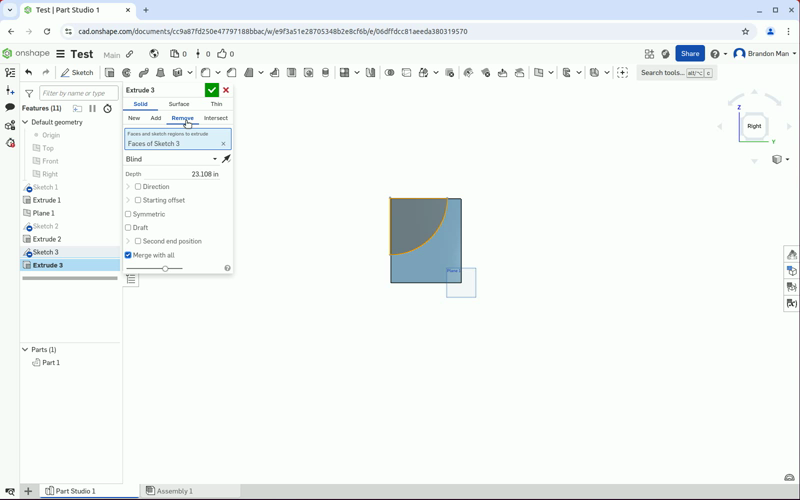
key(enter)
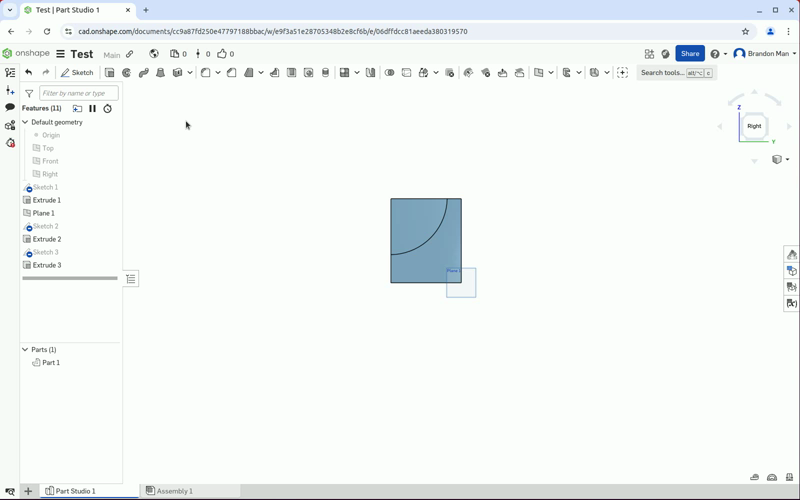
key(shift+h)
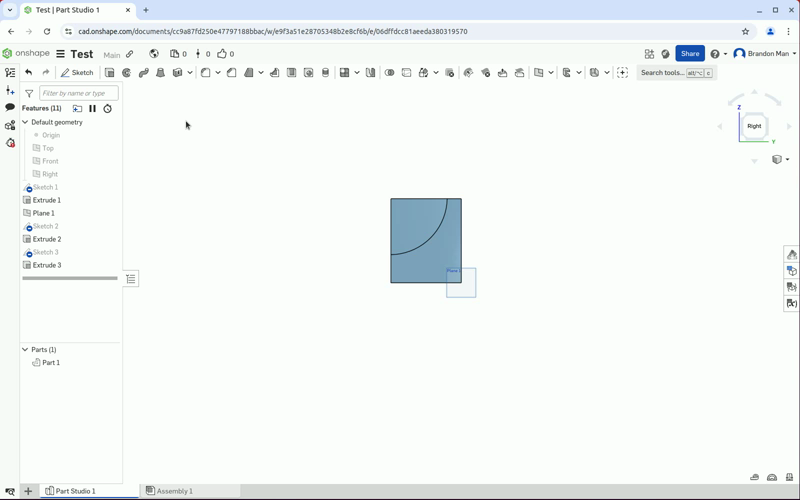
key(shift+h)
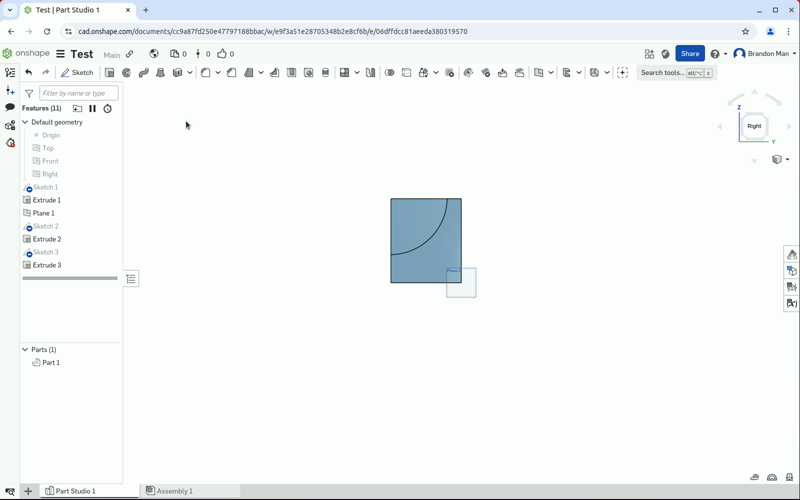
key(shift+7)
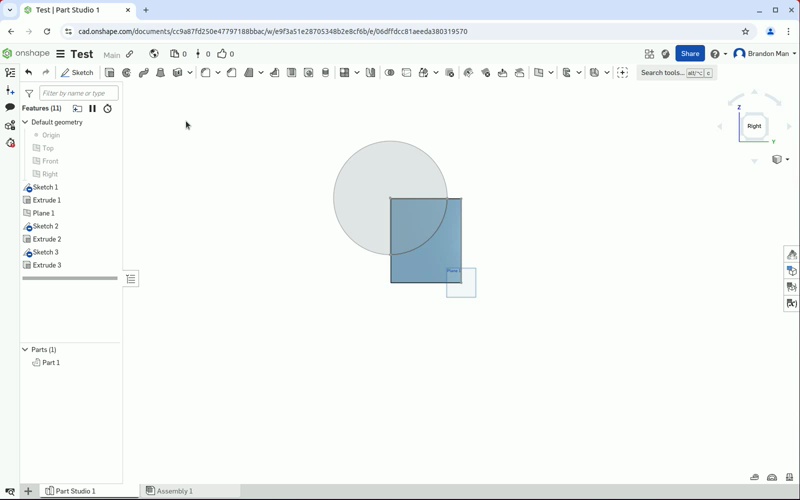
key(right, 2)
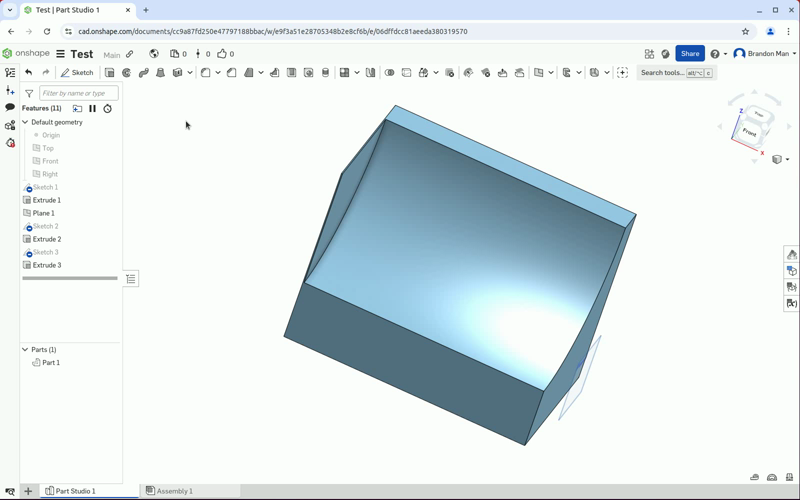
key(down, 2)
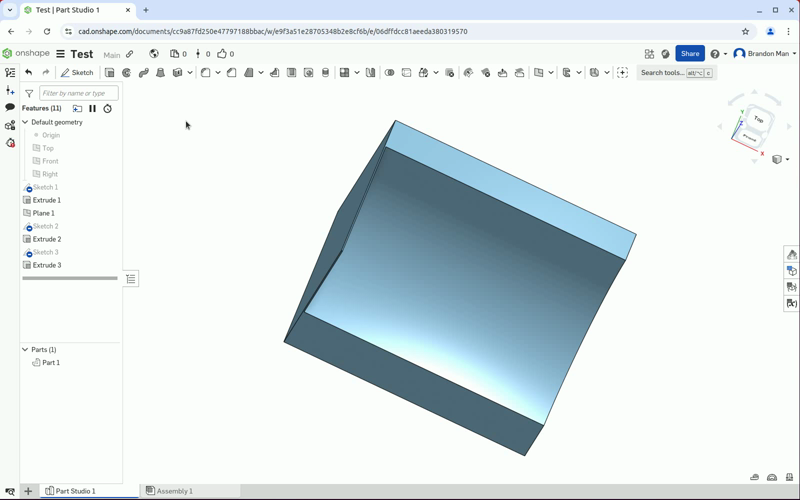
key(up, 2)
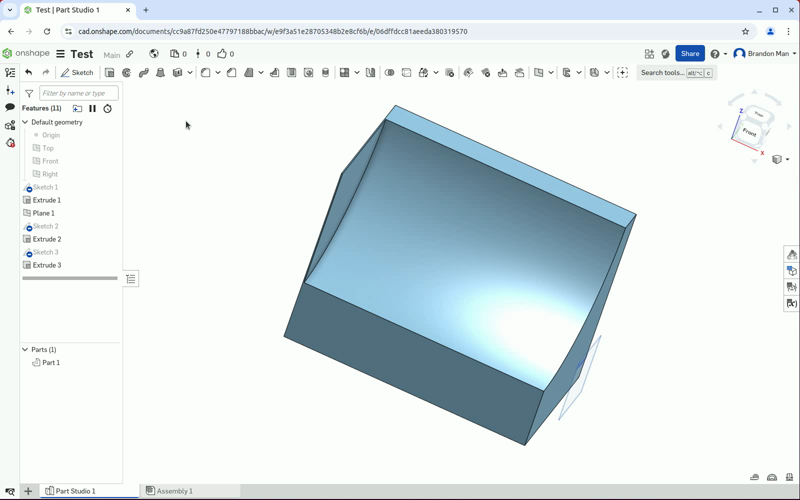
key(left, 2)
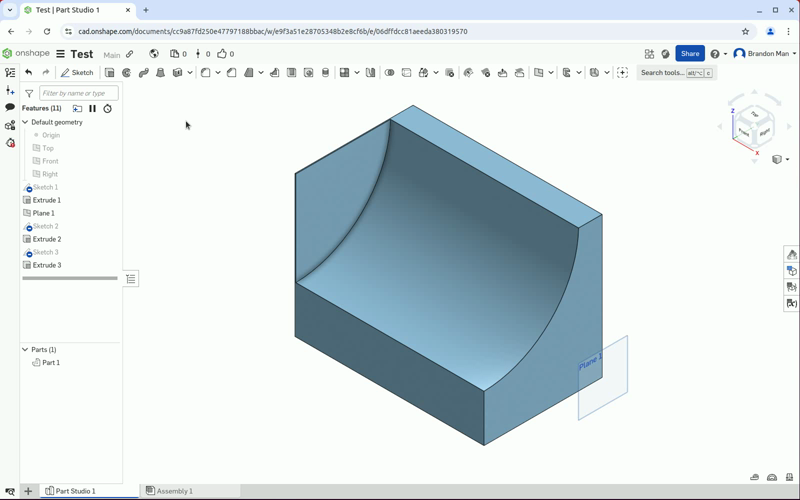
mouse_move(73, 189)
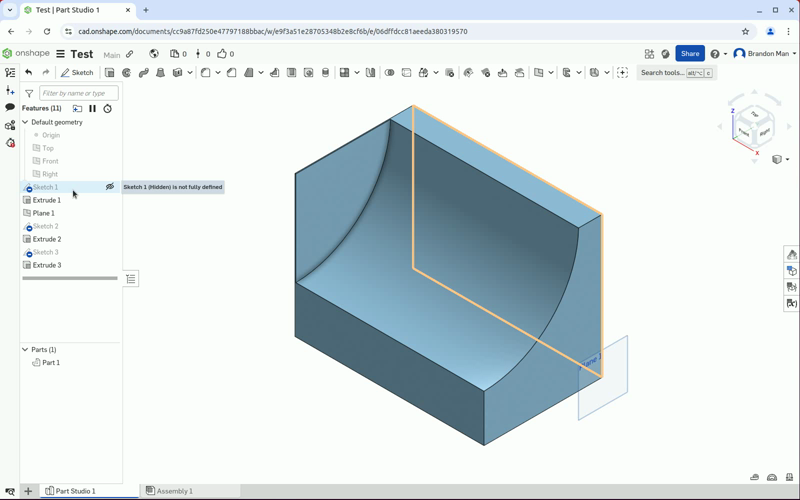
click(73, 189)